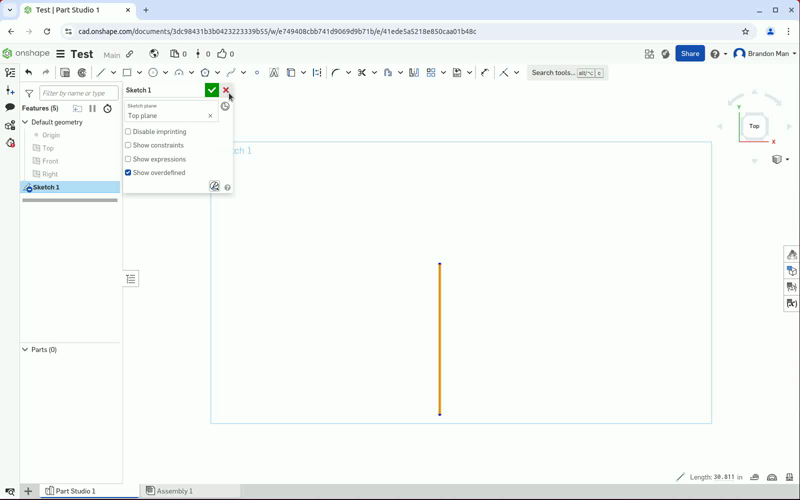
key(shift+h)
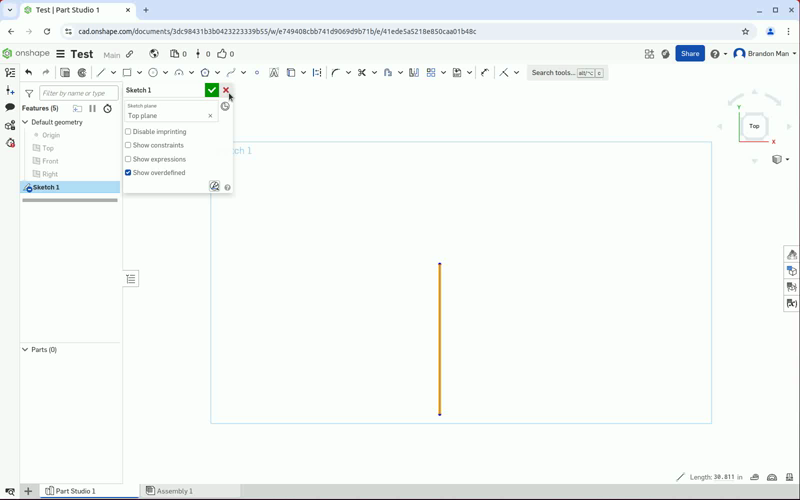
key(shift+s)
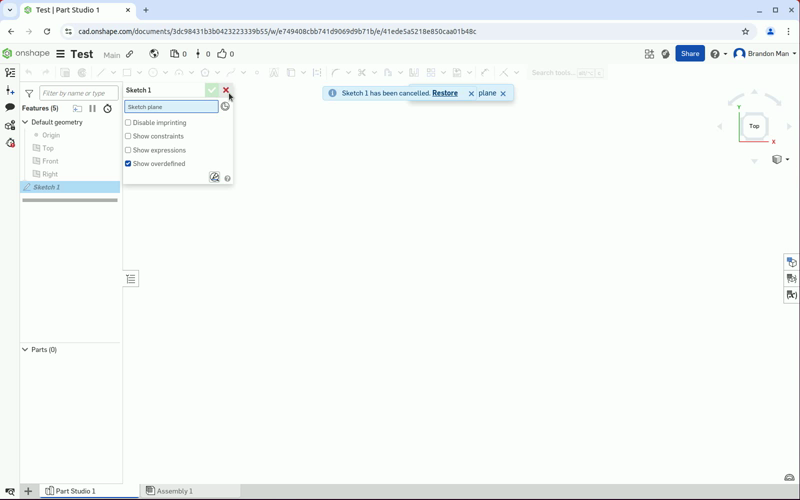
mouse_move(73, 150)
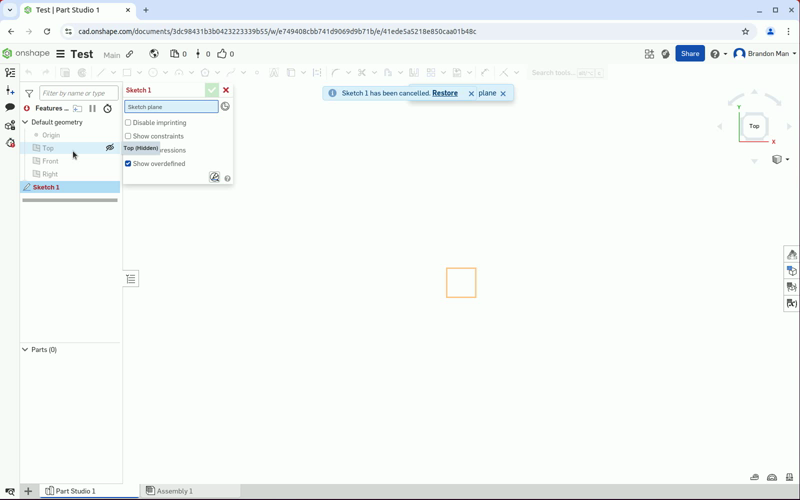
click(73, 150)
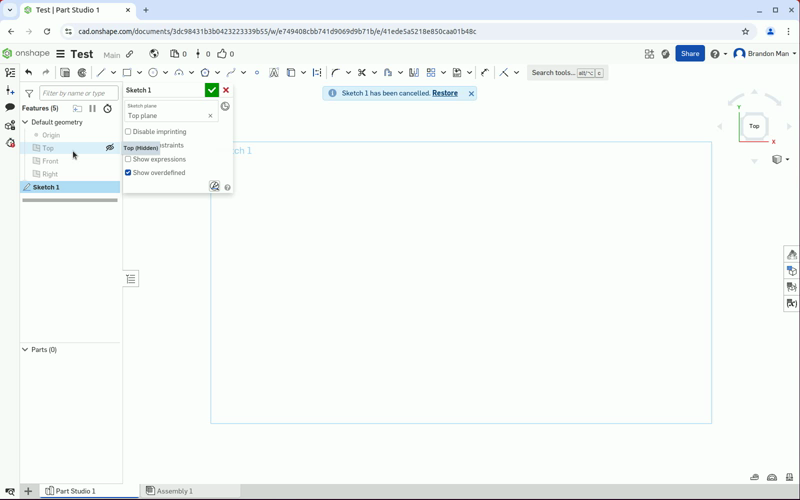
mouse_move(73, 352)
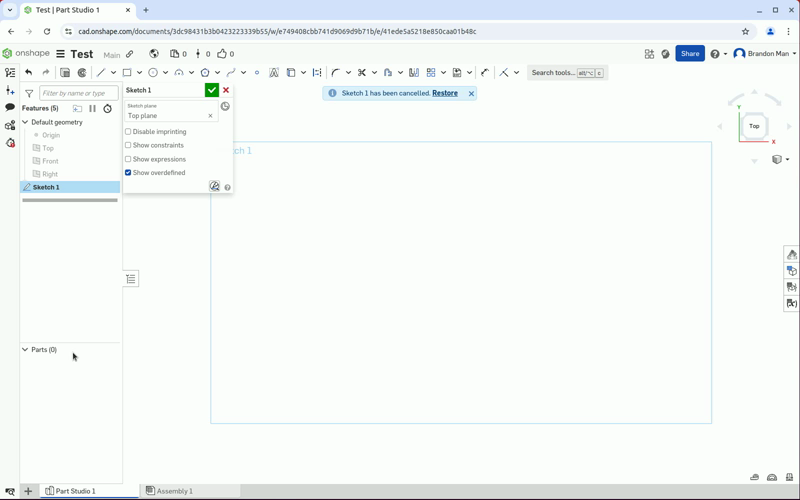
key(y)
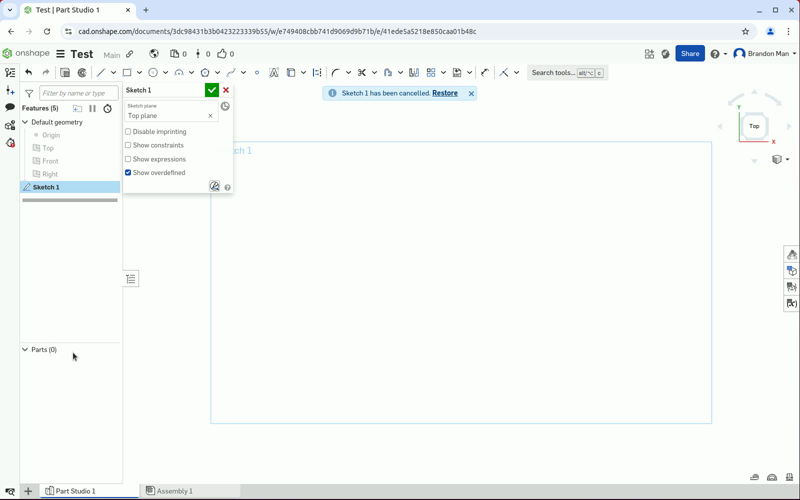
key(a)
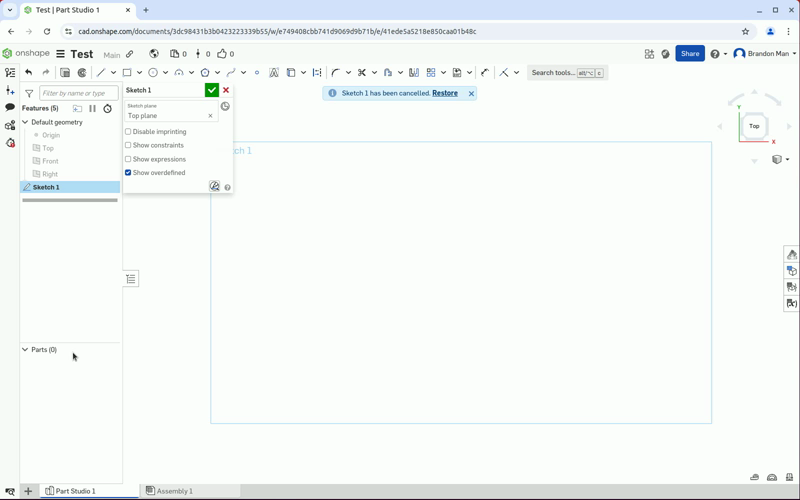
key_down(shift)
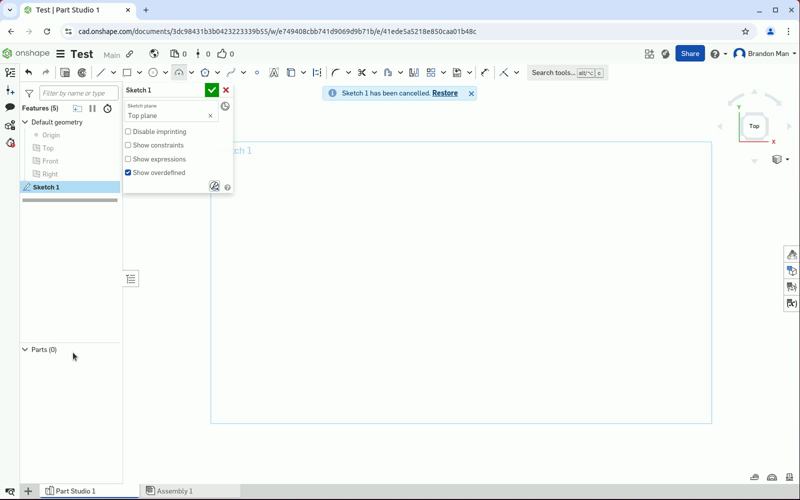
mouse_move(390, 383)
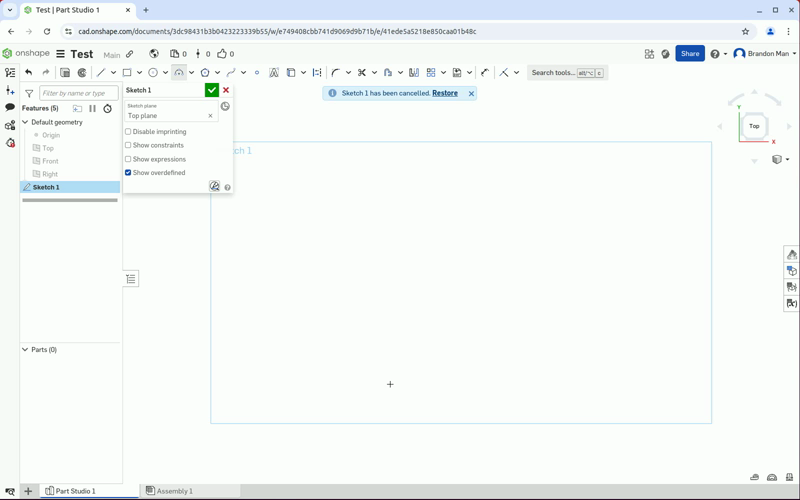
click(390, 383)
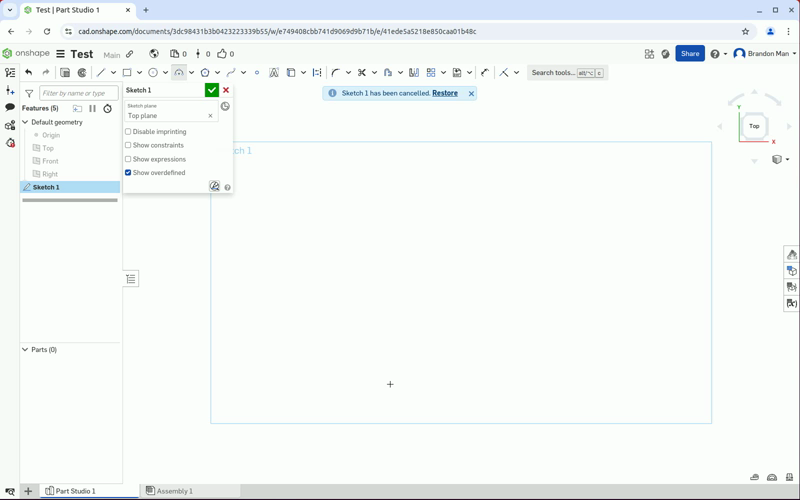
key_up(shift)
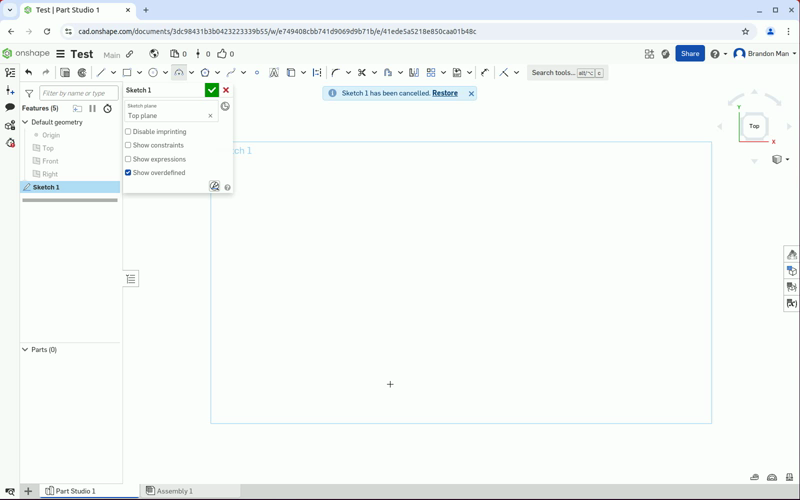
key_down(shift)
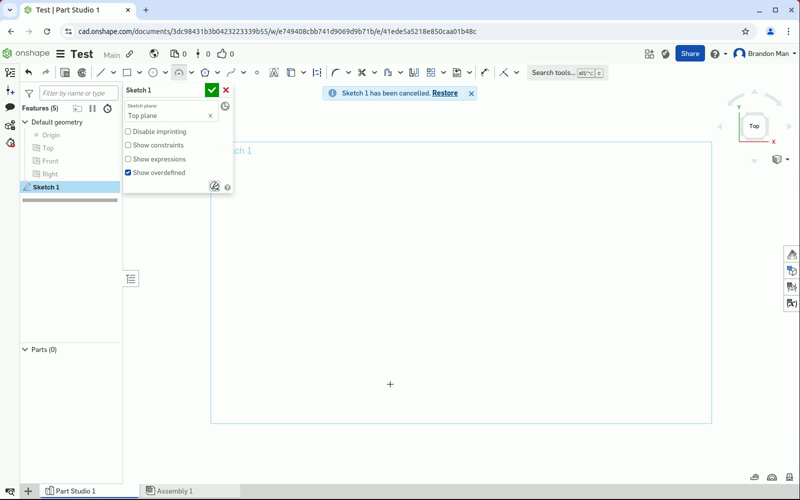
mouse_move(401, 394)
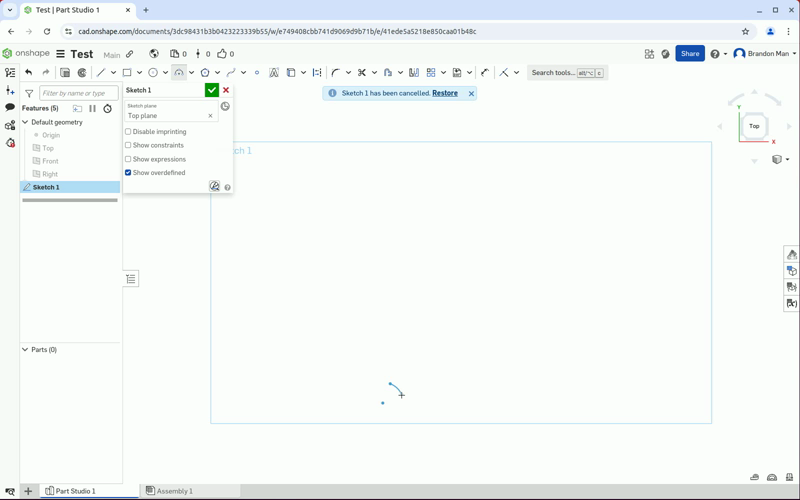
click(401, 394)
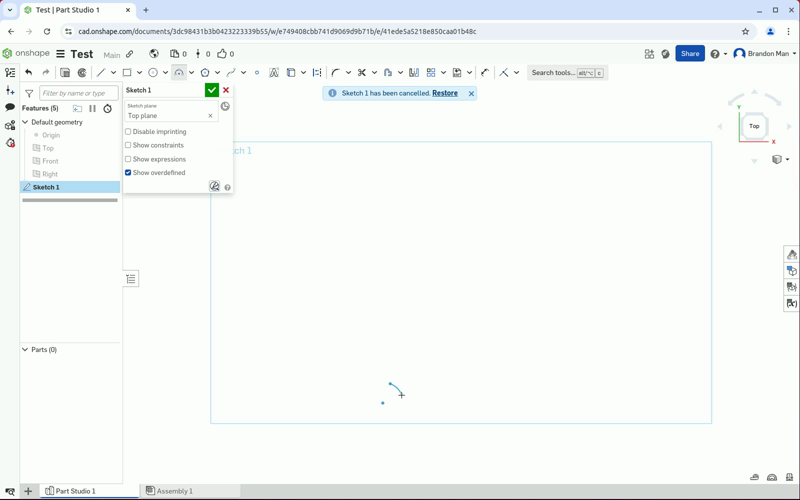
mouse_move(393, 391)
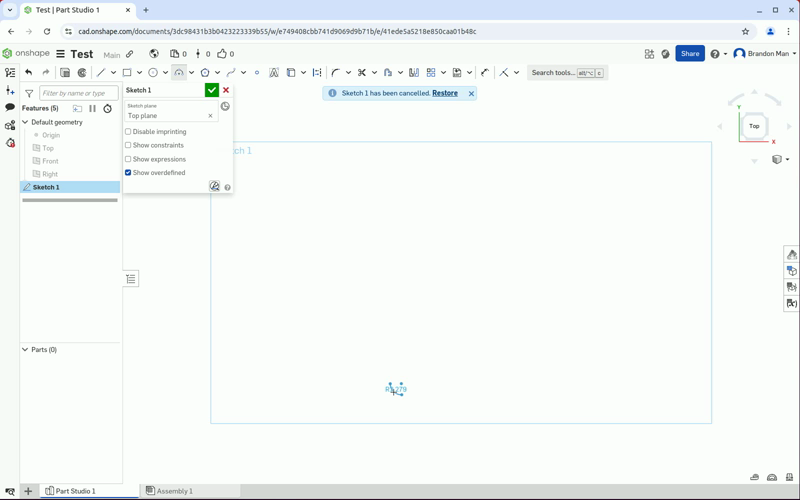
click(393, 391)
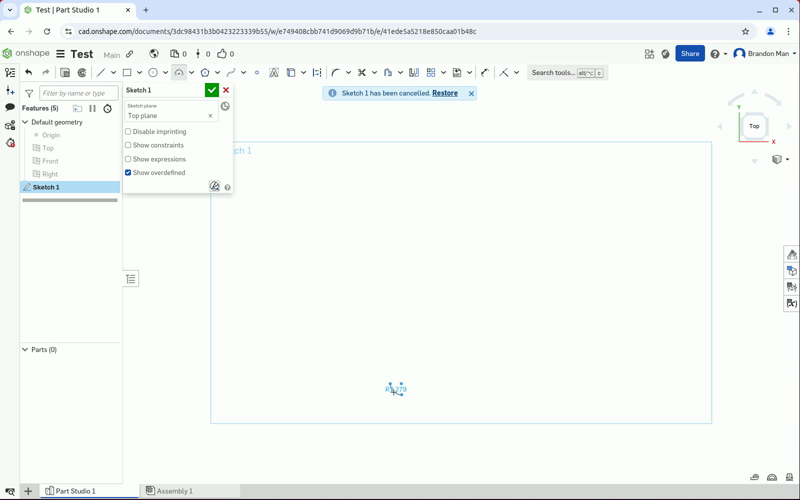
key_up(shift)
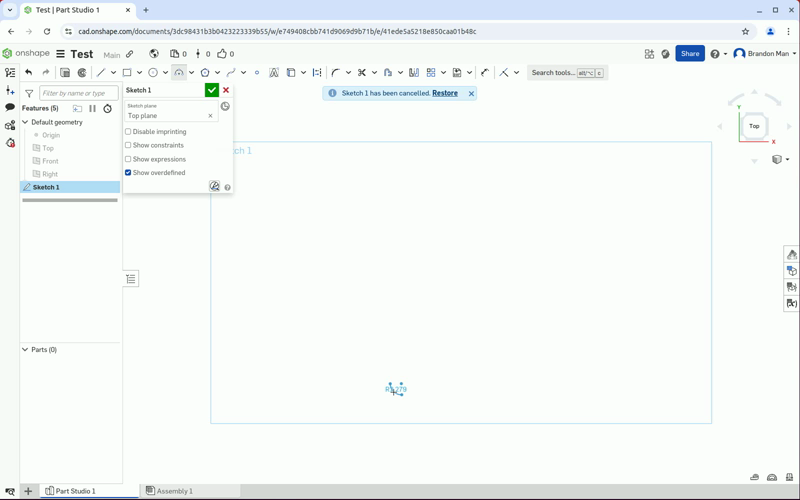
key(esc)
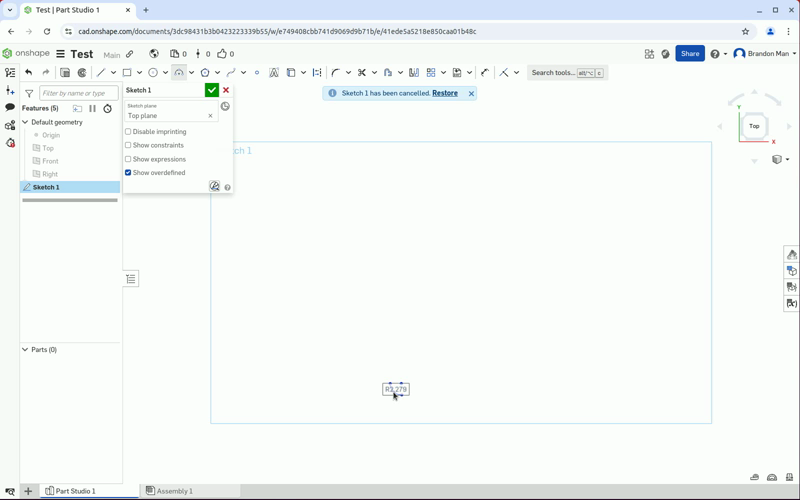
key(l)
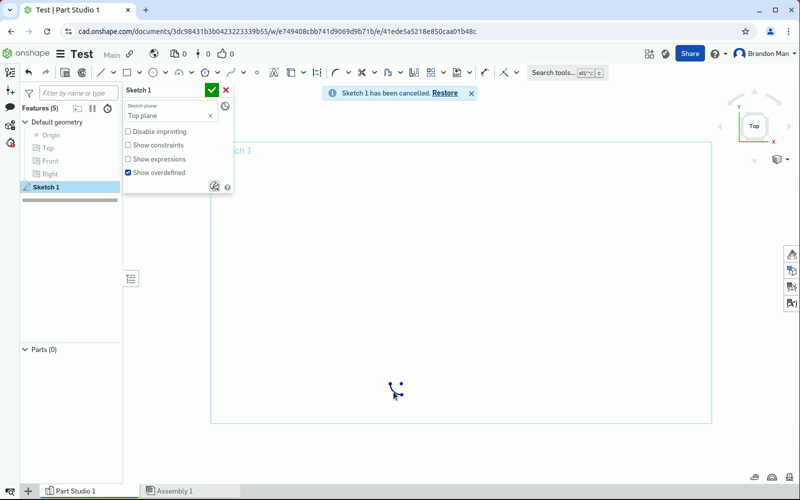
mouse_move(401, 394)
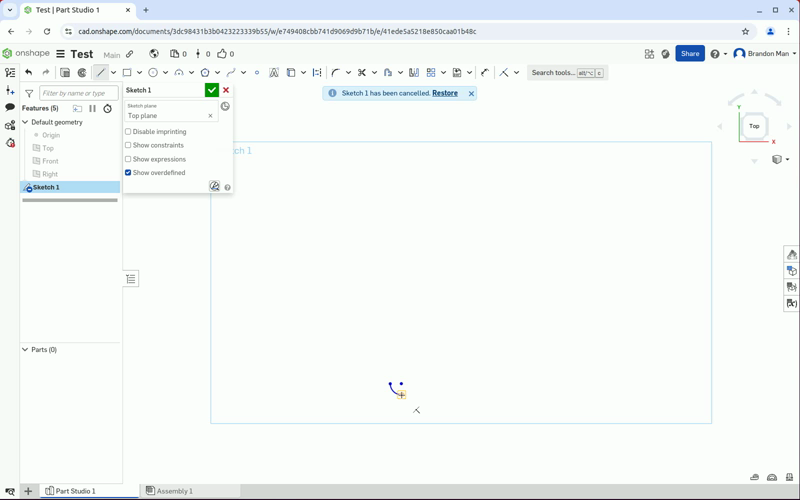
click(401, 394)
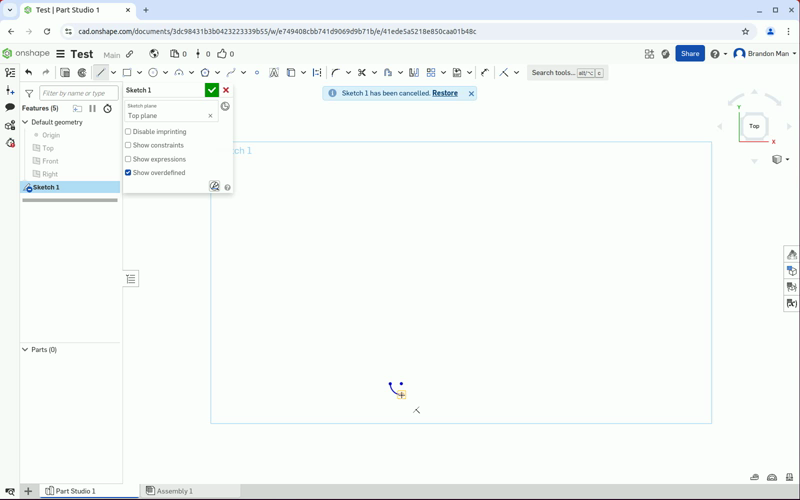
key_down(shift)
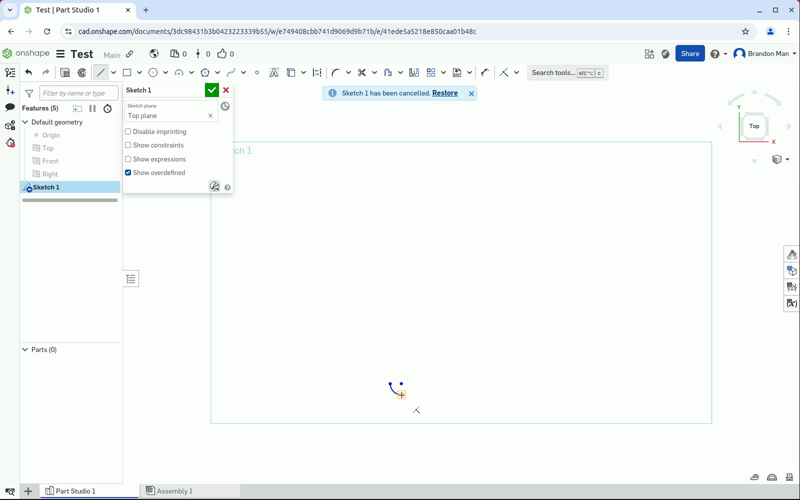
mouse_move(517, 394)
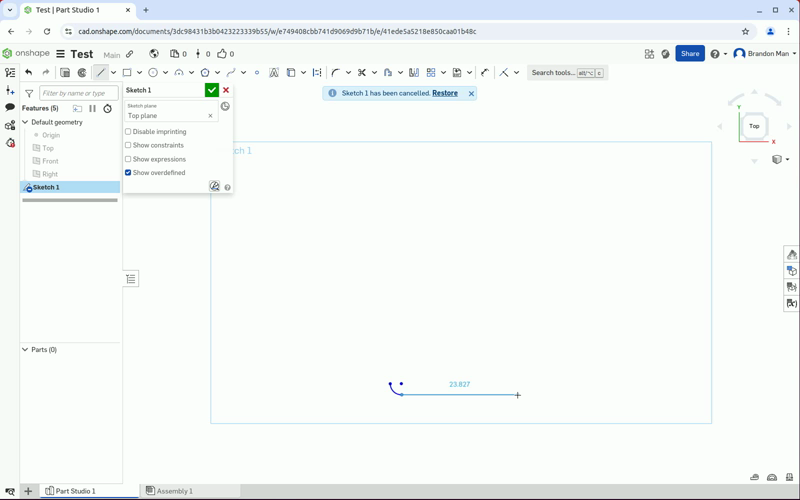
click(517, 394)
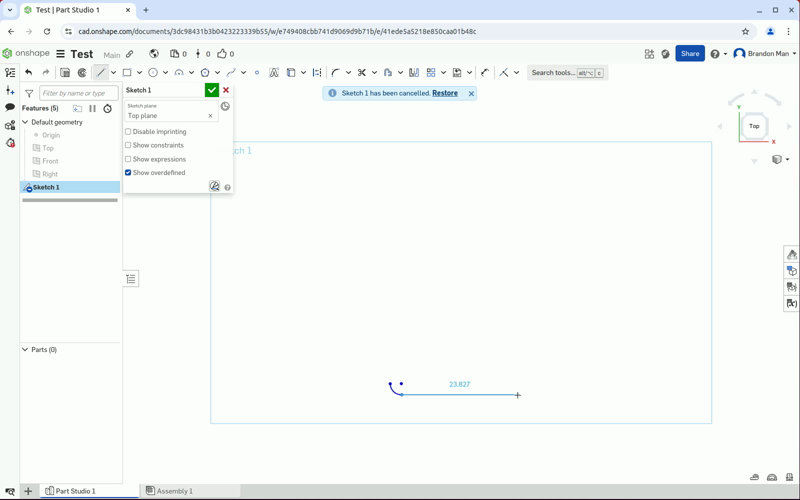
key_up(shift)
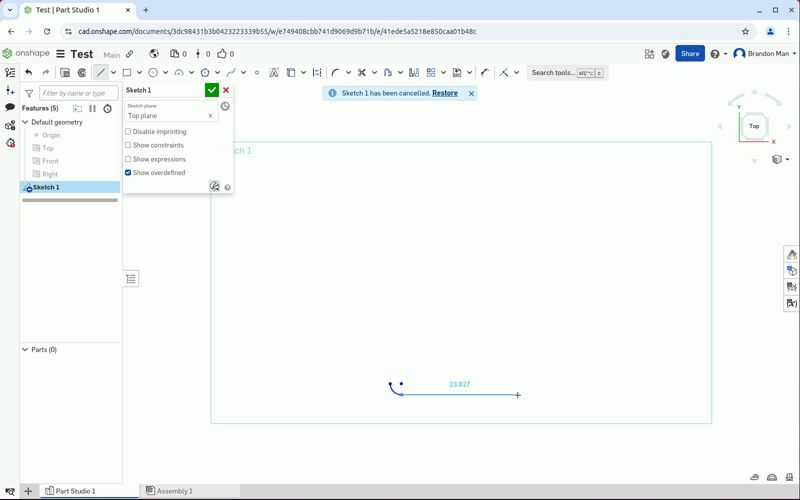
key(esc)
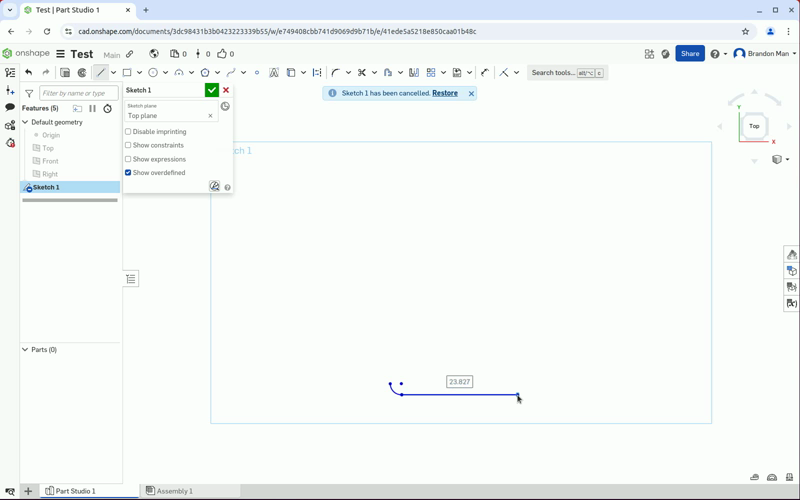
key(a)
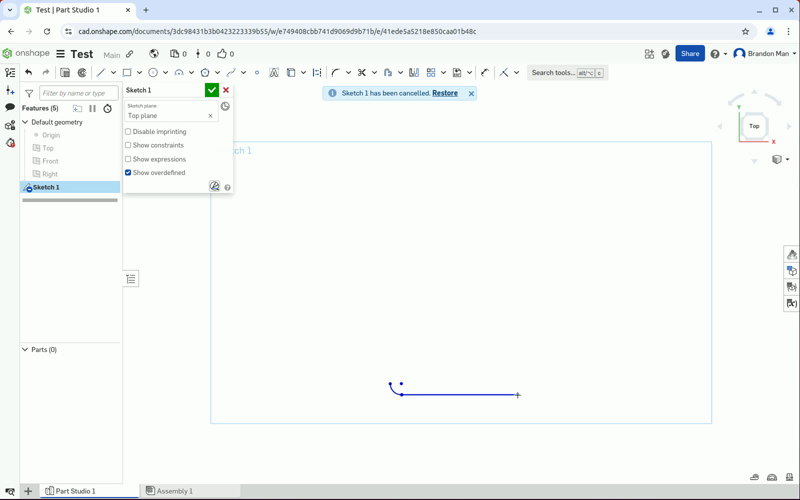
mouse_move(517, 394)
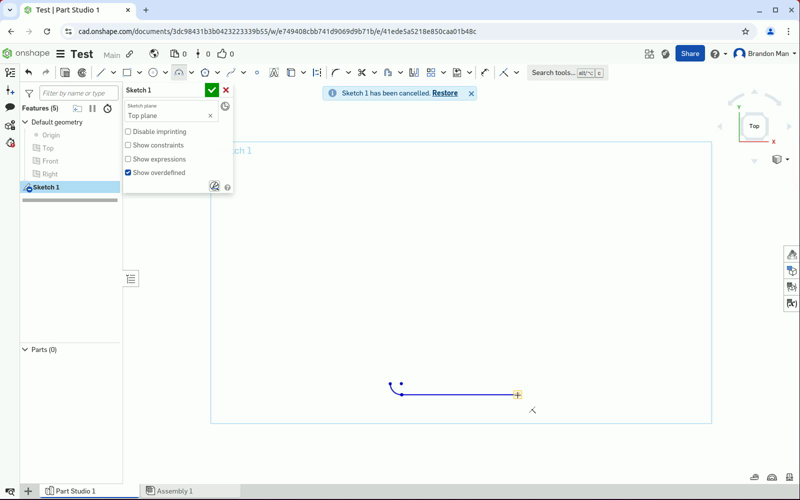
click(517, 394)
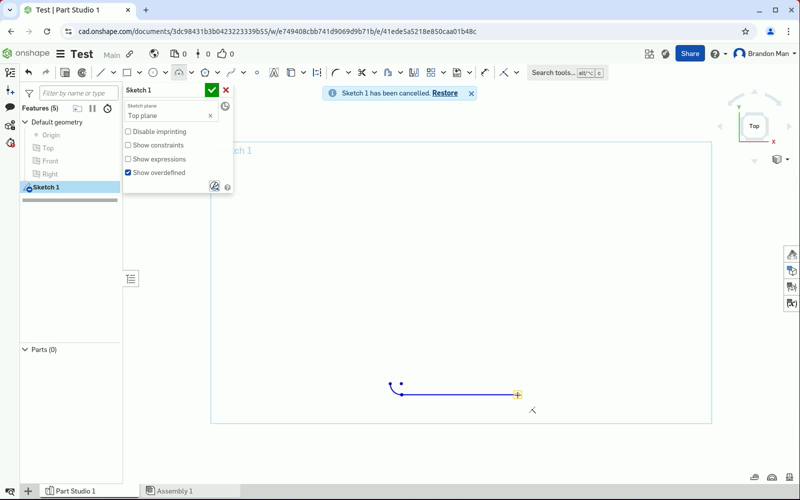
key_down(shift)
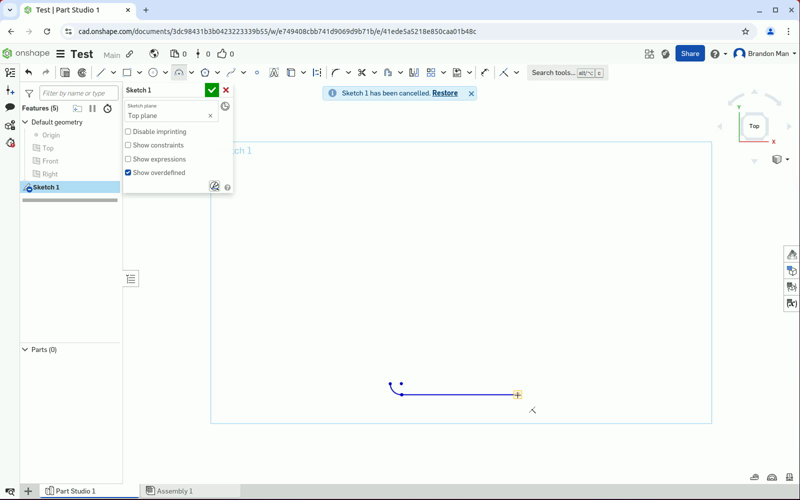
mouse_move(531, 383)
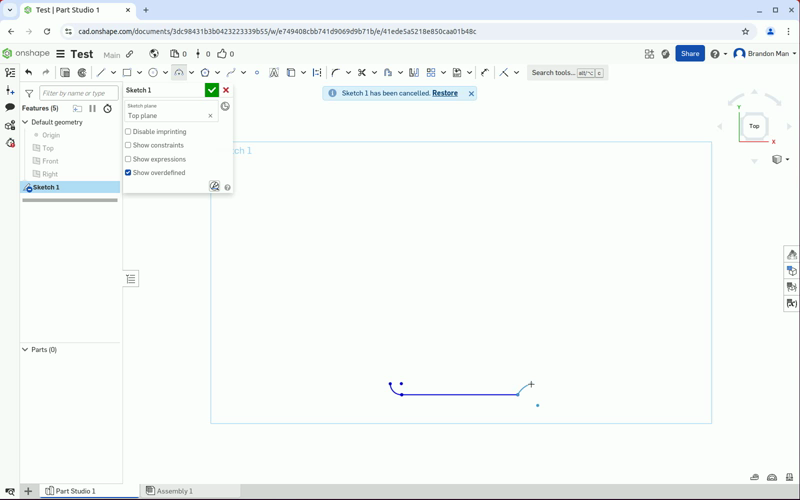
click(531, 383)
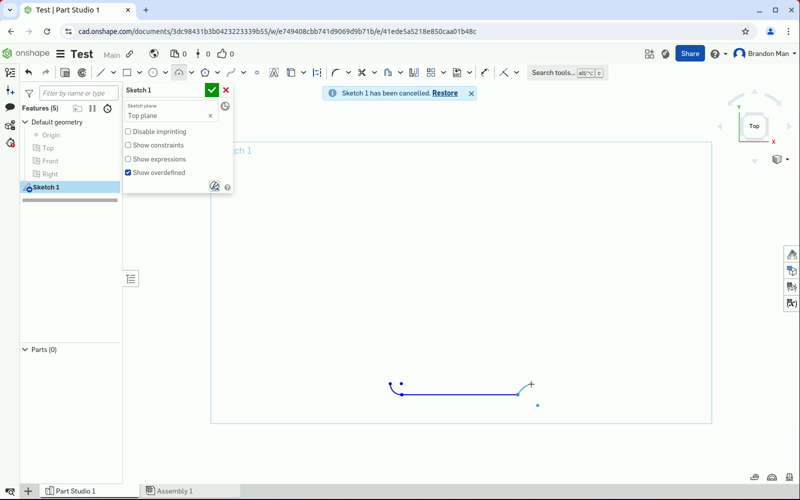
mouse_move(526, 392)
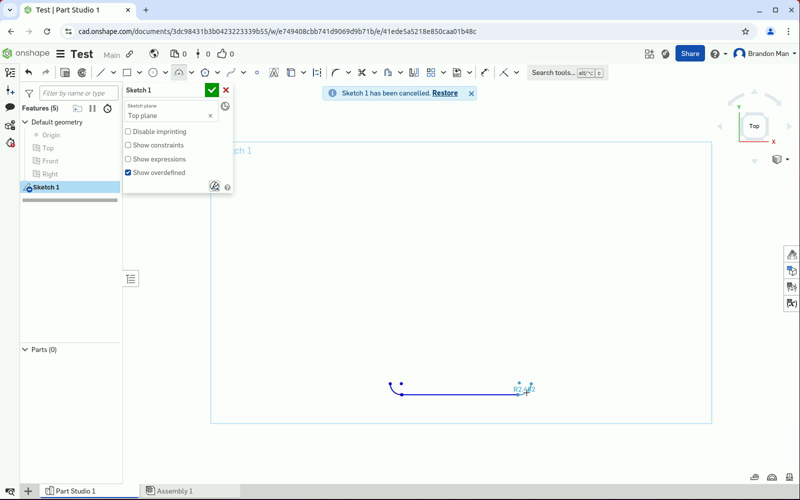
click(526, 392)
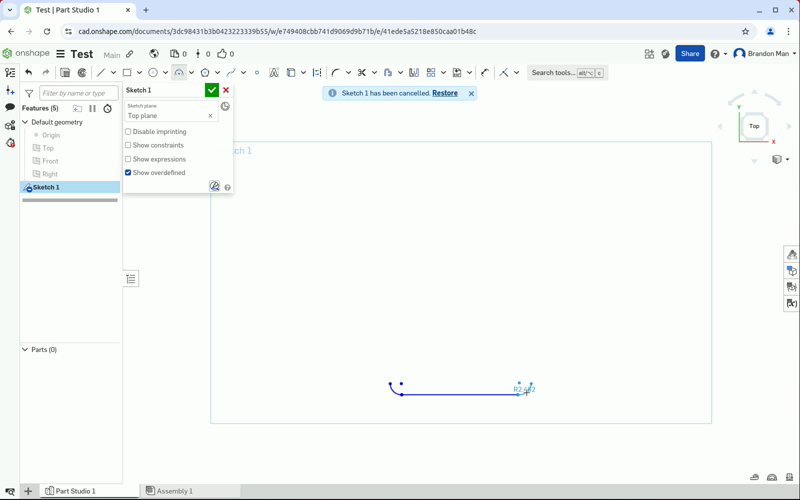
key_up(shift)
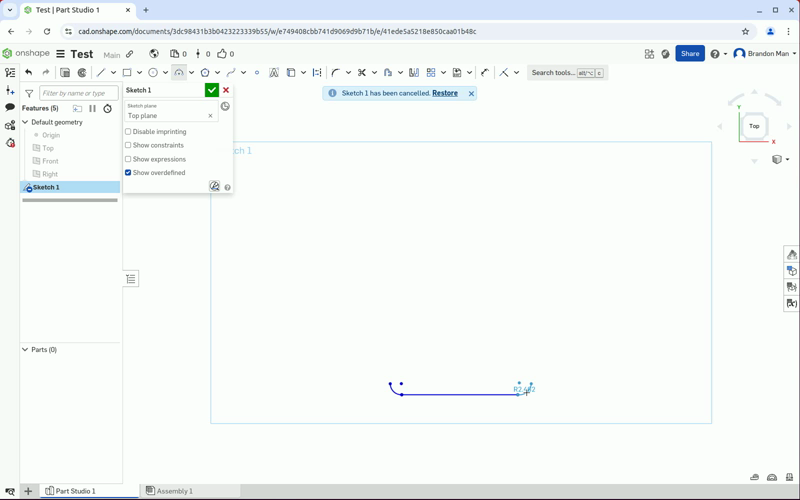
key(esc)
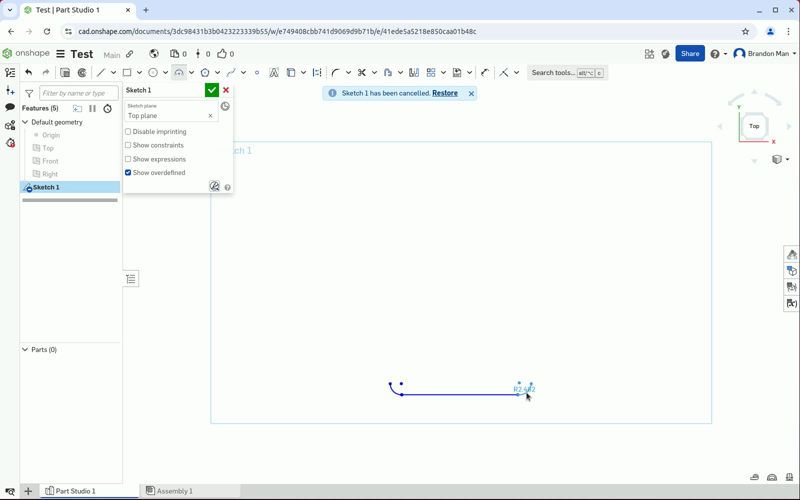
key(l)
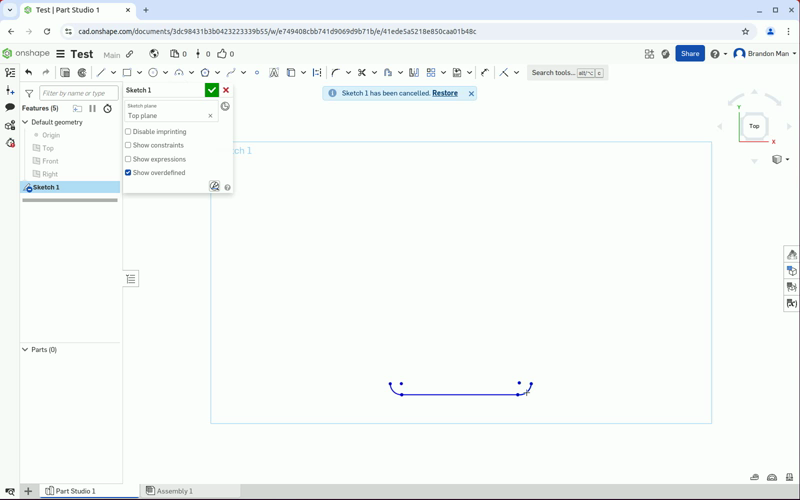
mouse_move(531, 383)
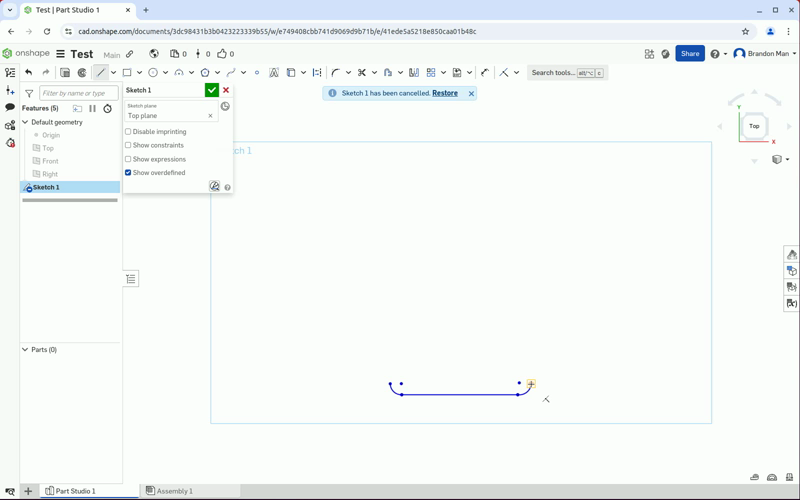
click(531, 383)
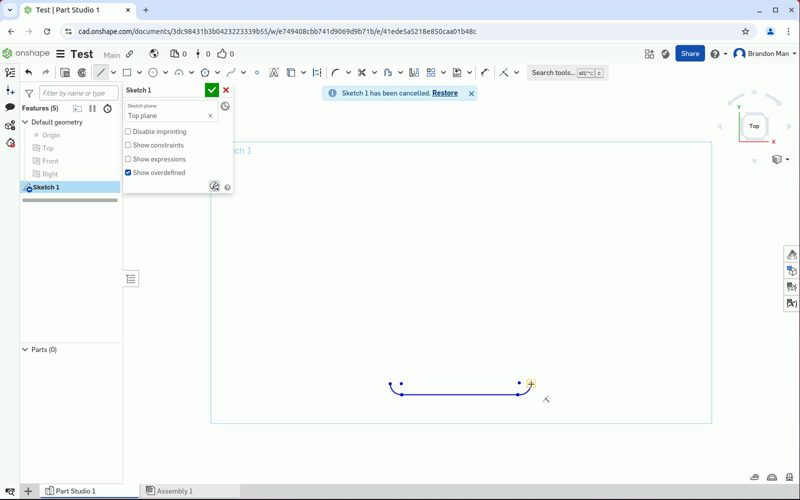
key_down(shift)
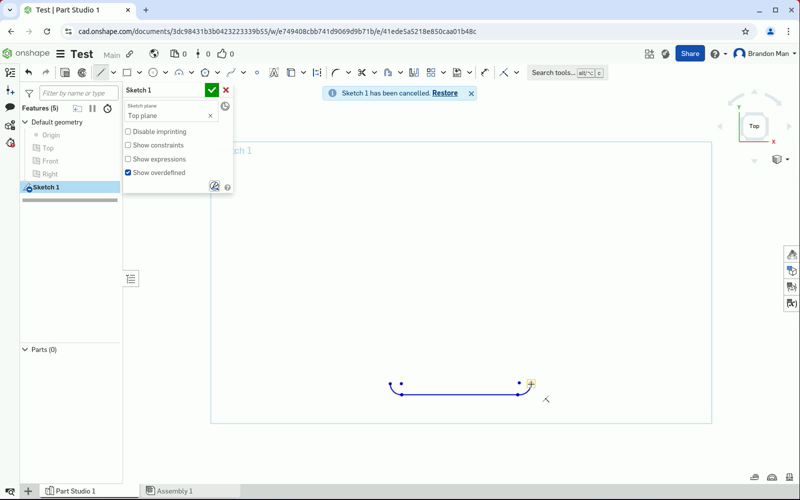
mouse_move(531, 182)
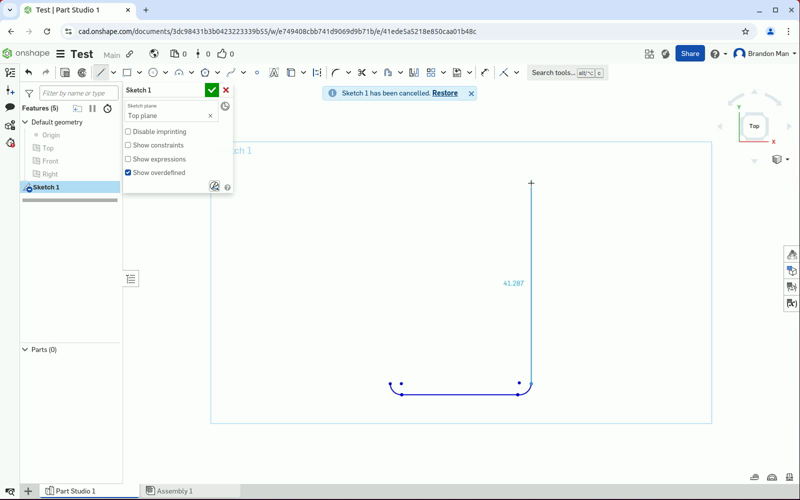
click(531, 182)
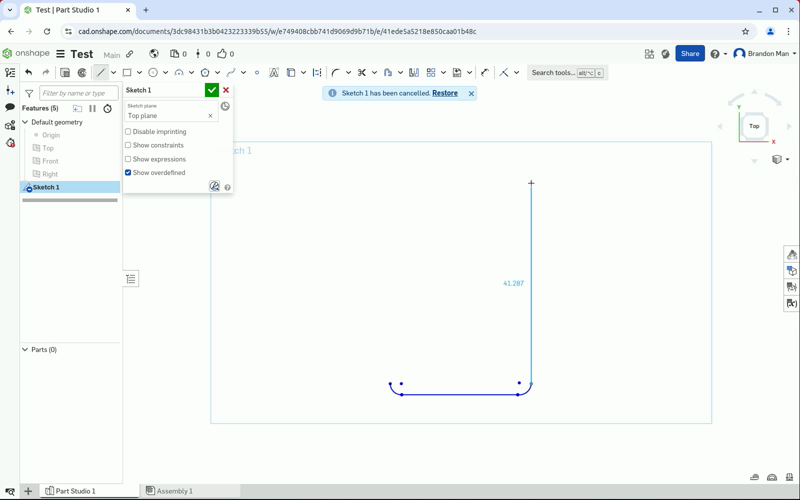
key_up(shift)
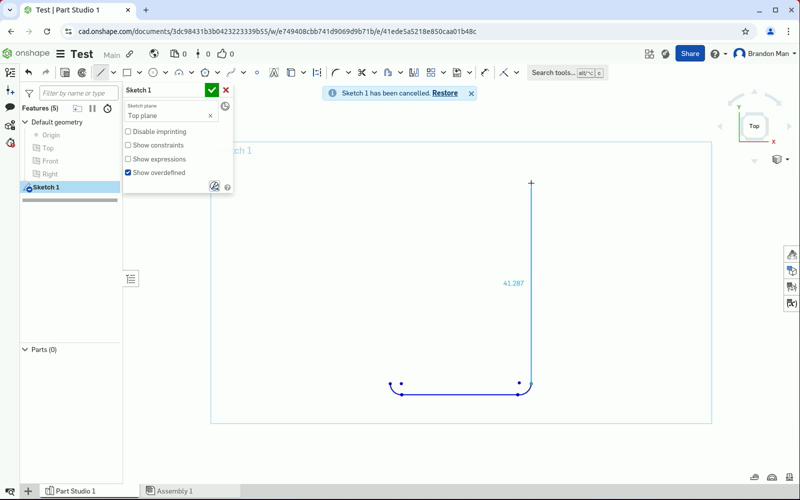
key(esc)
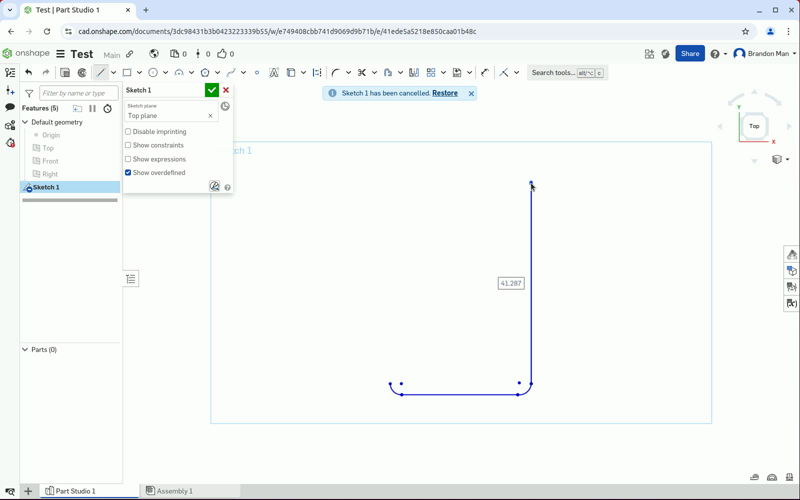
key(a)
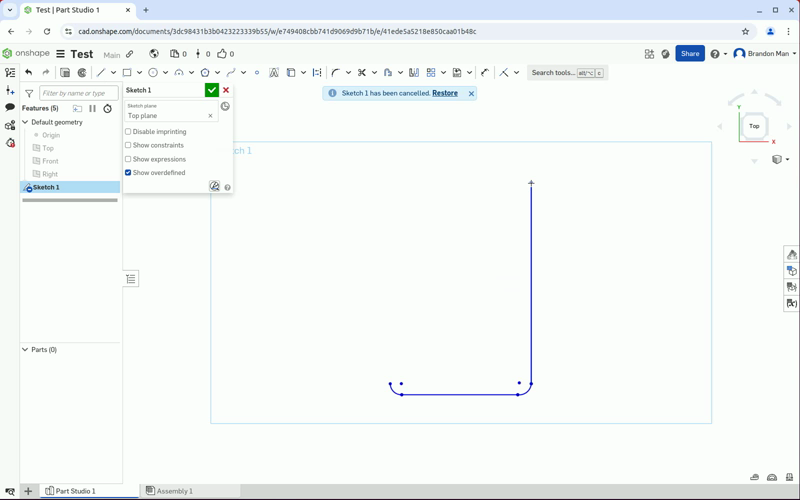
mouse_move(531, 182)
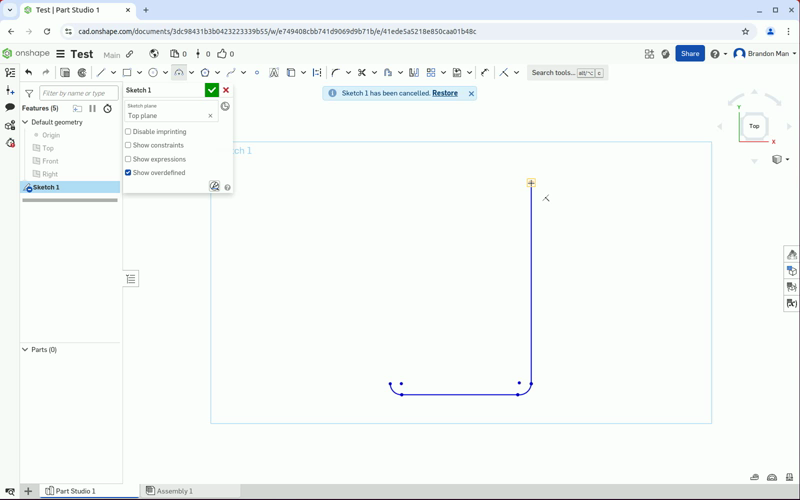
click(531, 182)
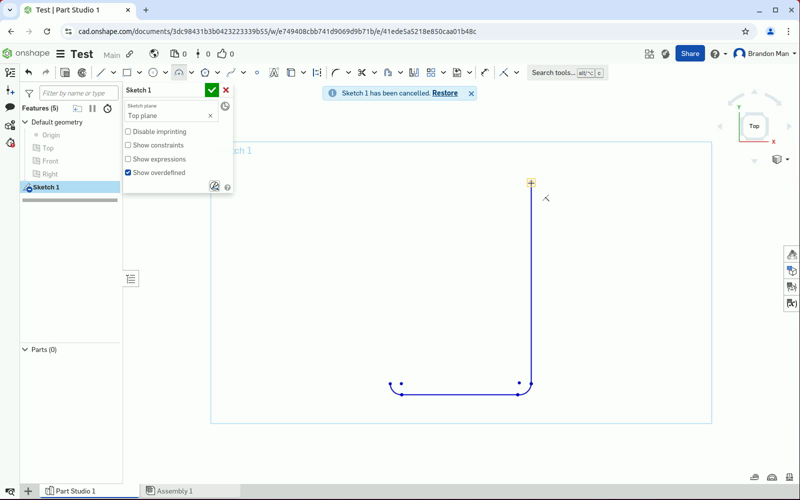
key_down(shift)
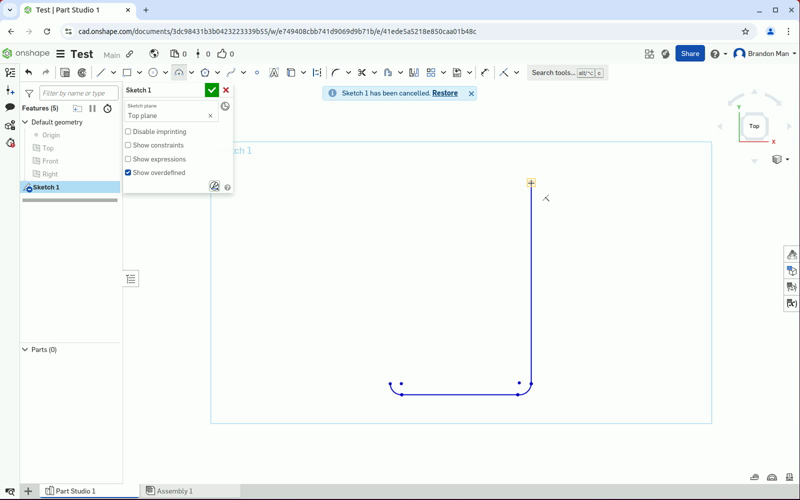
mouse_move(517, 171)
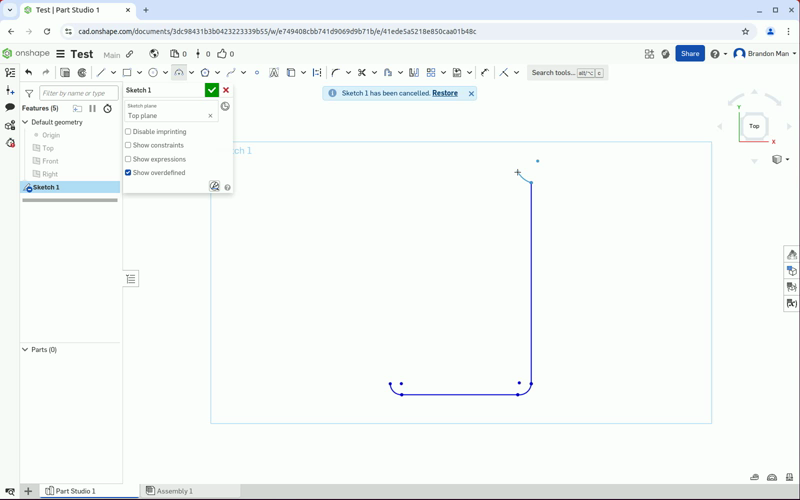
click(517, 171)
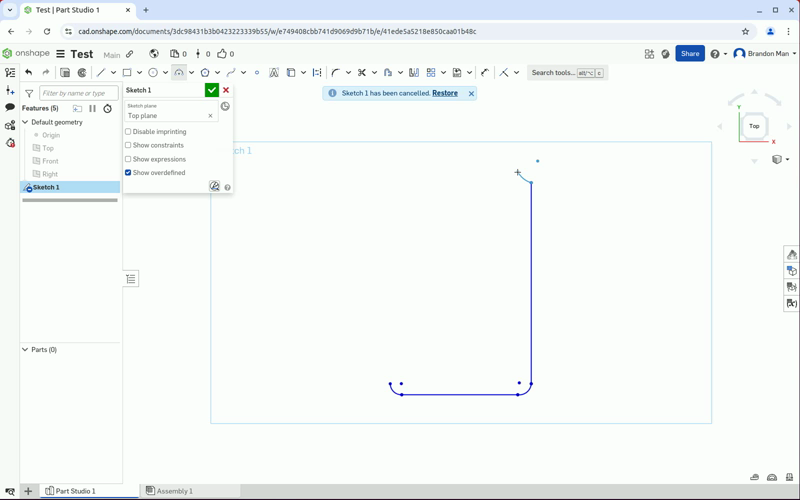
mouse_move(526, 174)
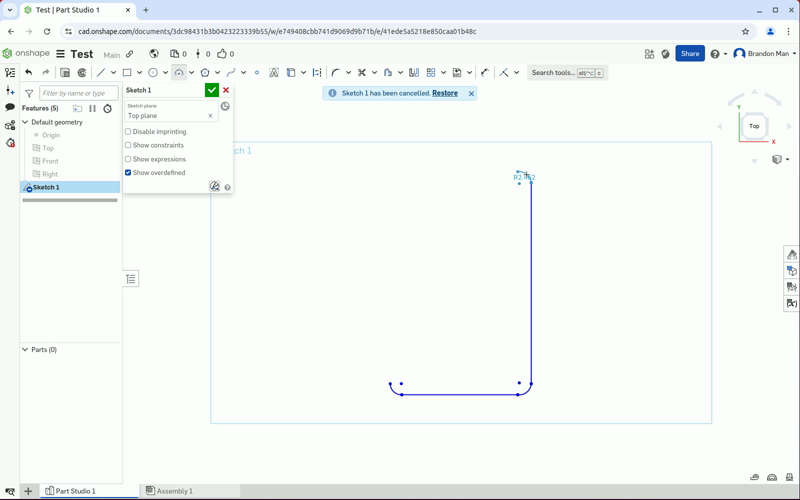
click(526, 174)
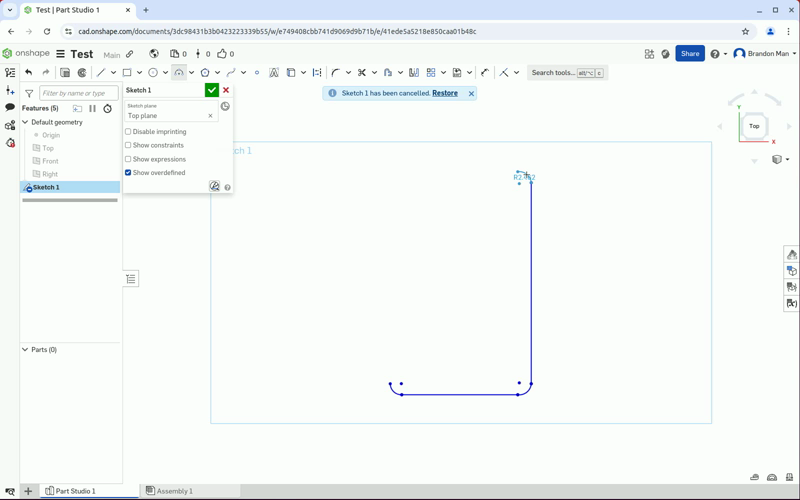
key_up(shift)
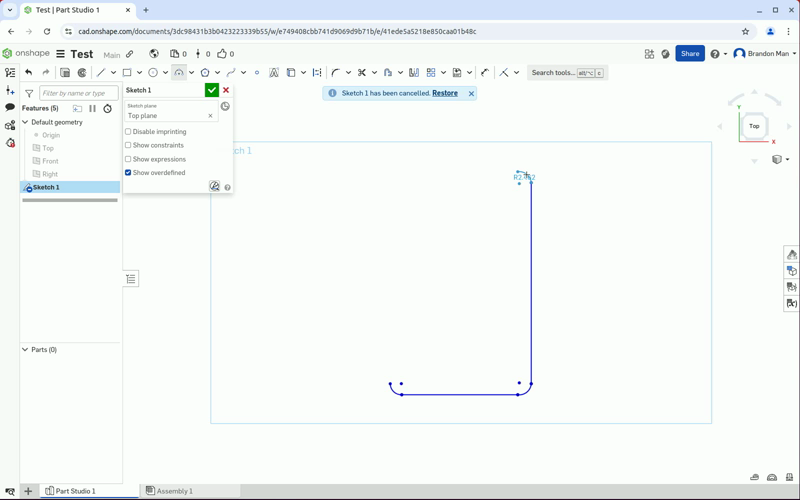
key(esc)
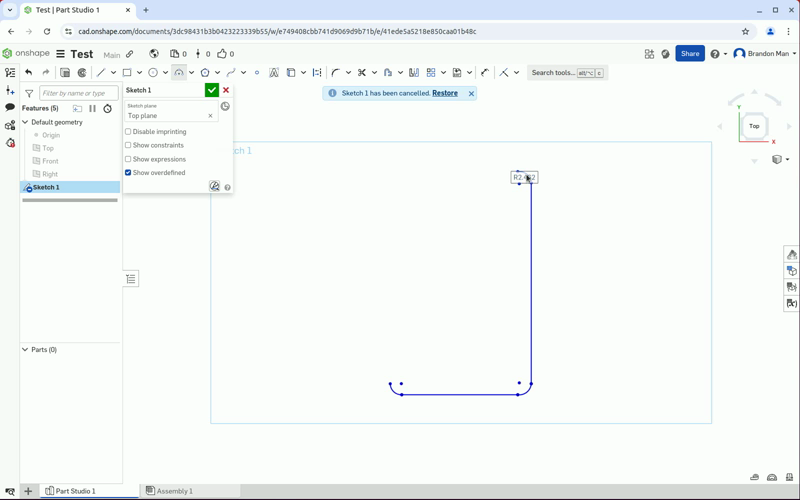
key(l)
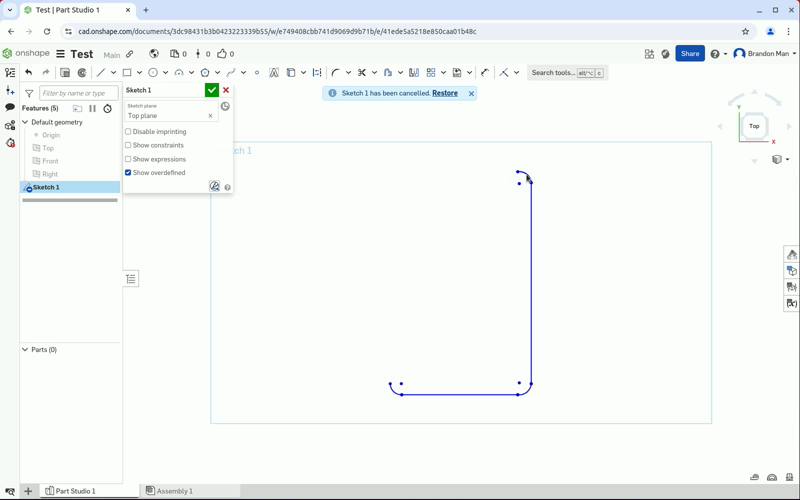
mouse_move(517, 171)
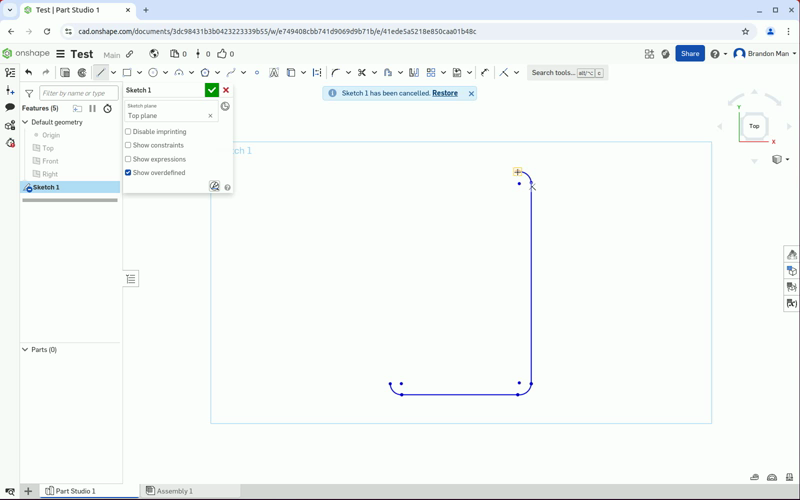
click(517, 171)
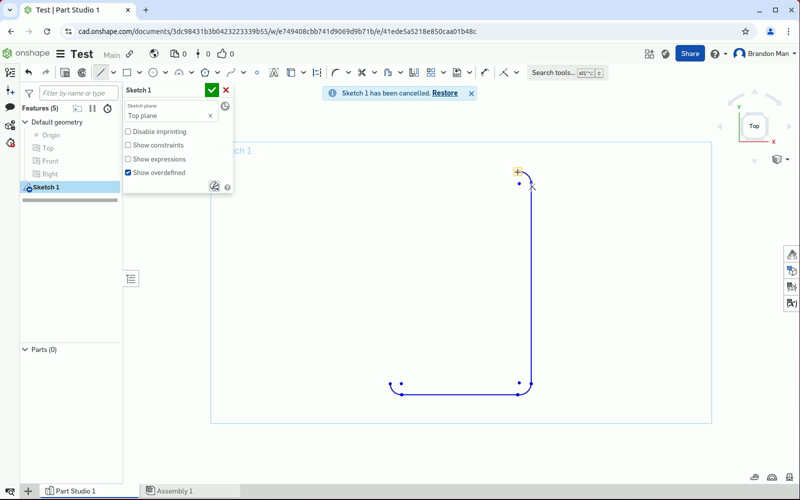
key_down(shift)
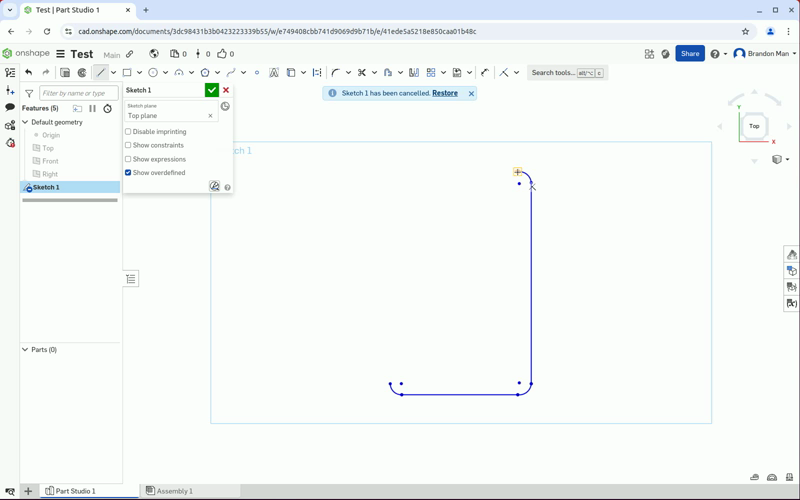
mouse_move(397, 171)
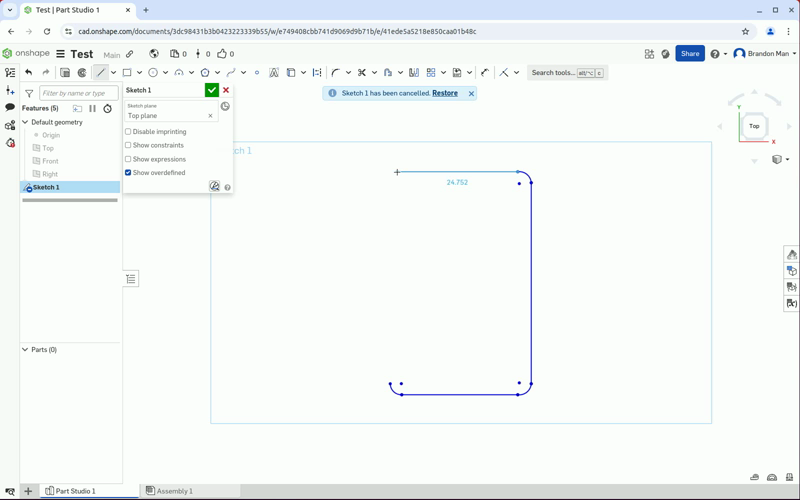
click(397, 171)
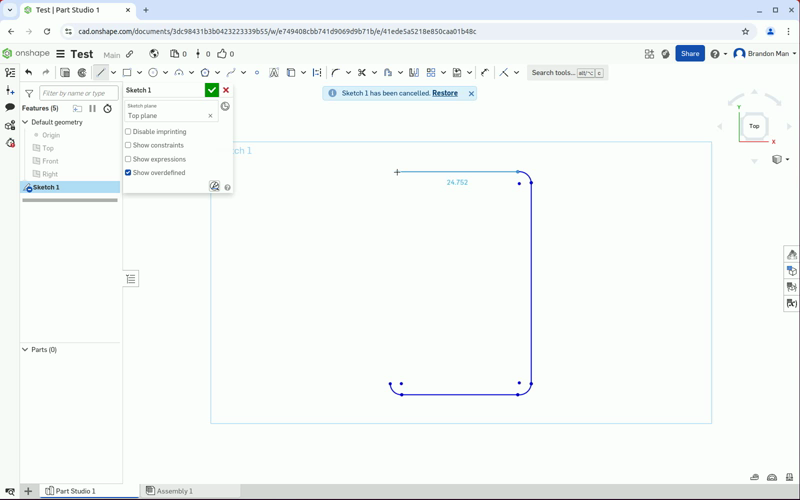
key_up(shift)
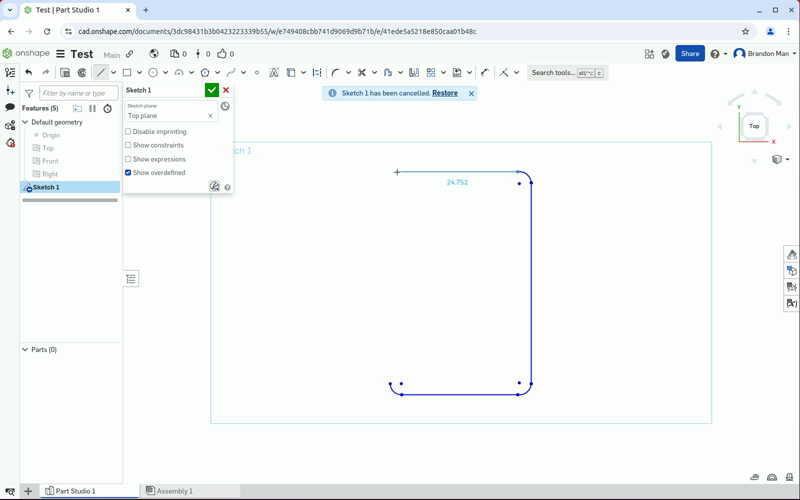
key_down(shift)
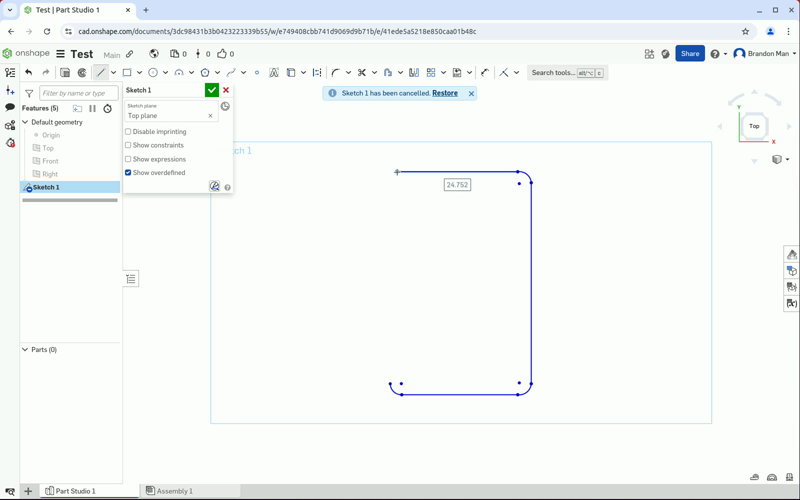
mouse_move(427, 171)
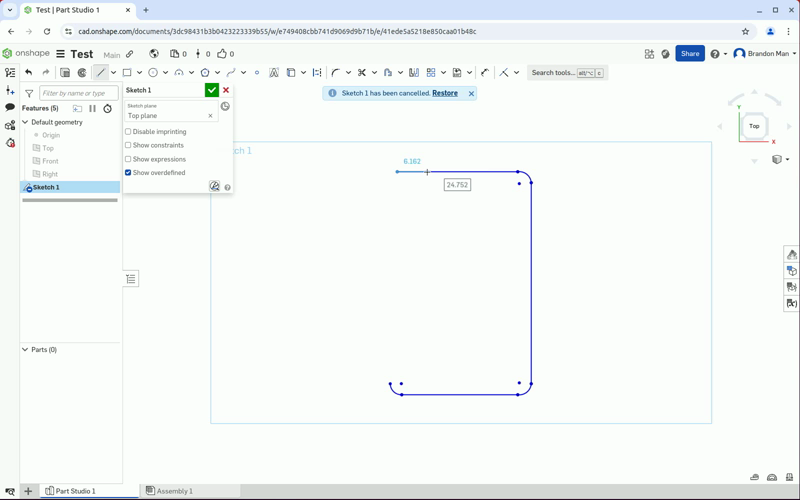
mouse_move(390, 171)
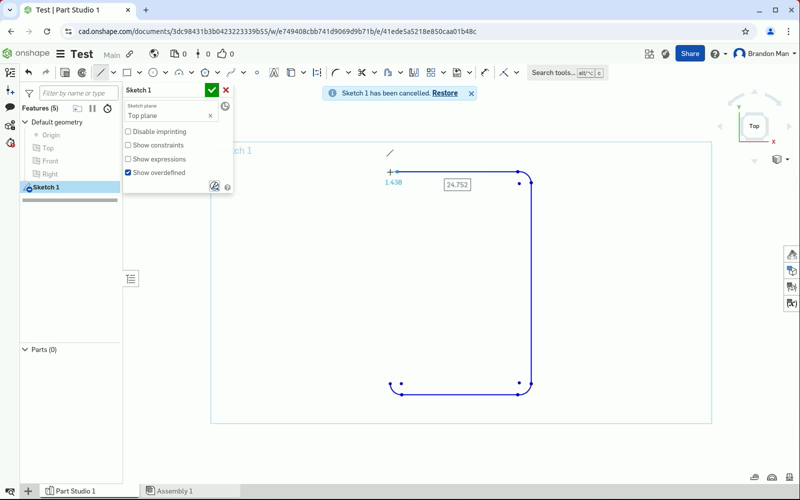
scroll(6)
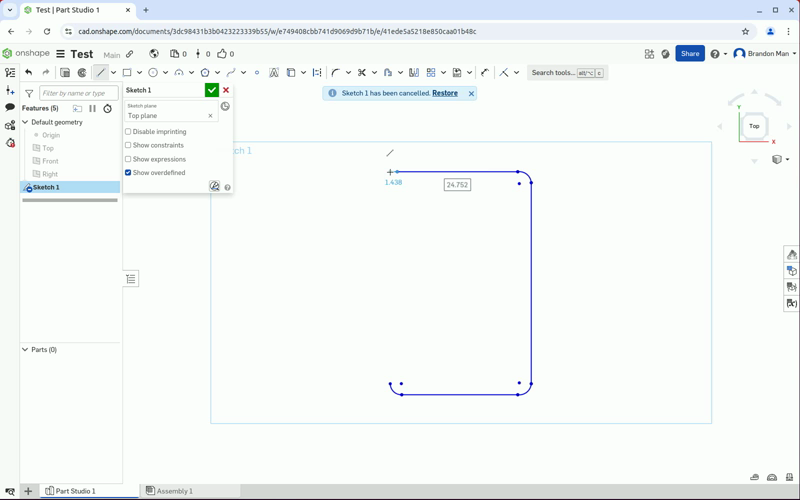
scroll(6)
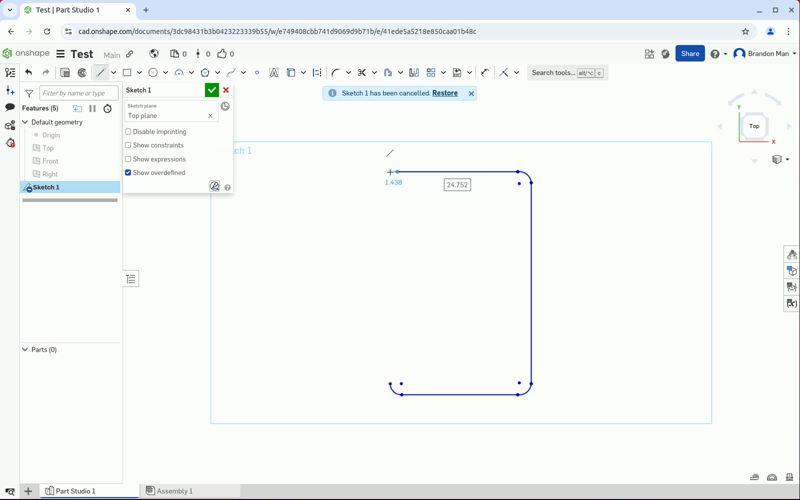
scroll(6)
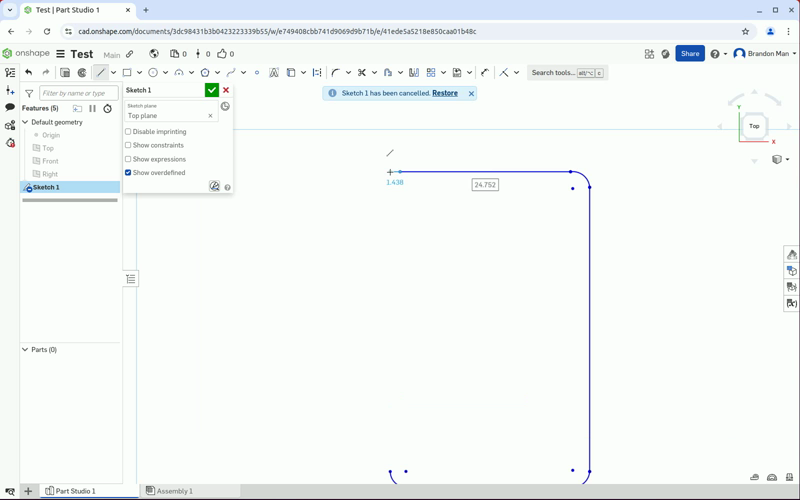
scroll(6)
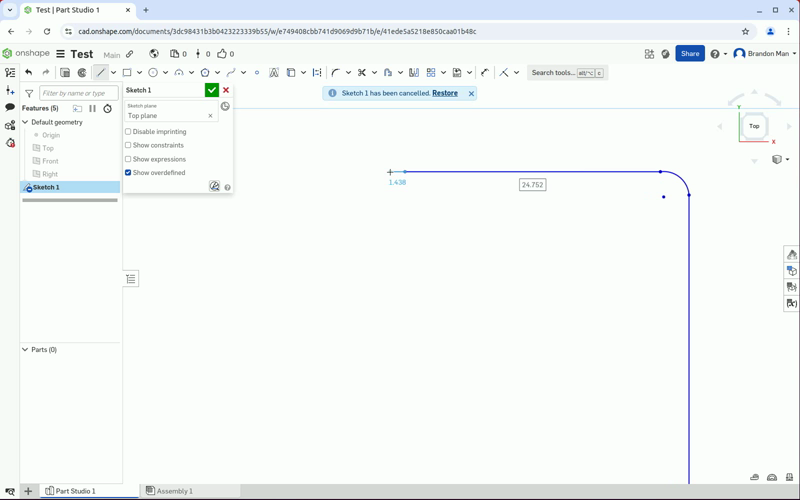
scroll(6)
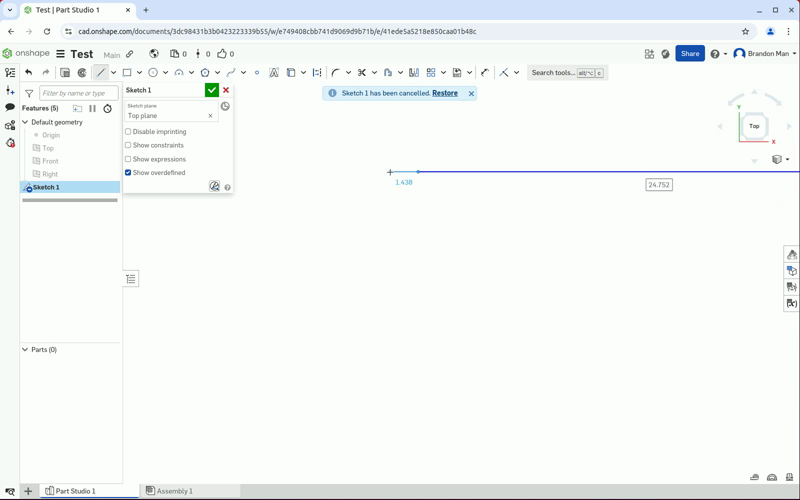
scroll(6)
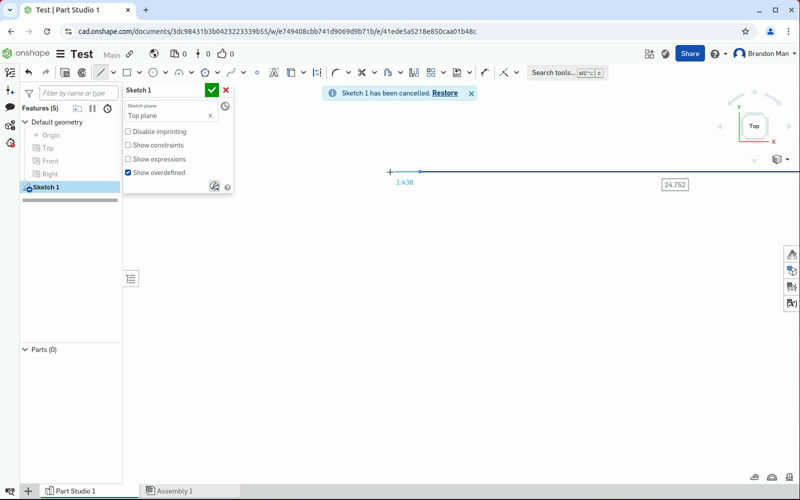
scroll(6)
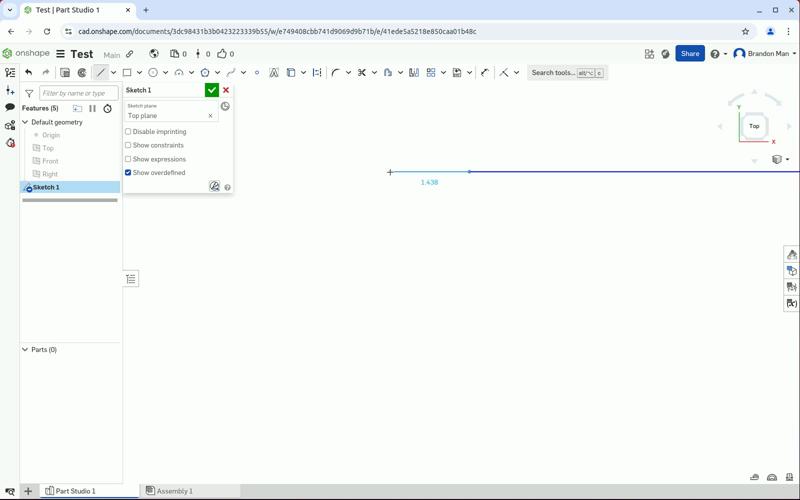
click(390, 171)
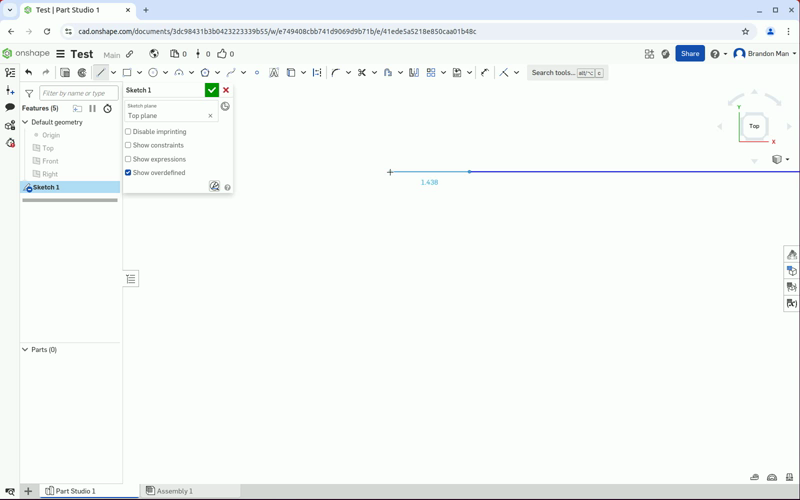
scroll(-6)
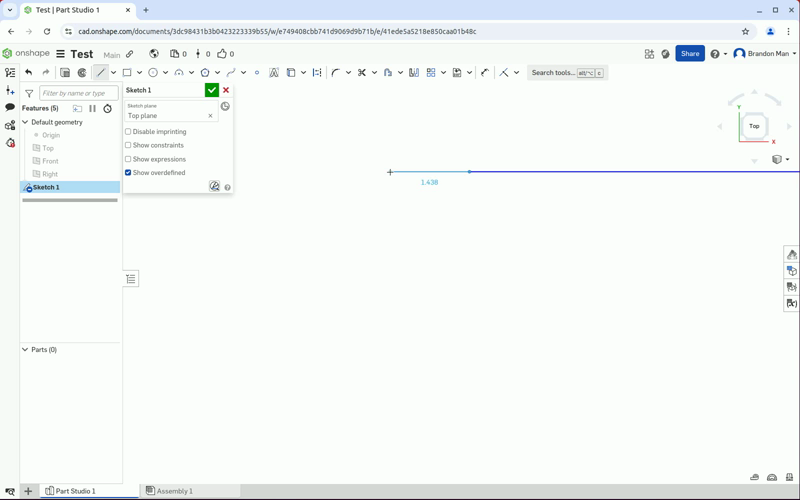
scroll(-6)
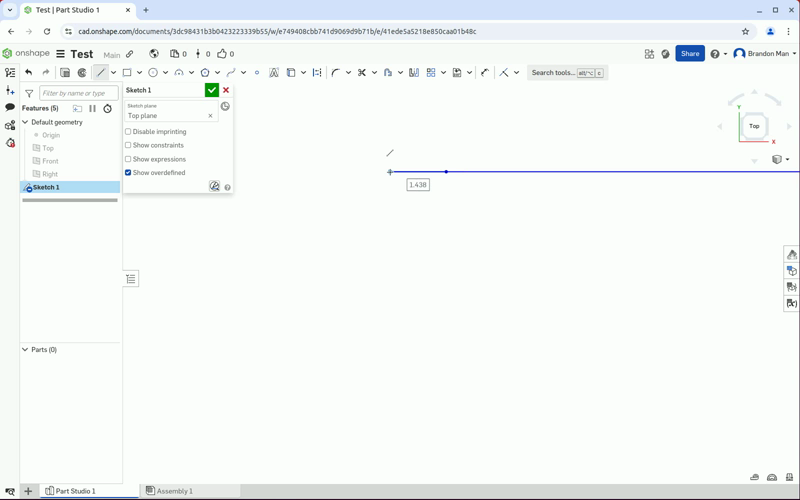
scroll(-6)
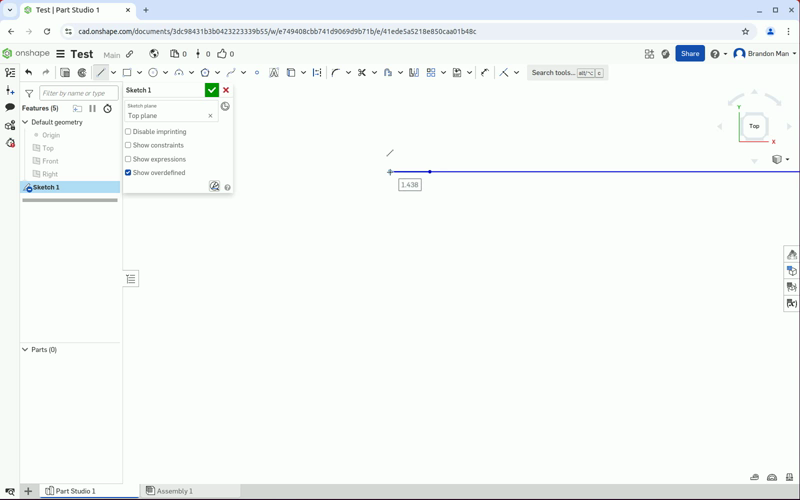
scroll(-6)
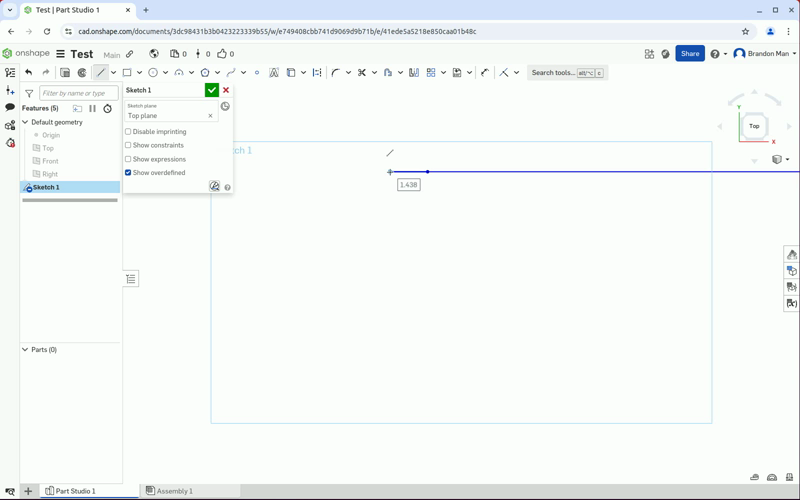
scroll(-6)
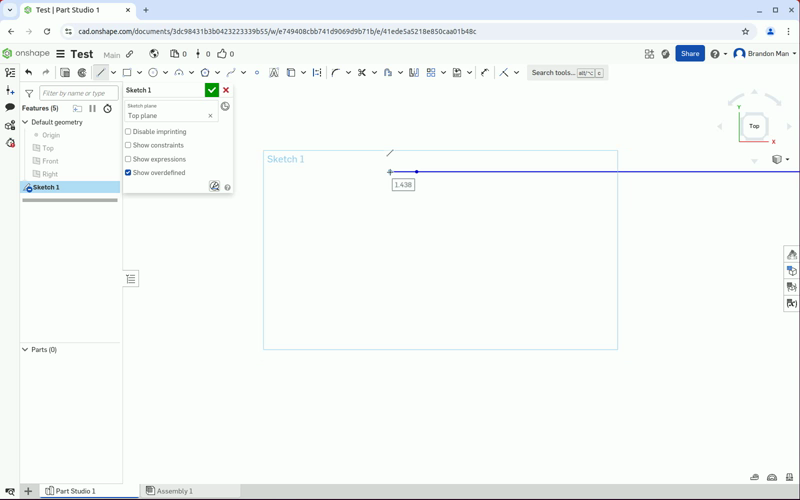
scroll(-6)
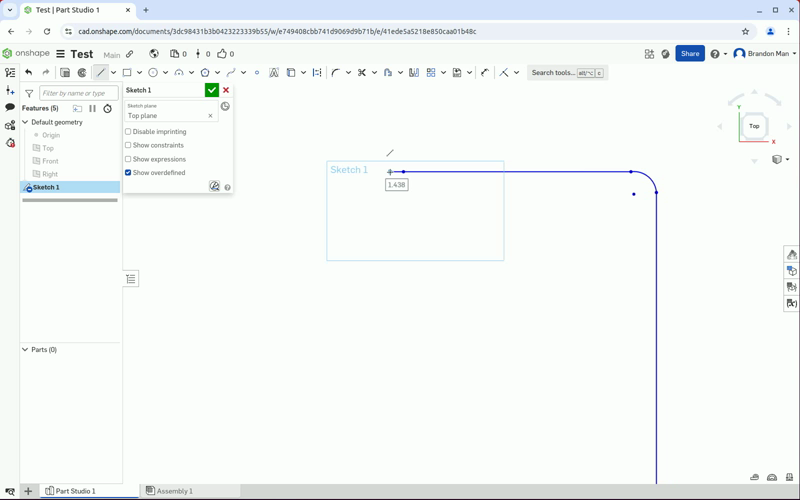
scroll(-6)
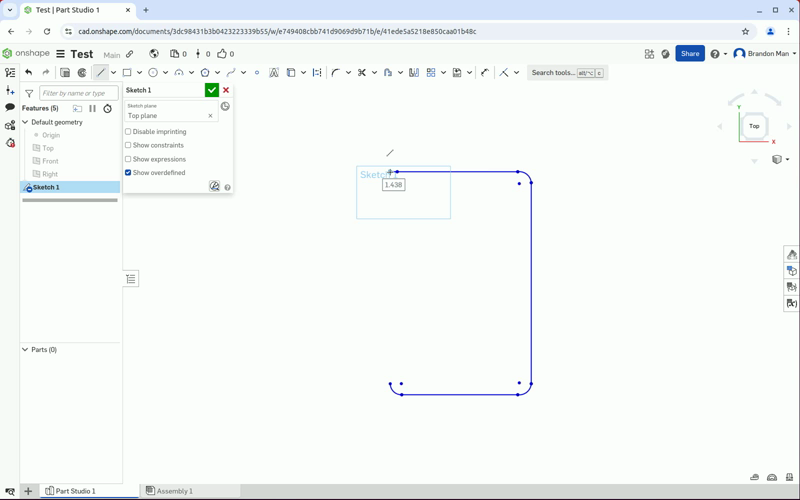
key_up(shift)
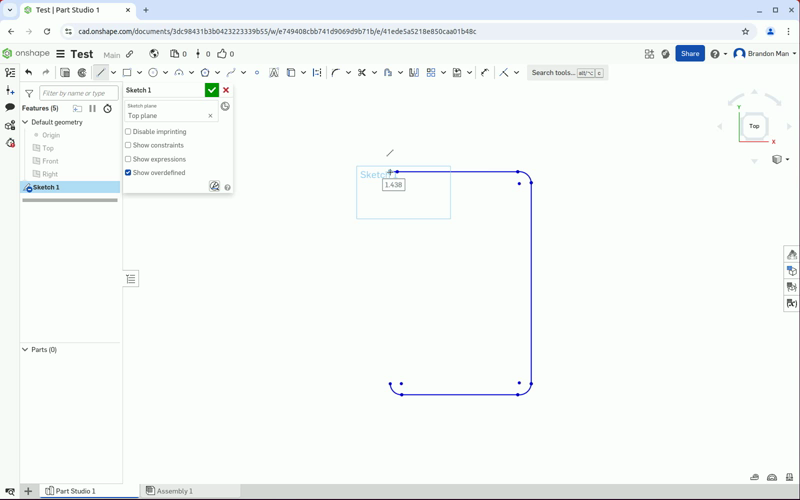
key_down(shift)
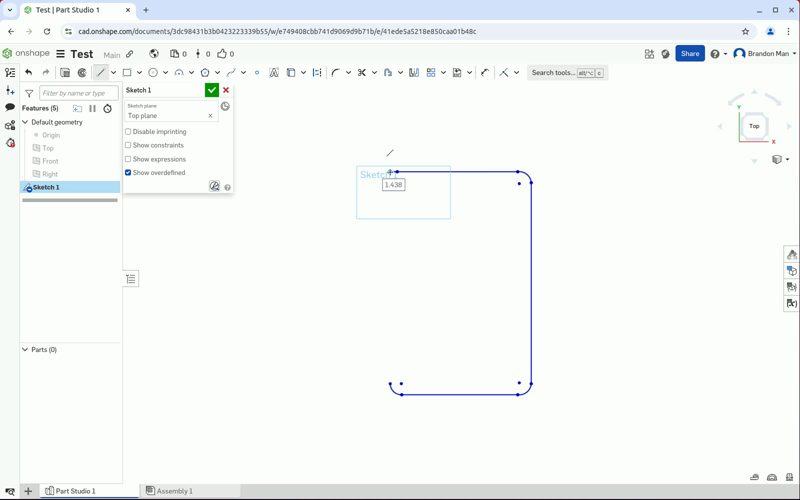
mouse_move(420, 171)
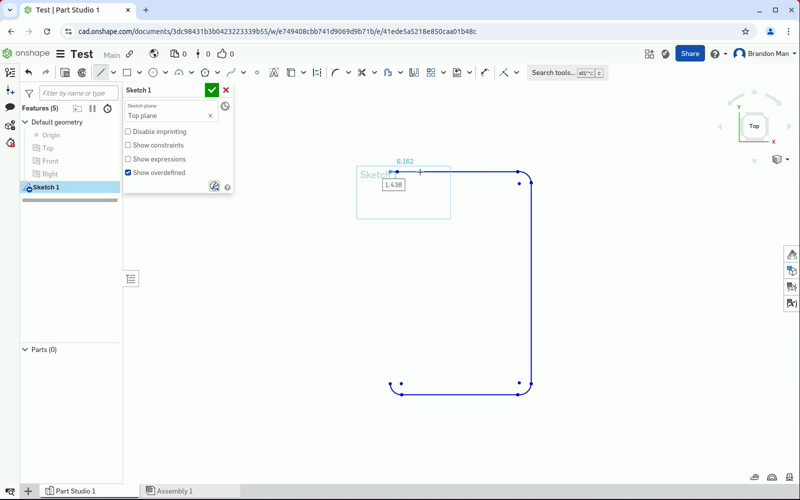
mouse_move(390, 182)
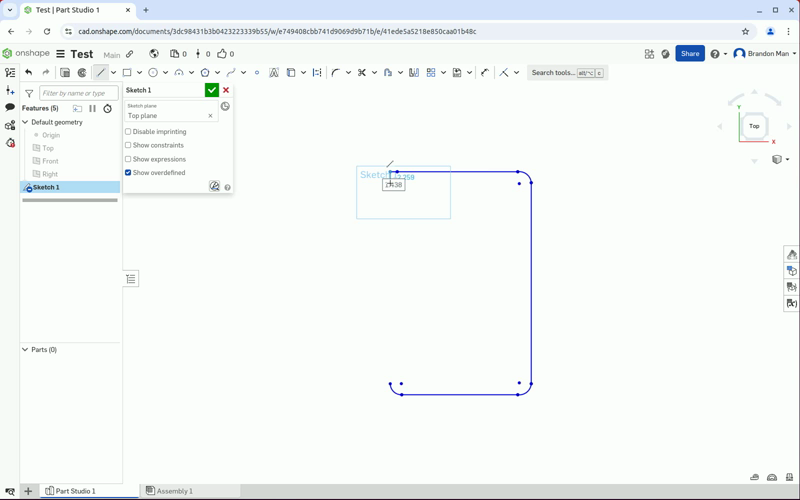
click(390, 182)
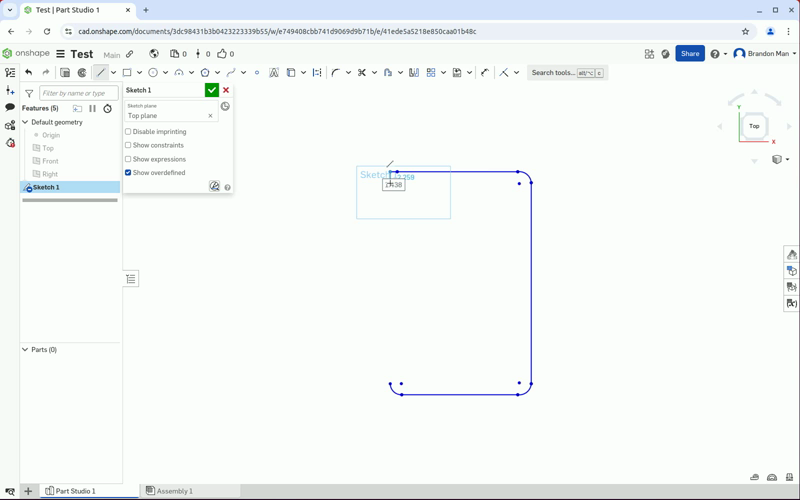
key_up(shift)
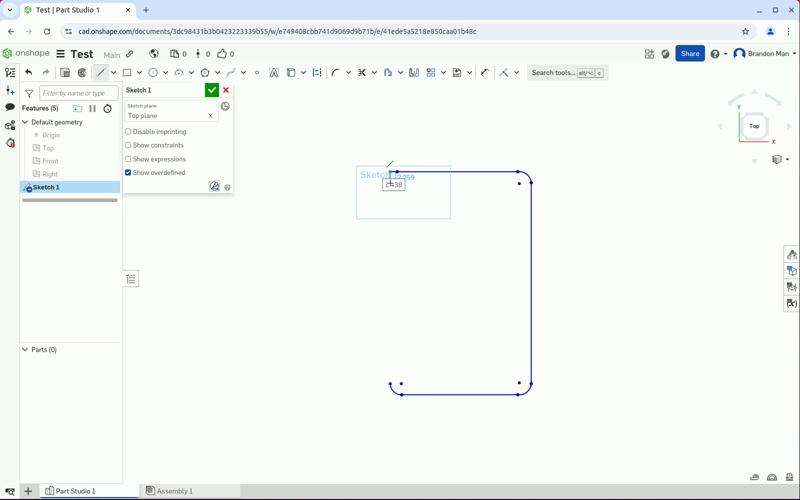
key_down(shift)
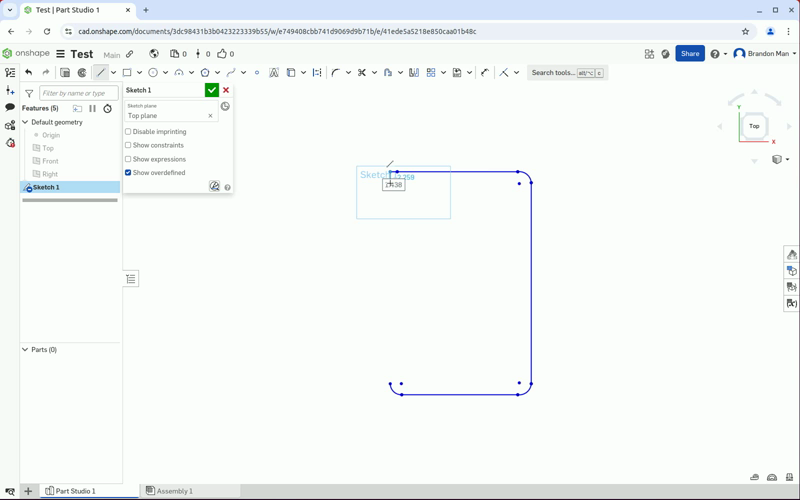
mouse_move(390, 383)
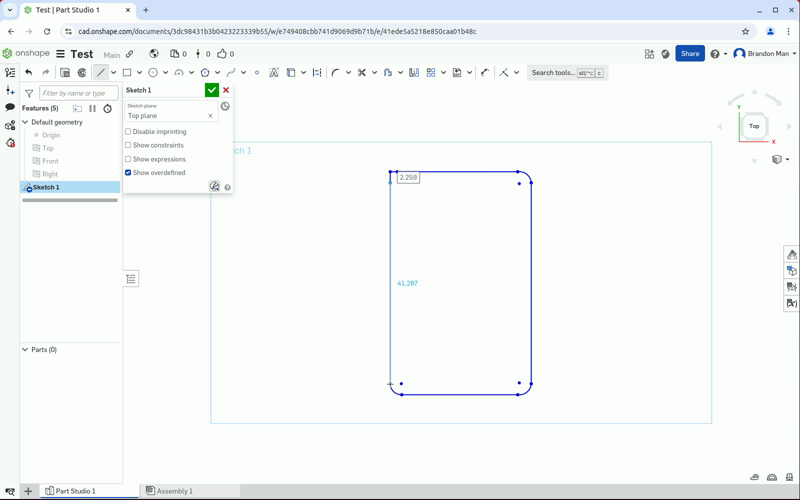
key_up(shift)
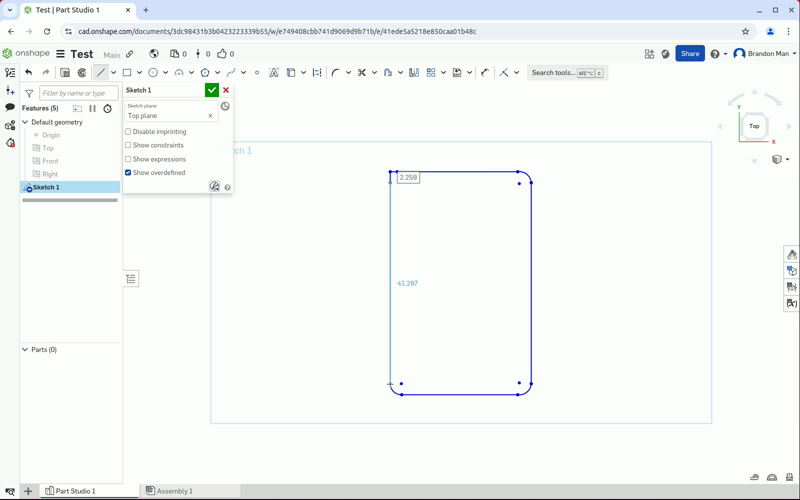
click(390, 383)
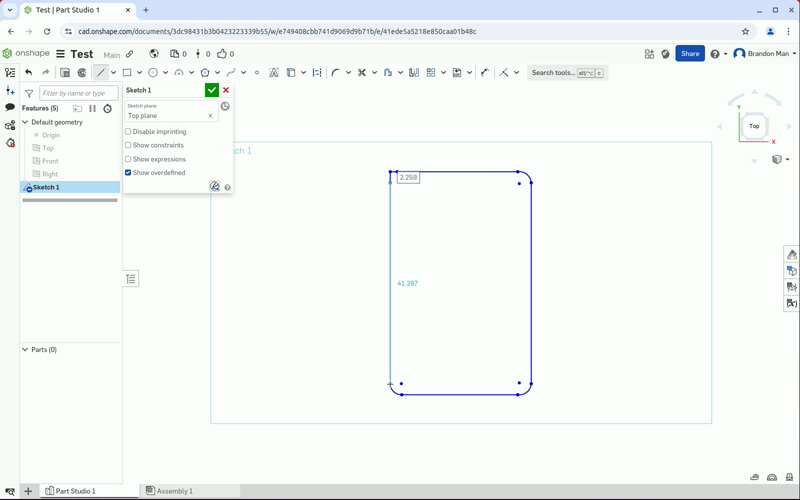
key(esc)
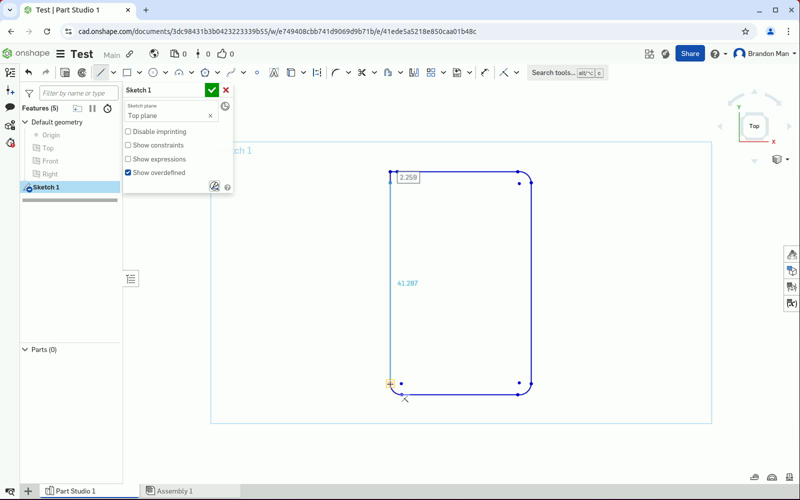
key(c)
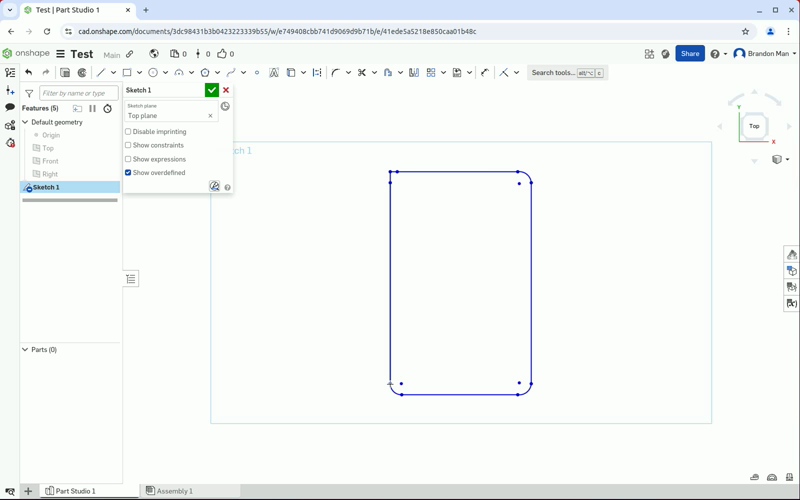
key_down(shift)
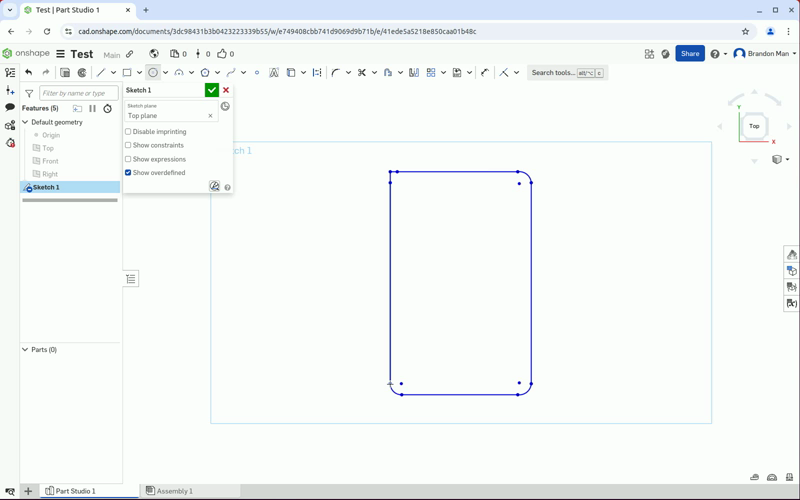
mouse_move(408, 368)
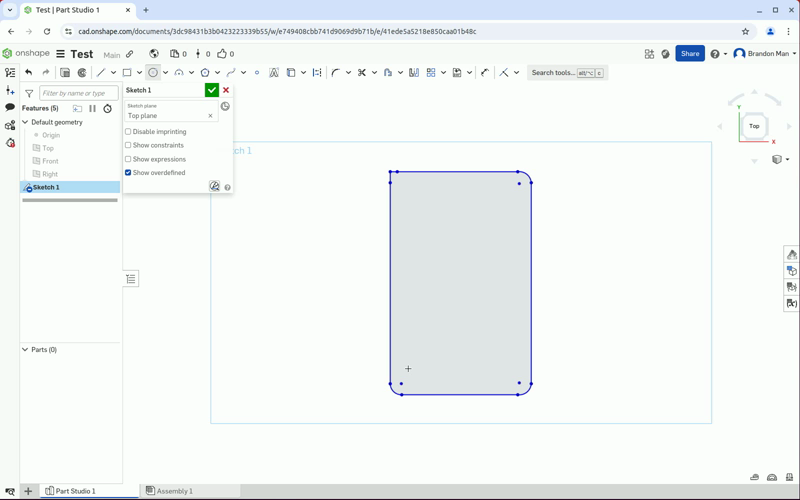
click(408, 368)
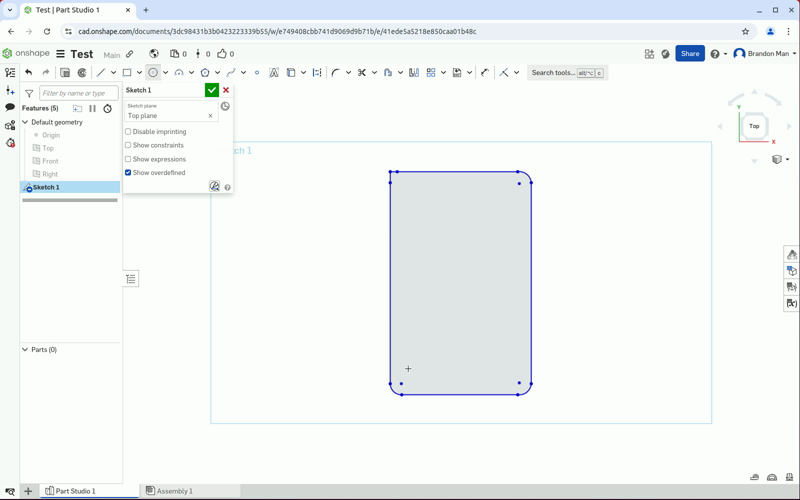
key_up(shift)
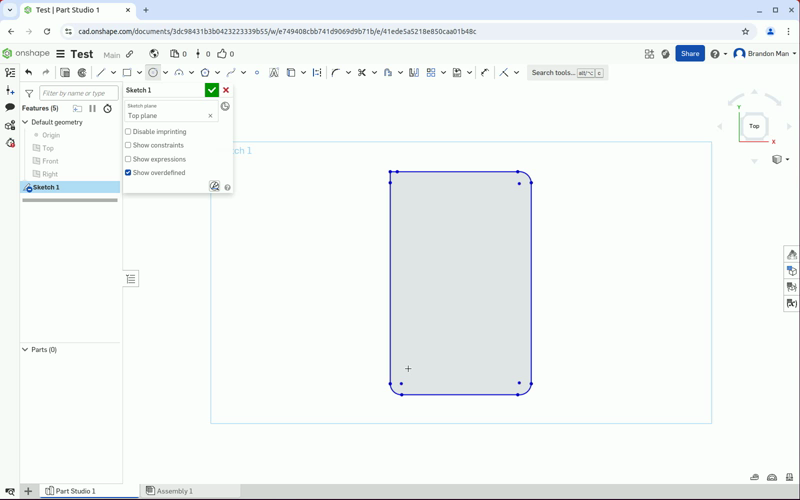
mouse_move(412, 368)
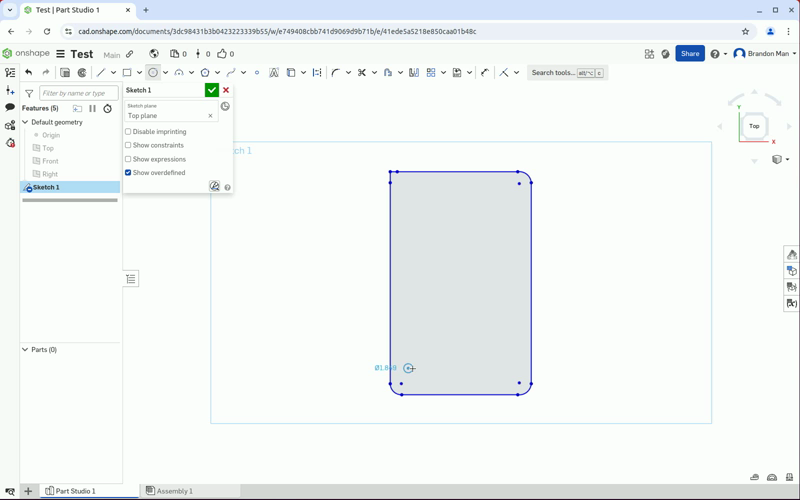
click(412, 368)
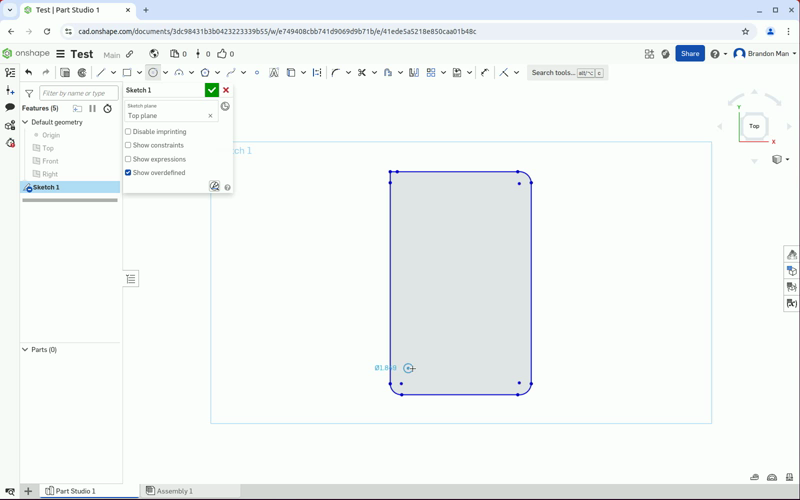
key(esc)
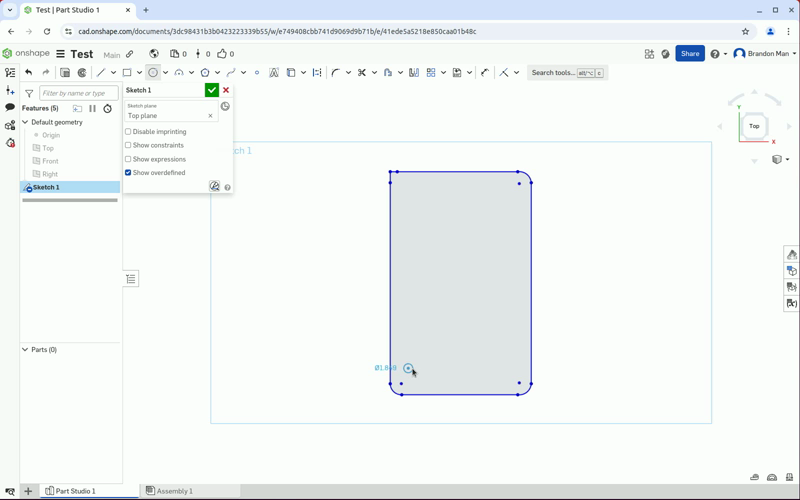
key(c)
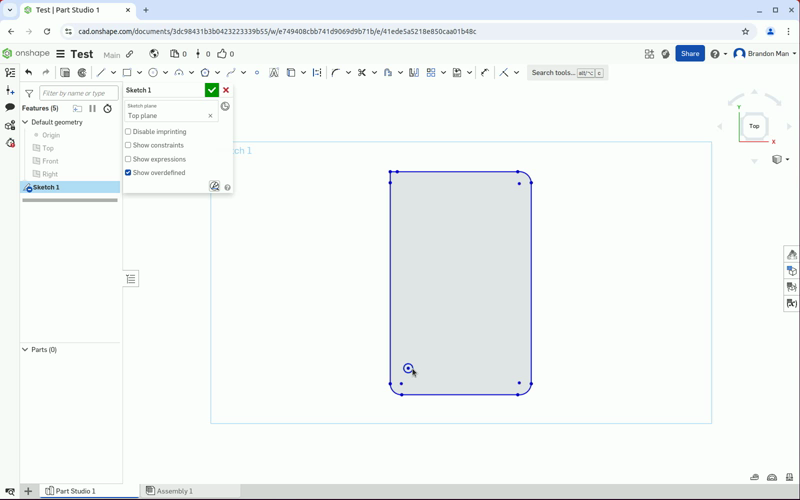
key_down(shift)
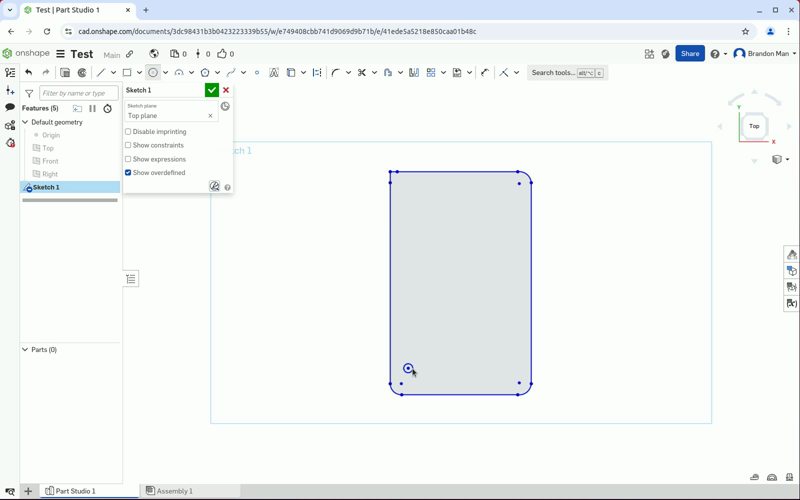
mouse_move(408, 189)
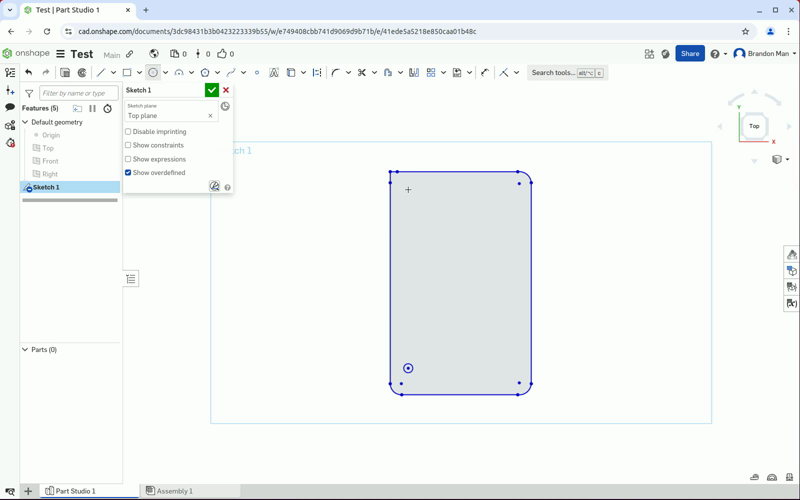
click(408, 189)
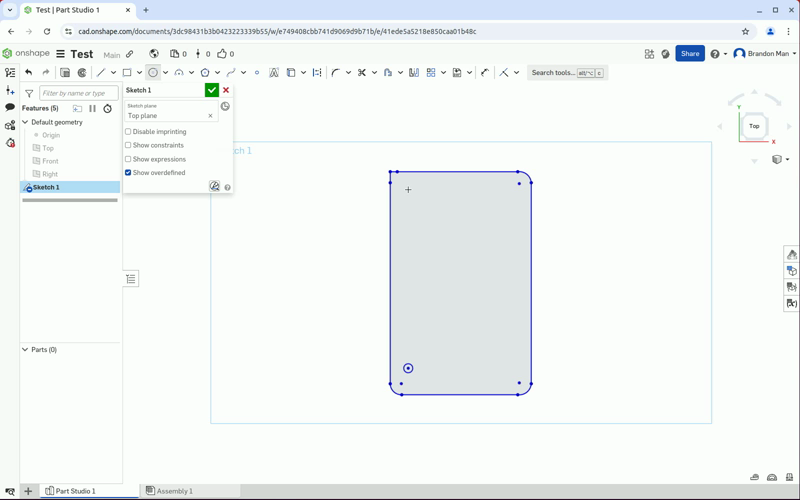
key_up(shift)
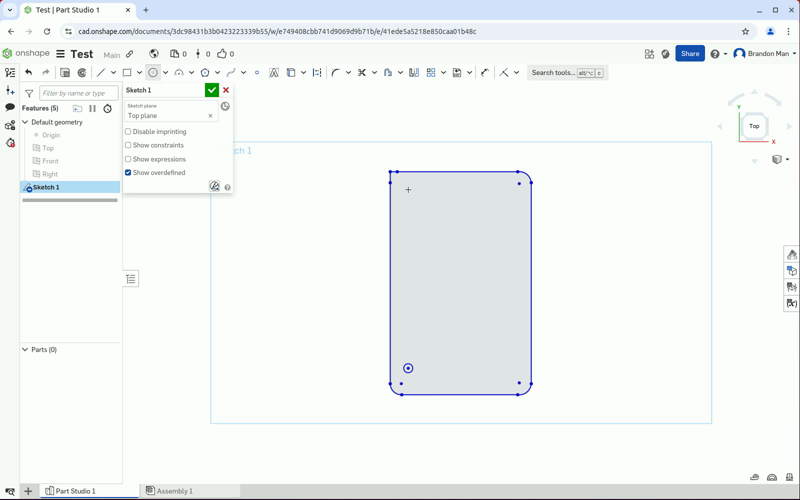
mouse_move(412, 189)
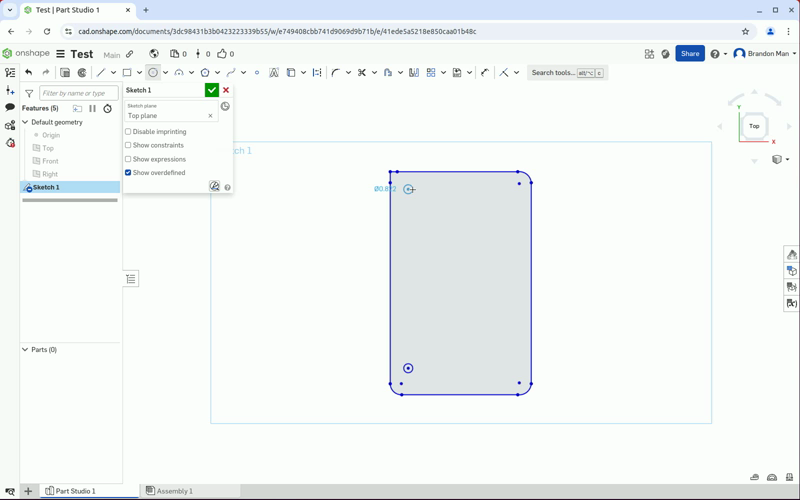
click(412, 189)
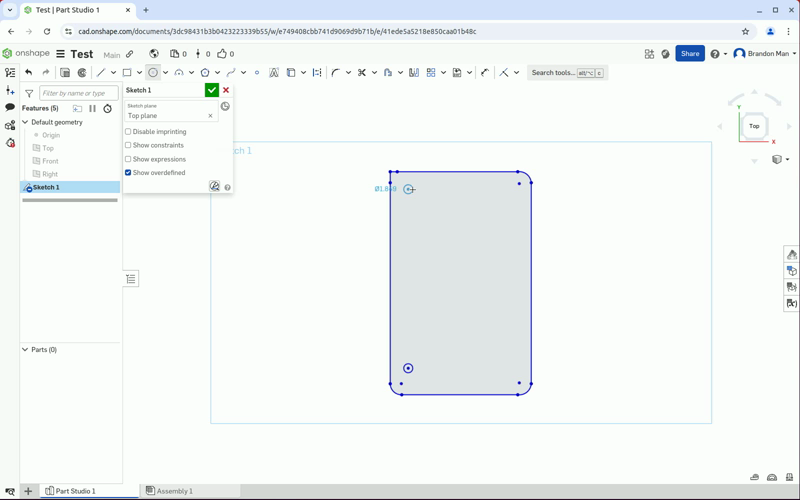
key(esc)
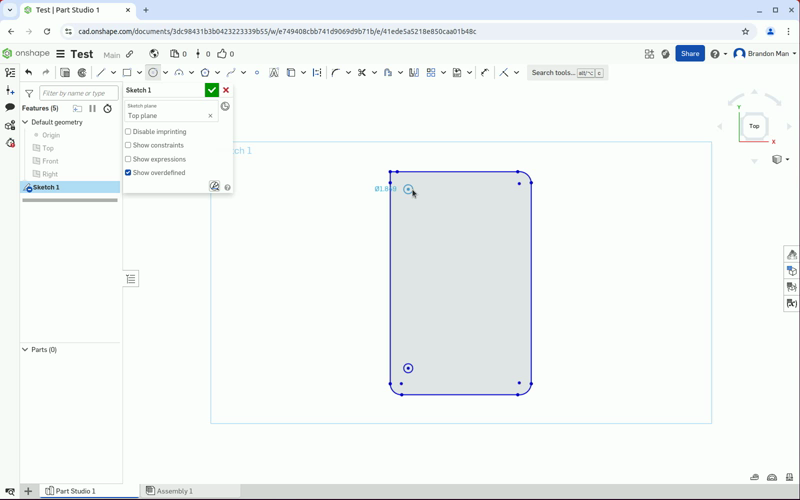
key(c)
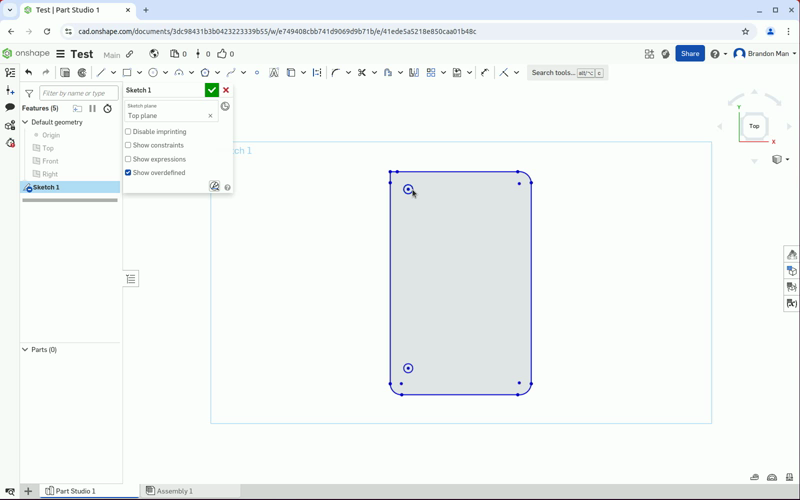
key_down(shift)
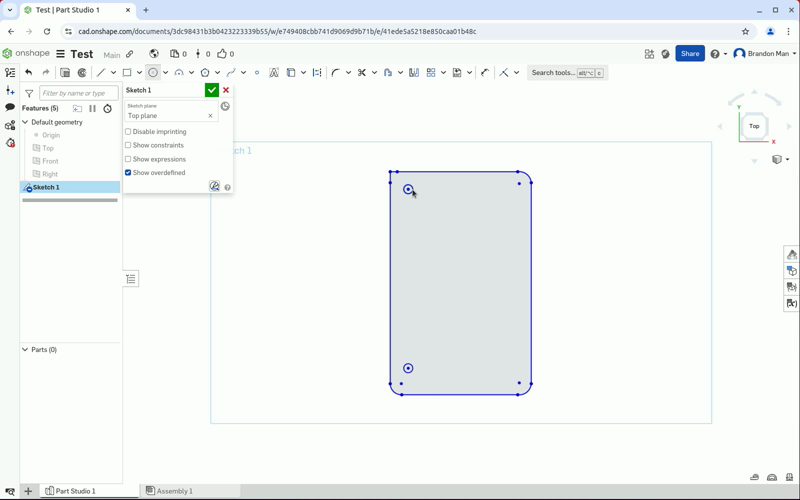
mouse_move(511, 368)
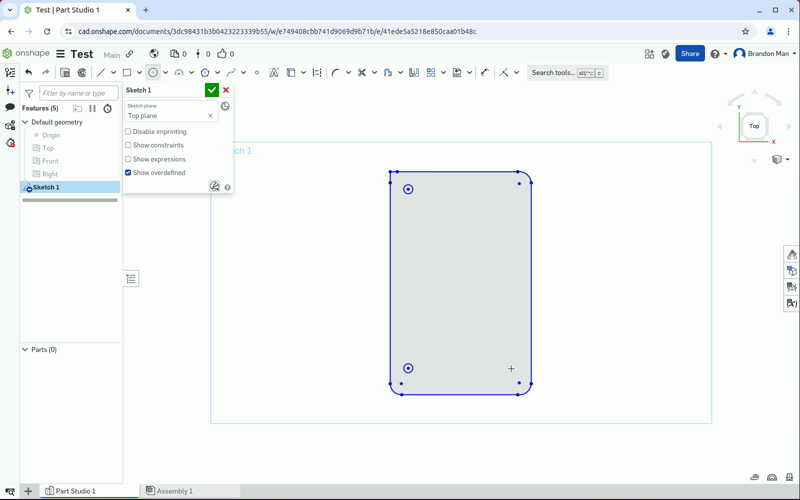
click(511, 368)
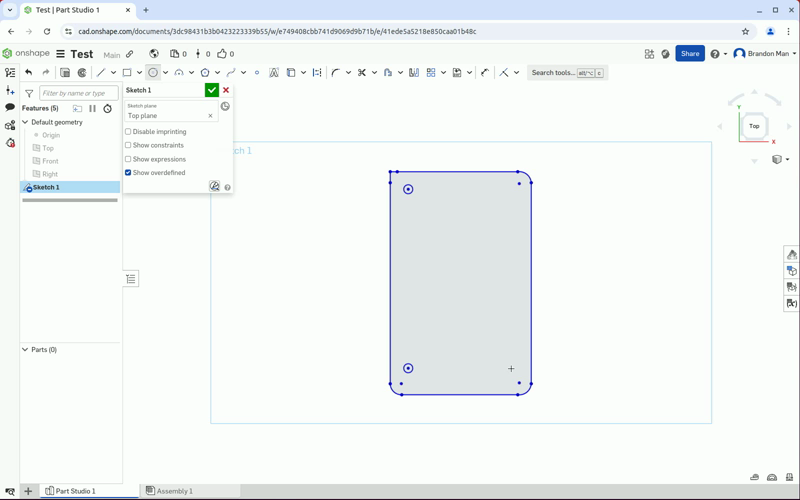
key_up(shift)
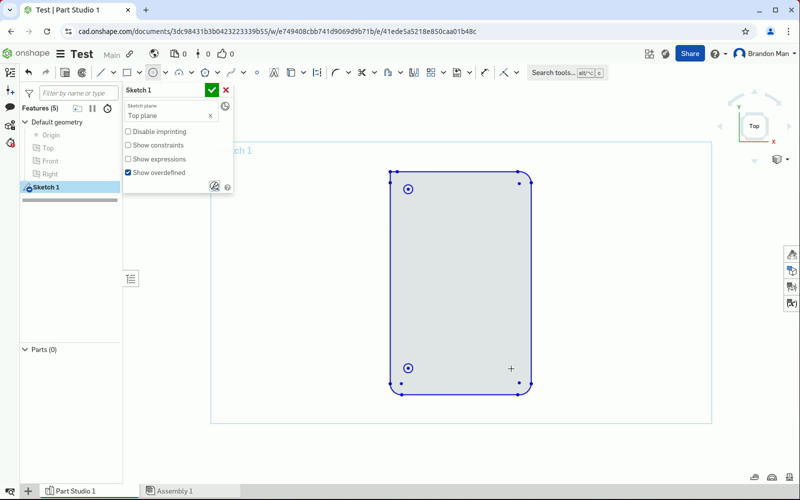
mouse_move(515, 368)
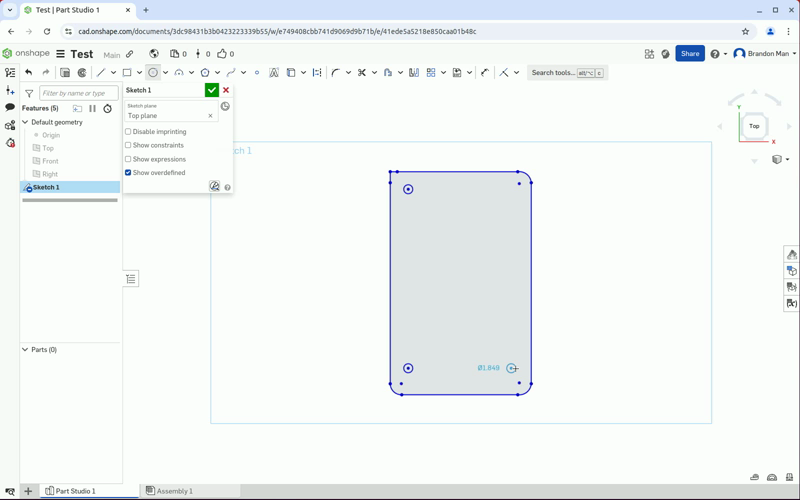
click(515, 368)
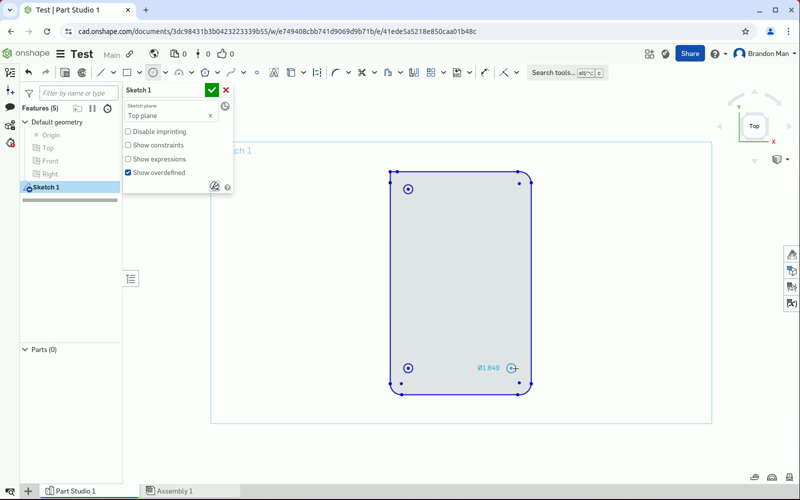
key(esc)
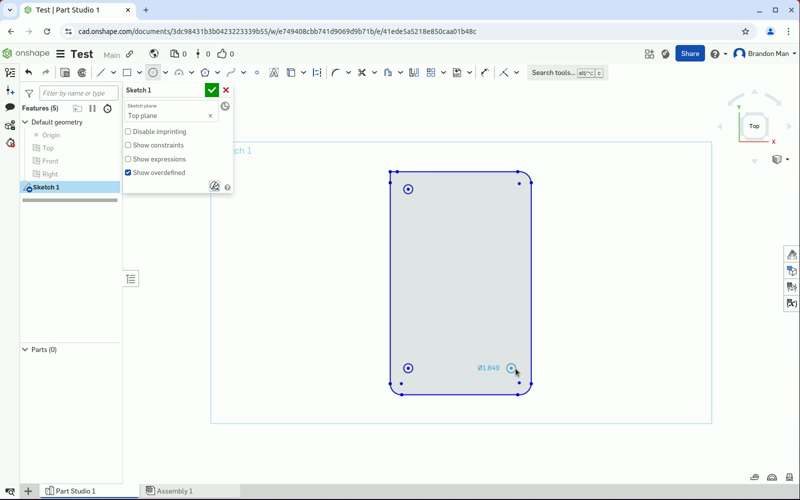
key(c)
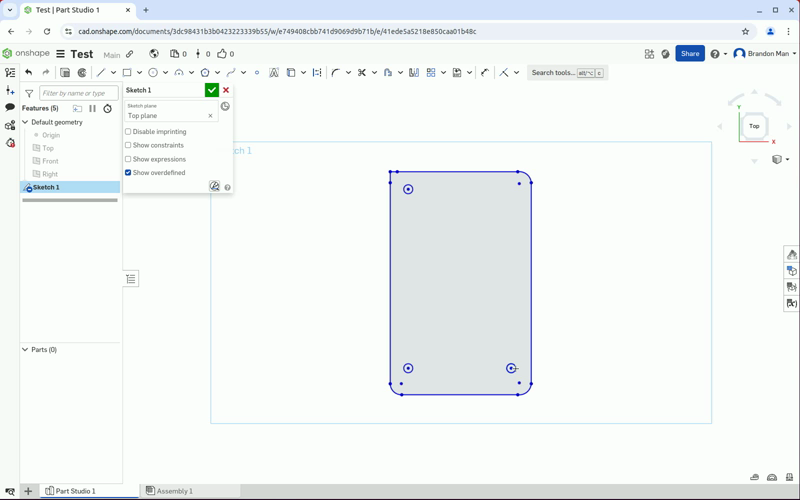
key_down(shift)
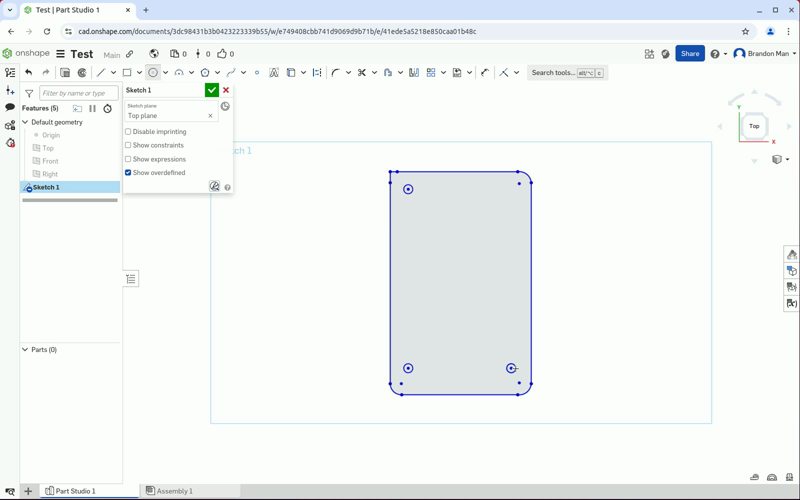
mouse_move(511, 189)
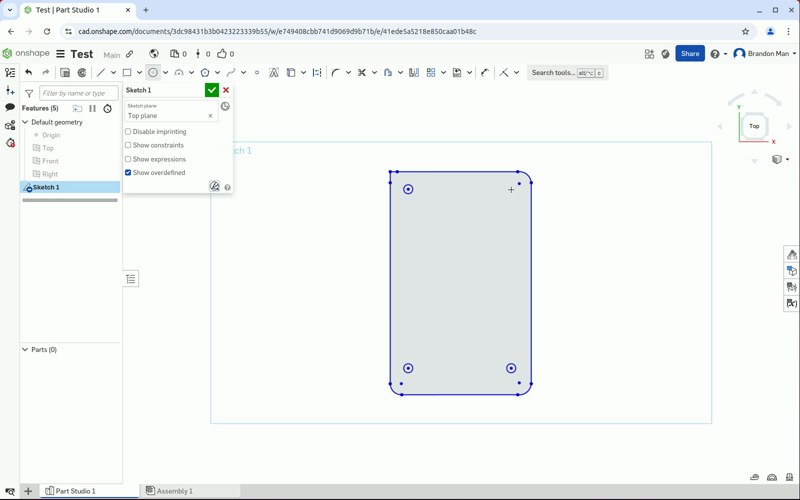
click(511, 189)
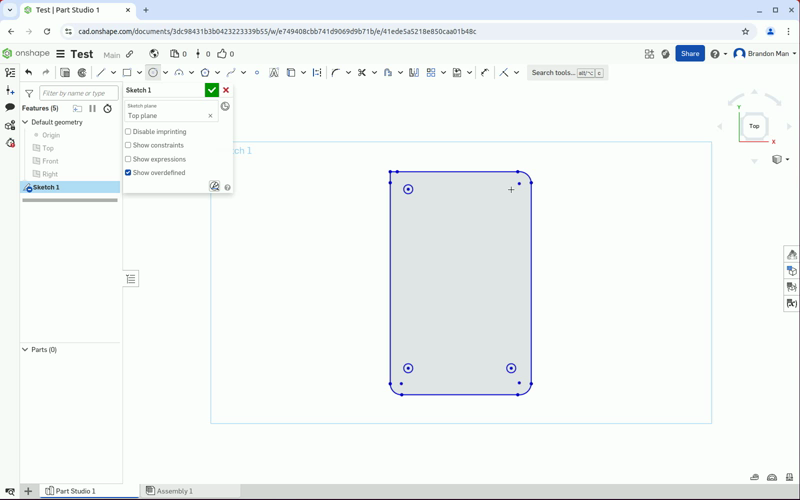
key_up(shift)
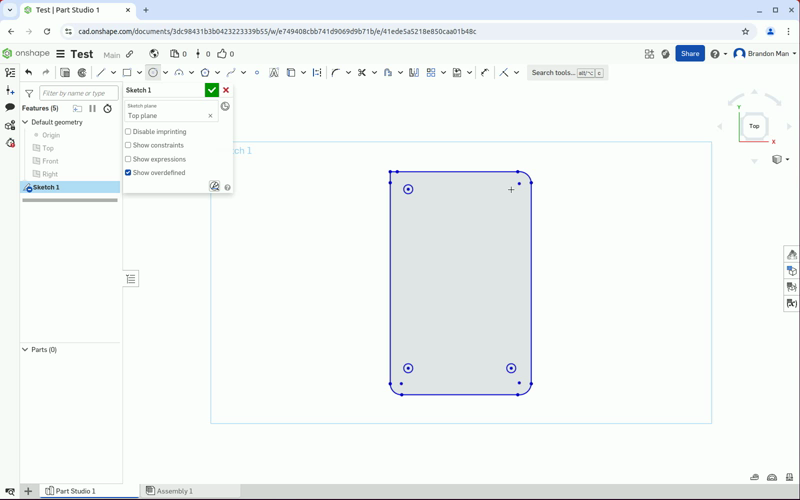
mouse_move(515, 189)
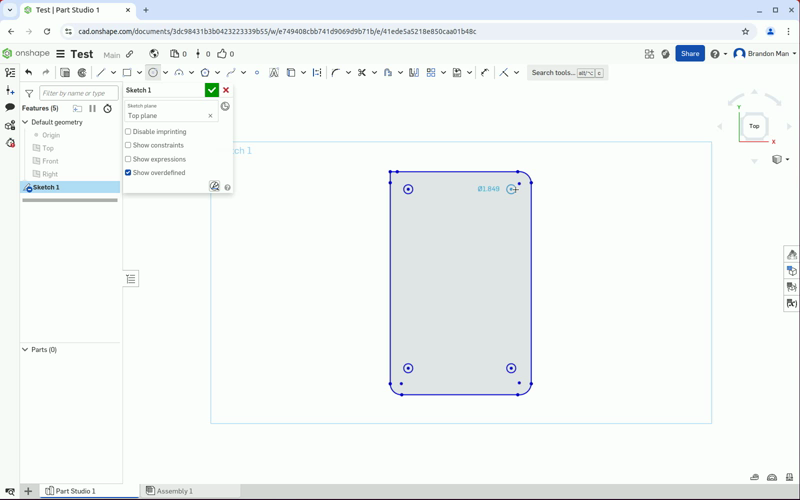
click(515, 189)
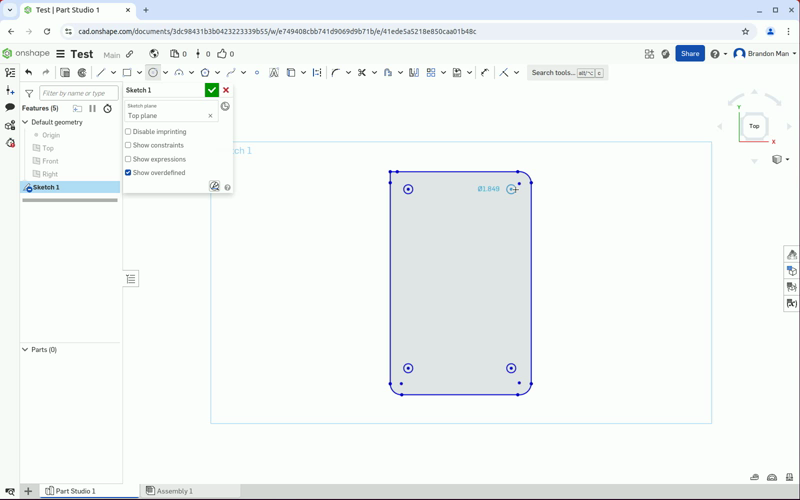
key(esc)
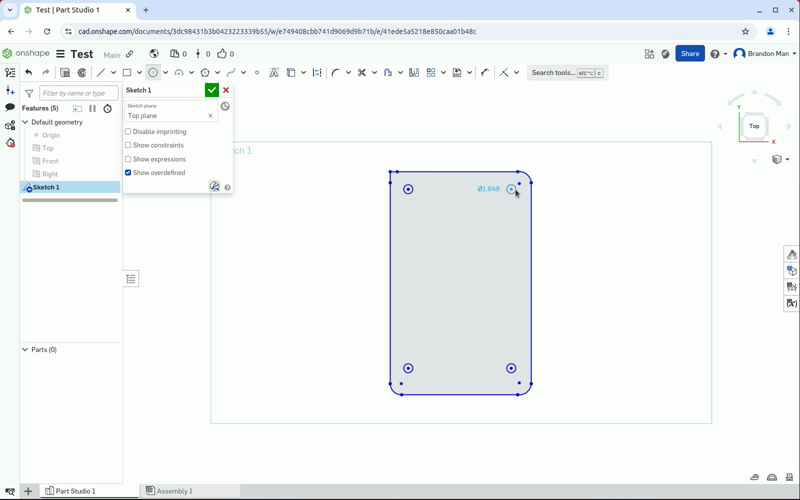
mouse_move(455, 200)
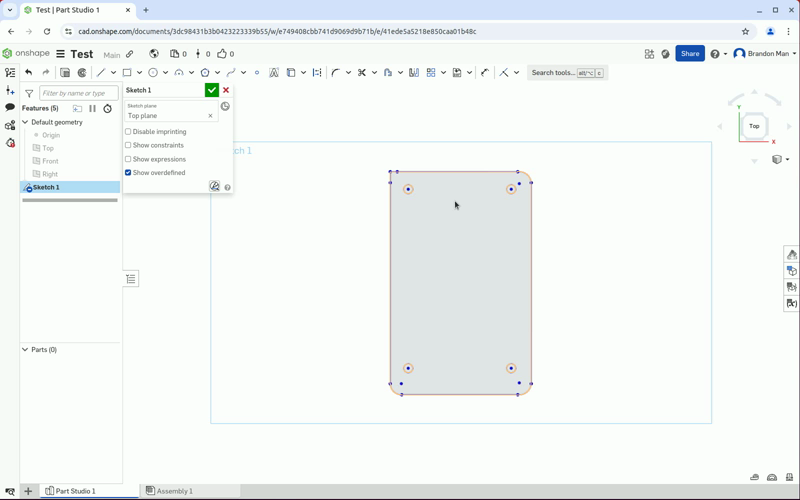
click(455, 200)
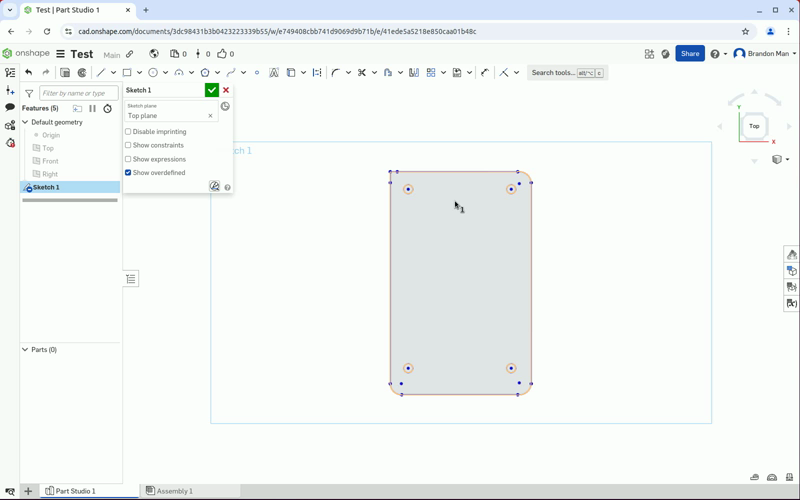
mouse_move(73, 352)
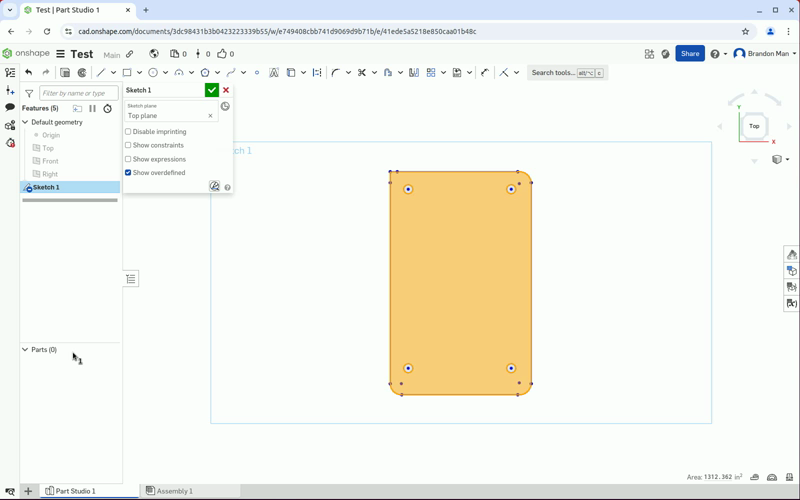
key(shift+y)
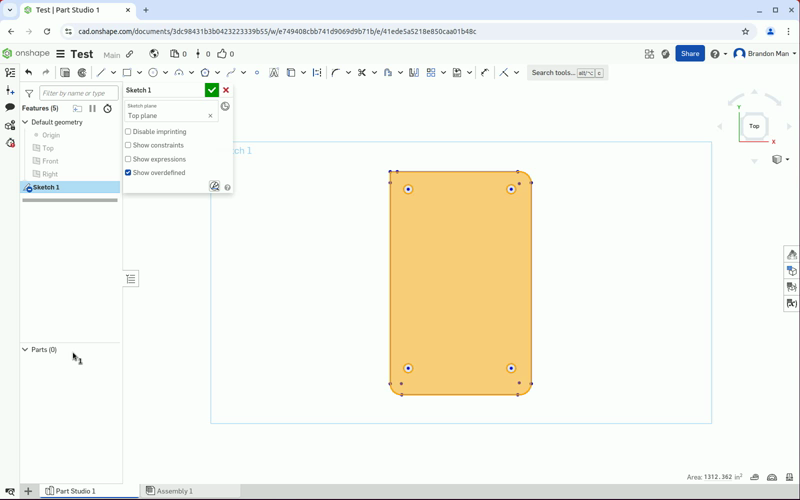
key(shift+e)
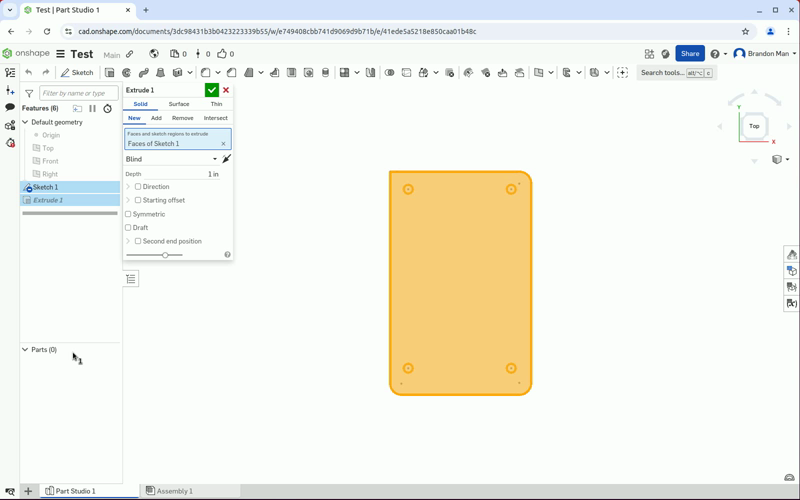
mouse_move(143, 106)
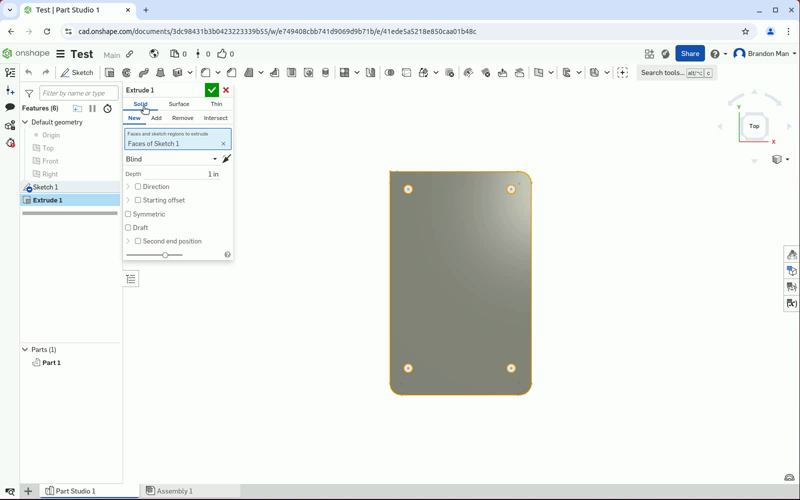
click(143, 106)
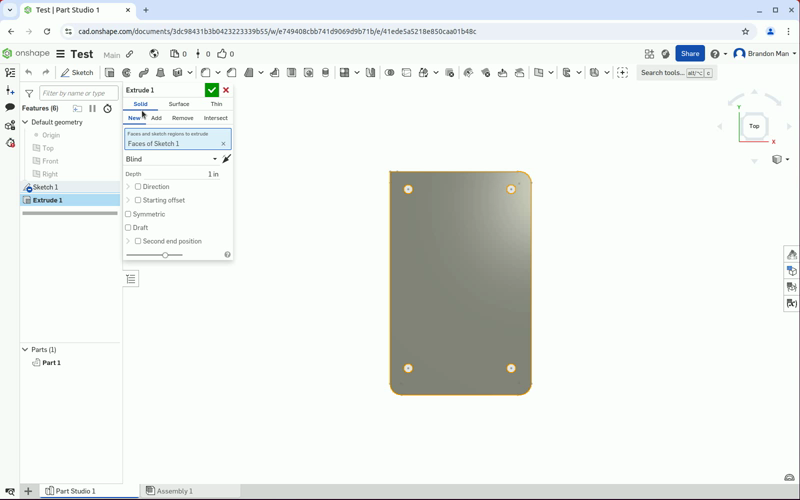
mouse_move(137, 120)
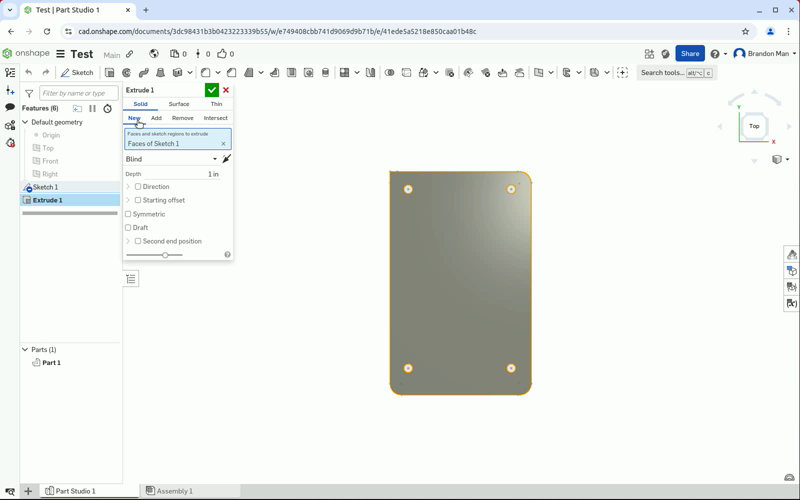
click(137, 120)
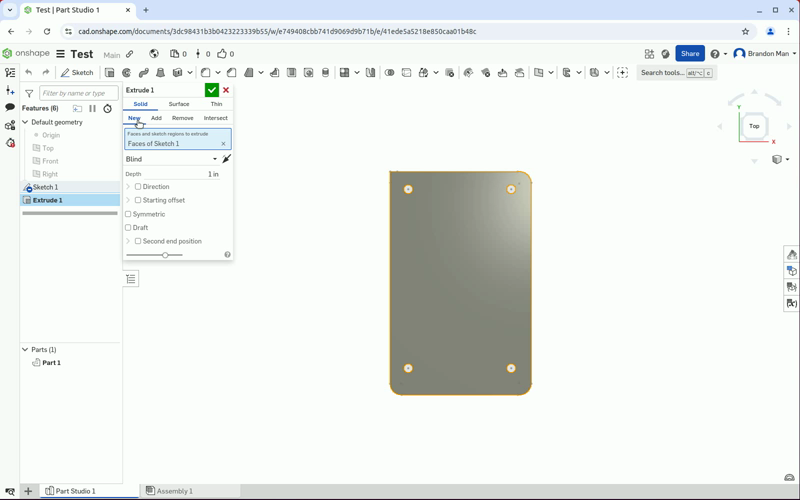
key(tab, 4)
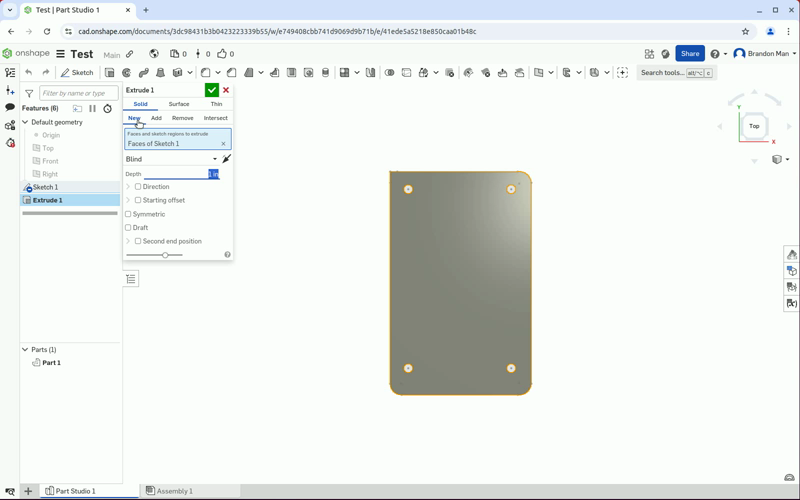
text(2.889)
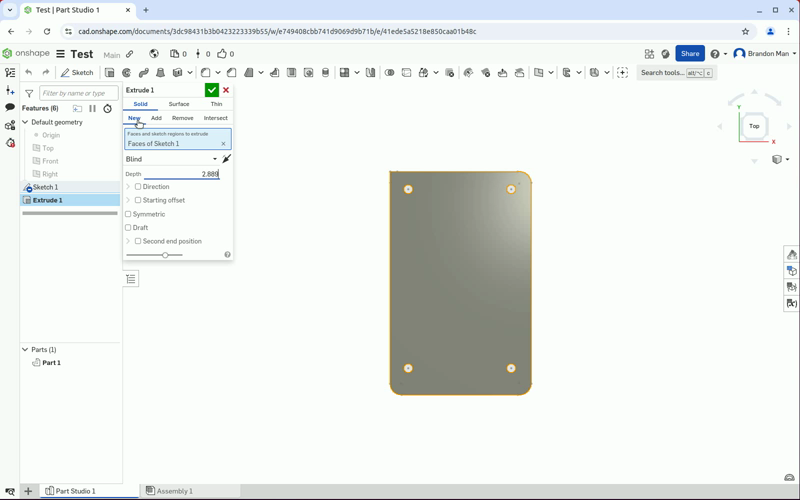
key(enter)
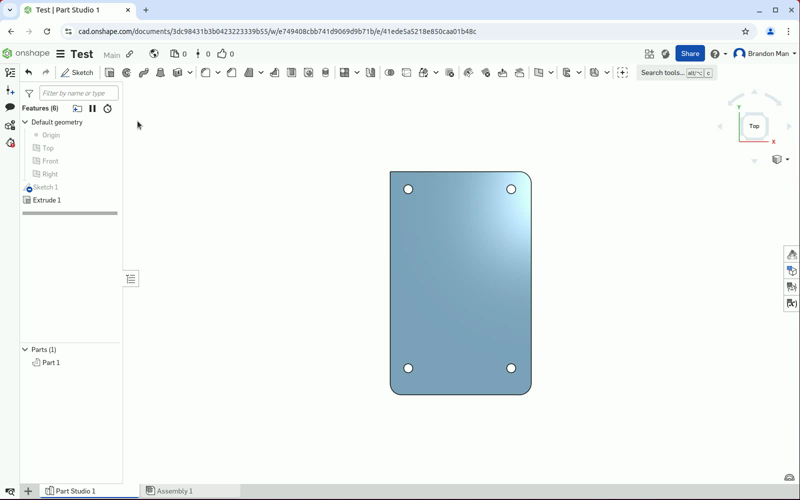
key(shift+h)
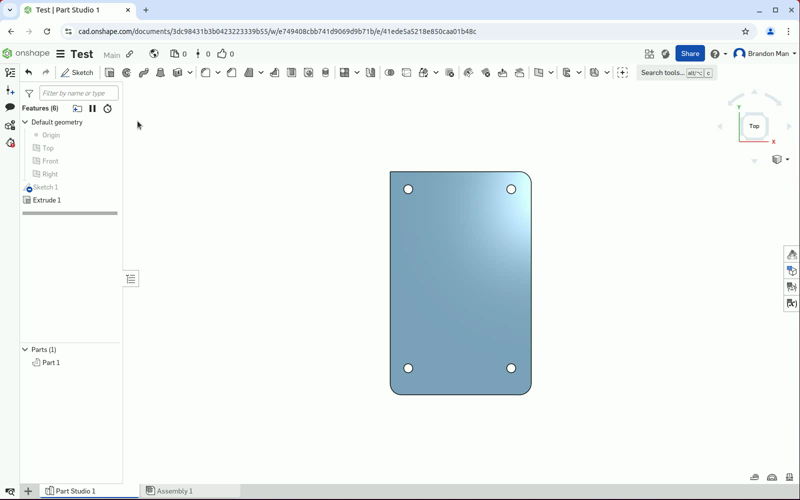
key(shift+h)
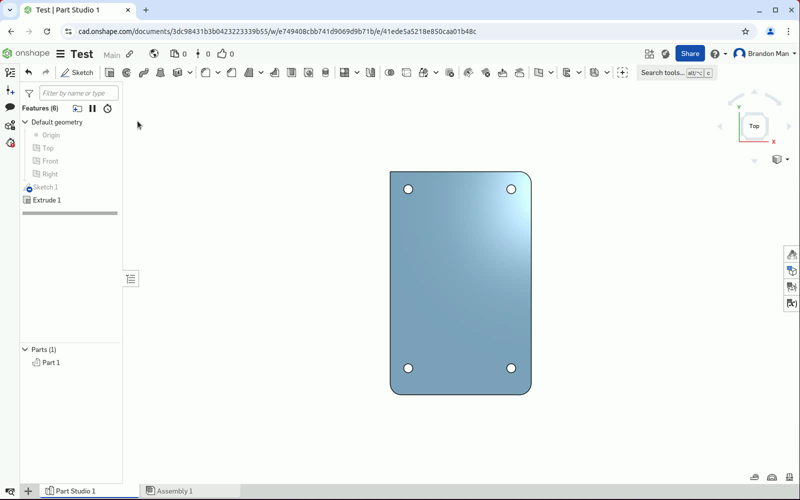
mouse_move(73, 189)
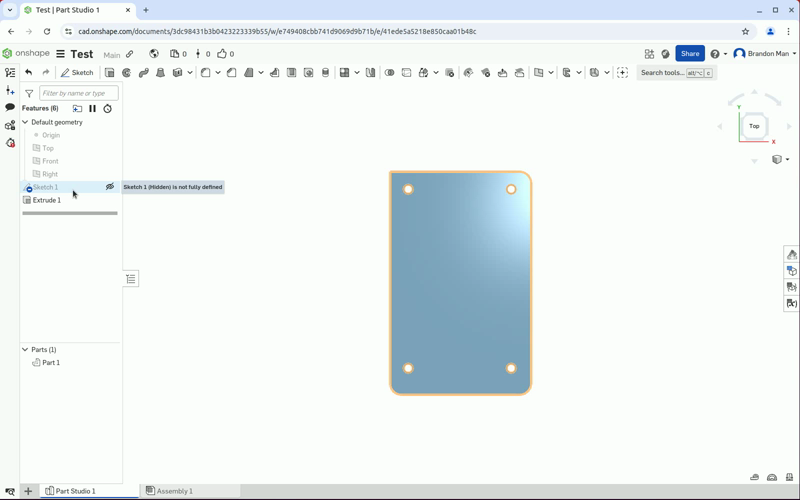
click(73, 189)
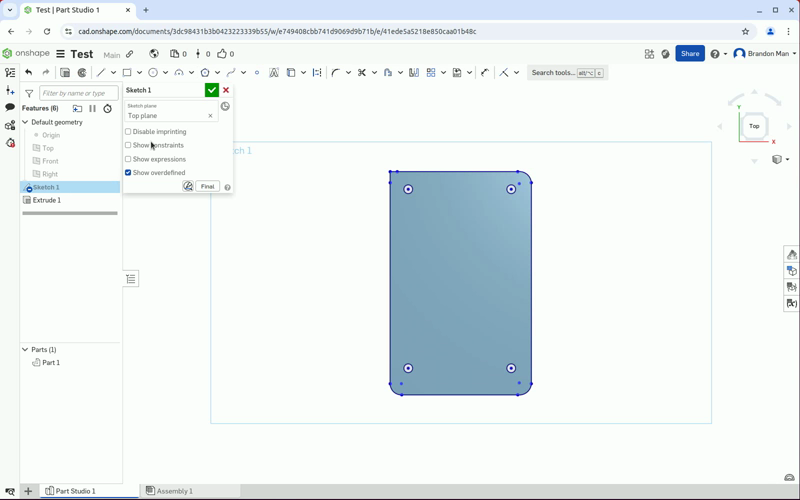
mouse_move(229, 92)
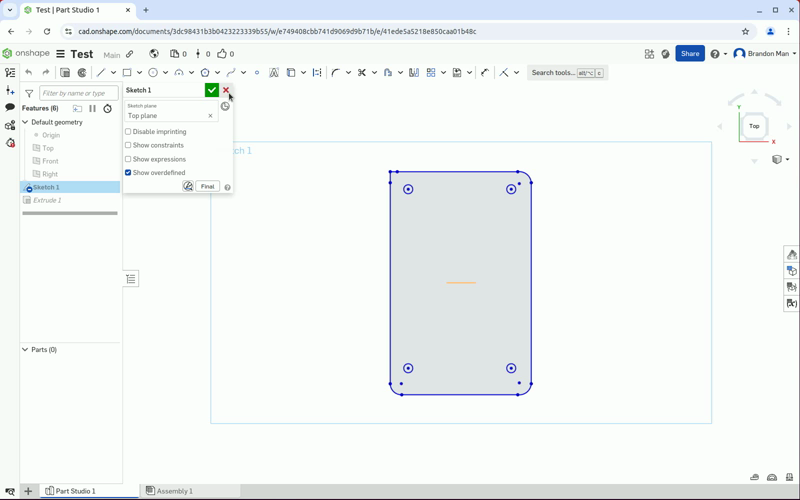
click(229, 92)
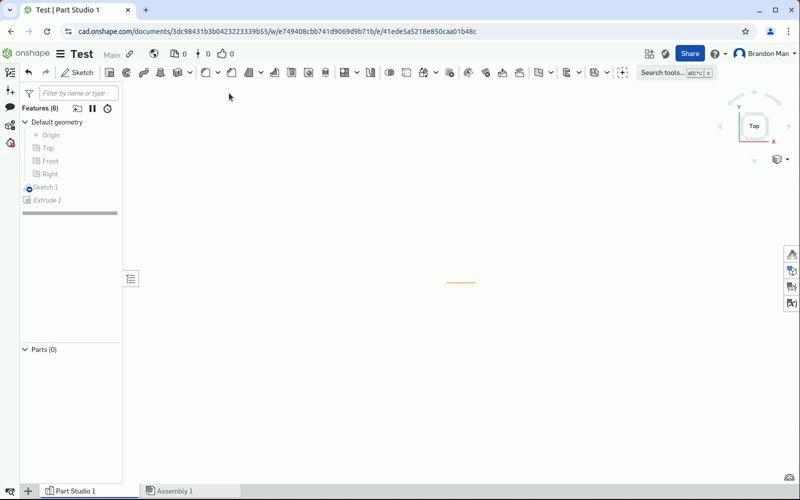
mouse_move(541, 75)
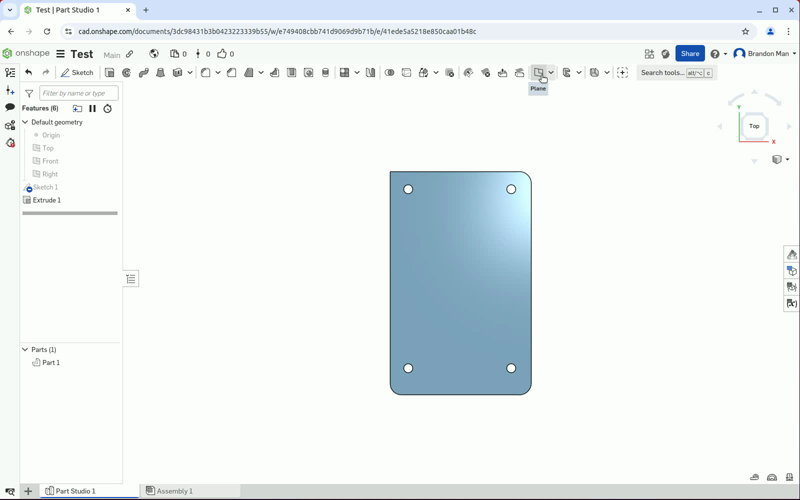
click(541, 75)
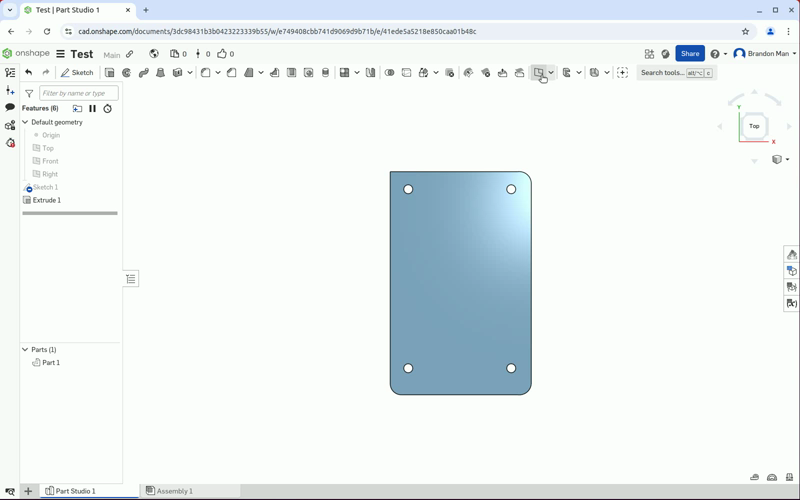
mouse_move(73, 150)
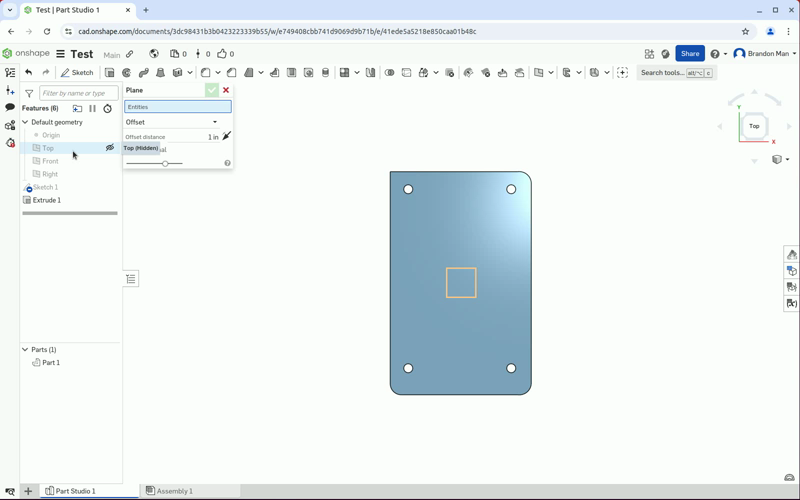
click(73, 150)
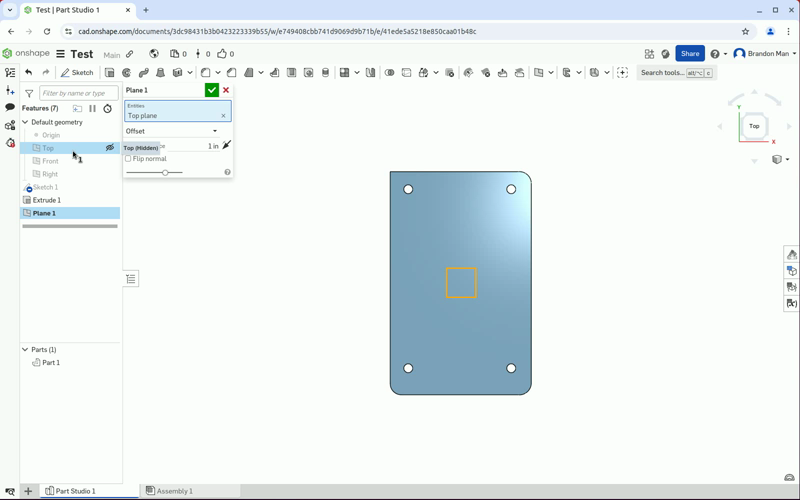
key(tab, 2)
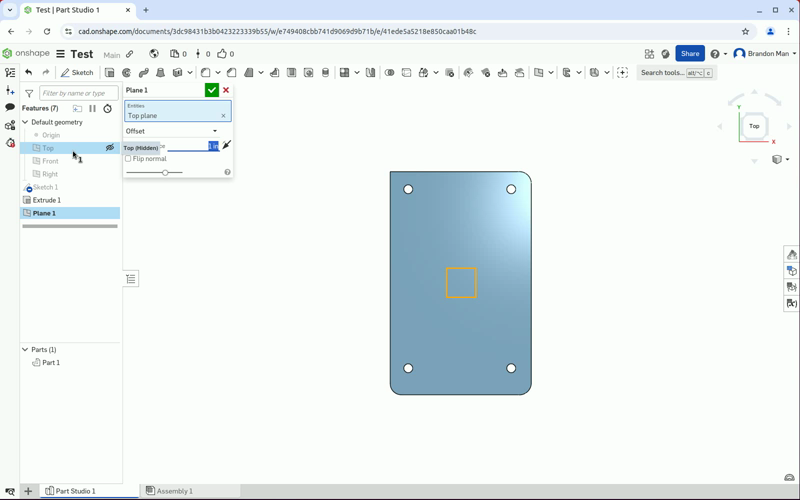
text(2.896)
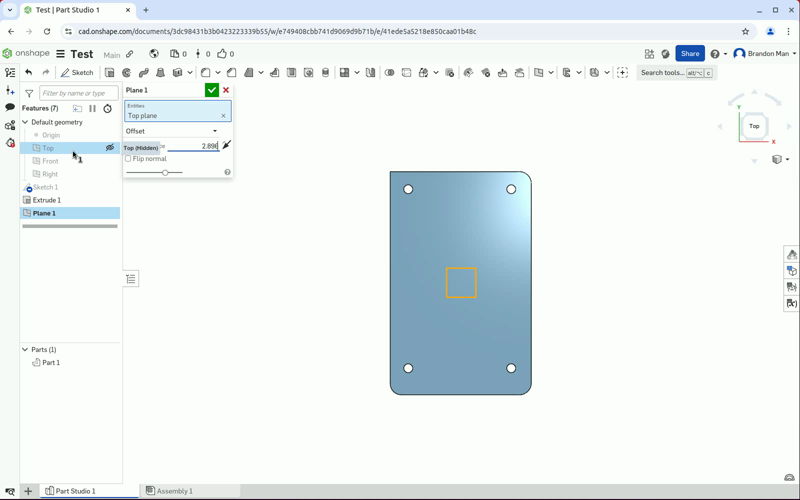
key(enter, 2)
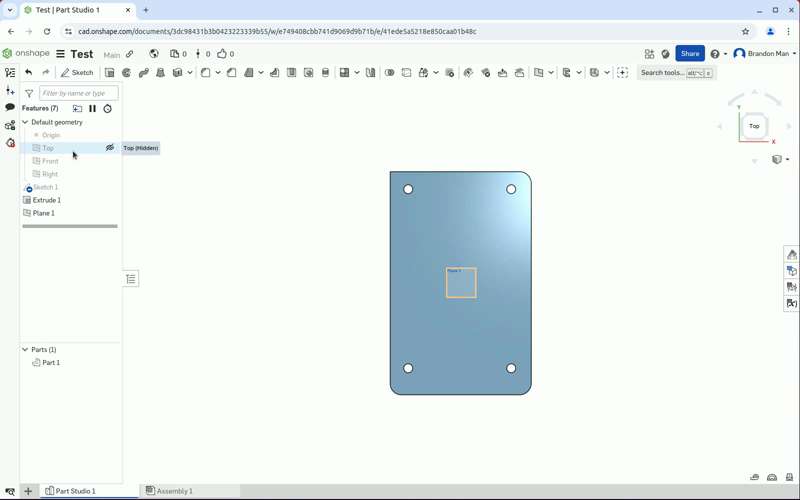
key(shift+s)
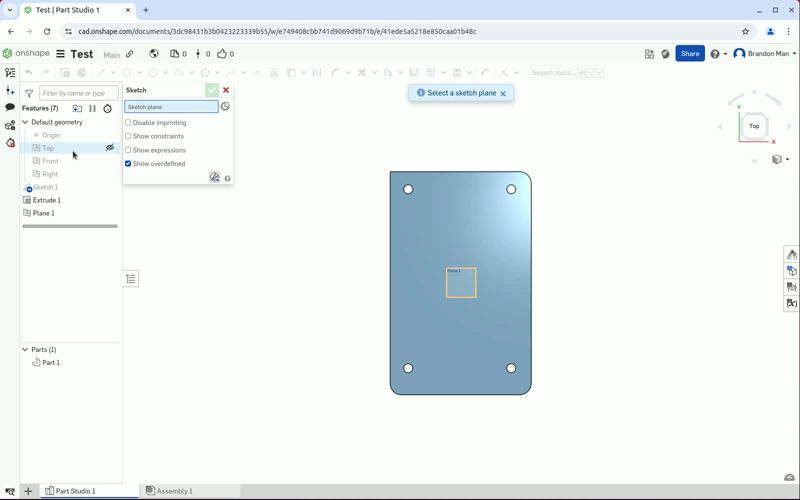
mouse_move(73, 215)
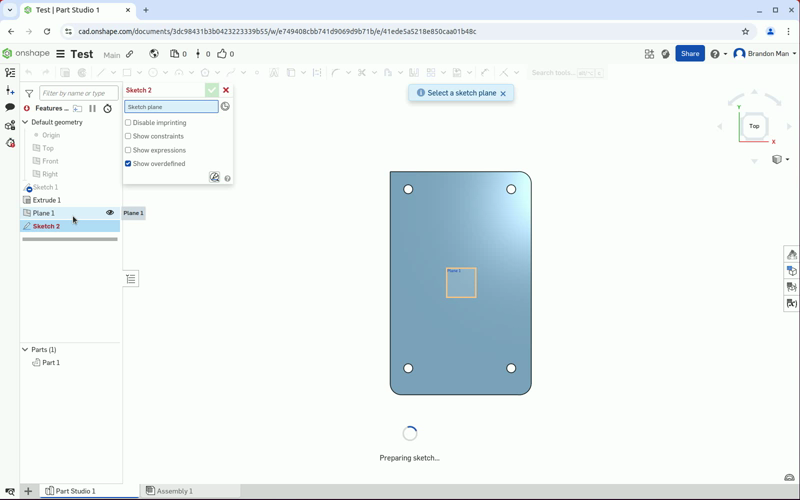
click(73, 215)
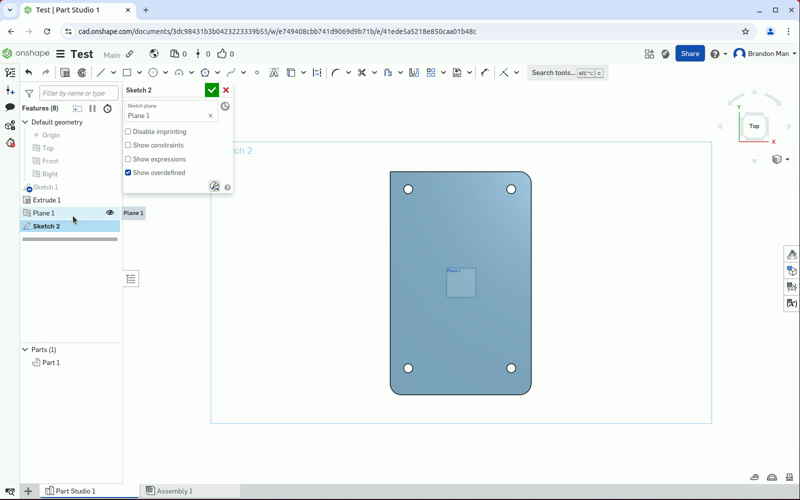
mouse_move(73, 352)
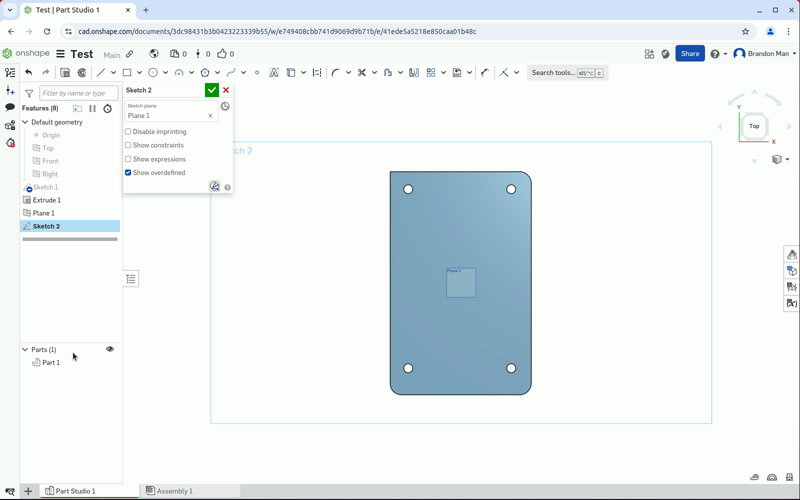
key(y)
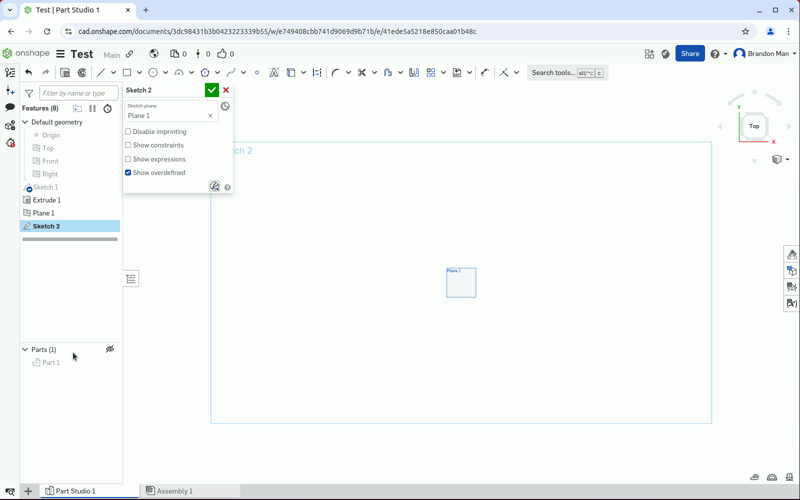
key(l)
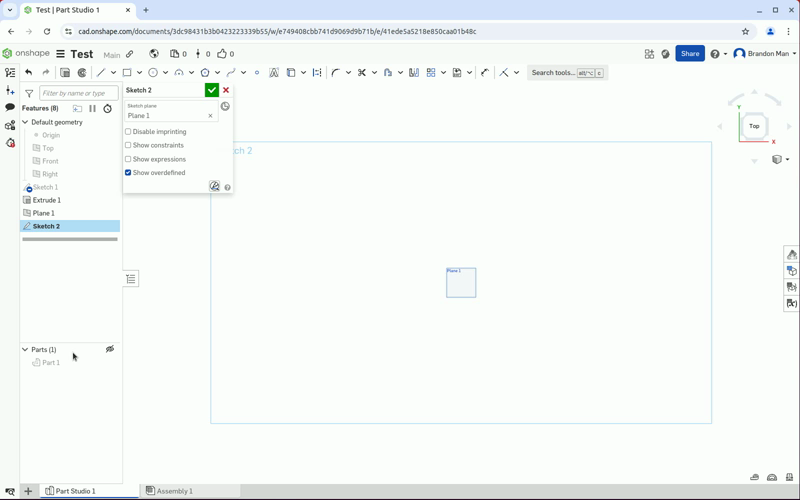
key_down(shift)
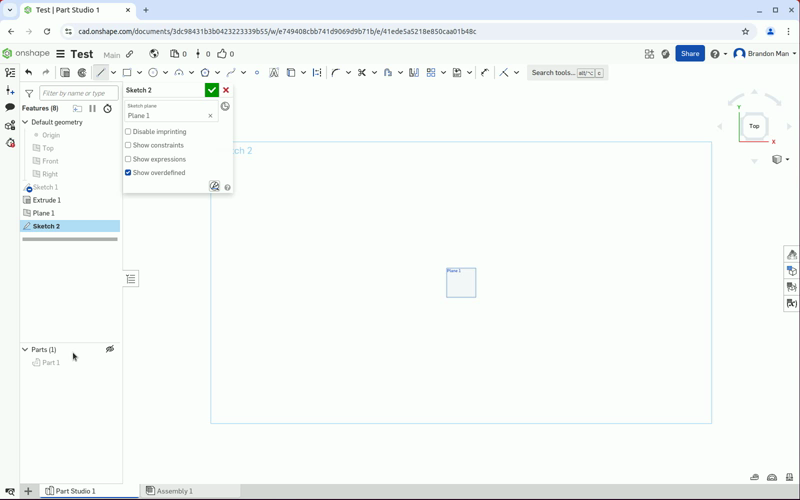
mouse_move(401, 384)
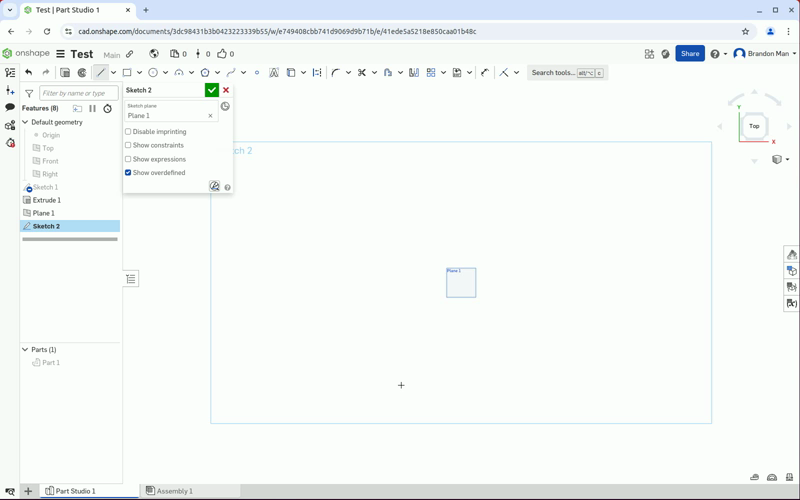
click(401, 384)
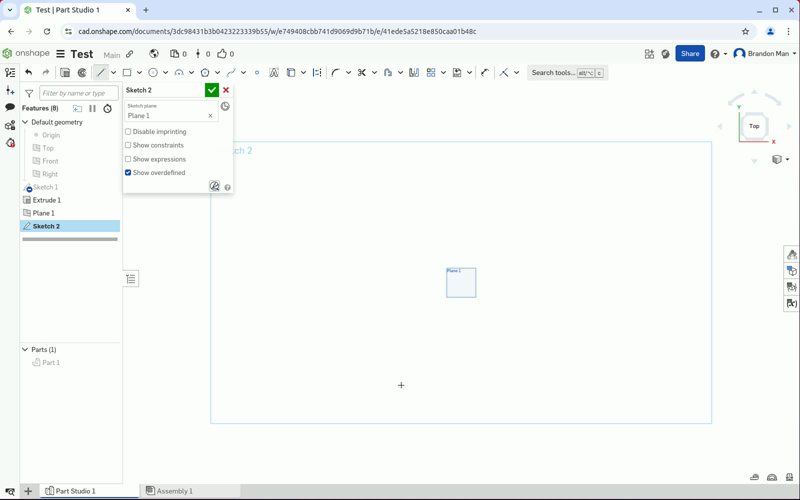
key_up(shift)
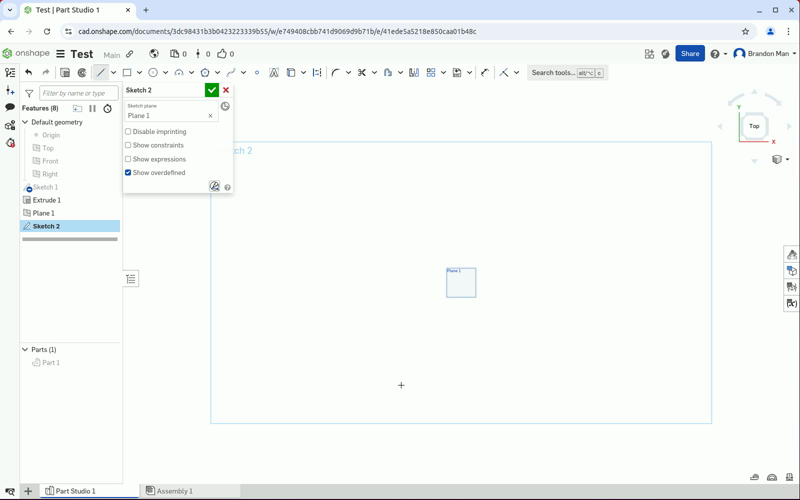
key_down(shift)
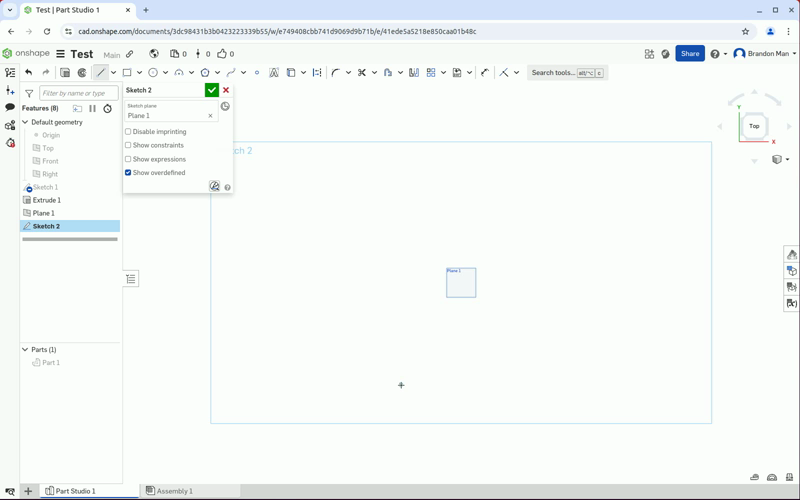
mouse_move(519, 384)
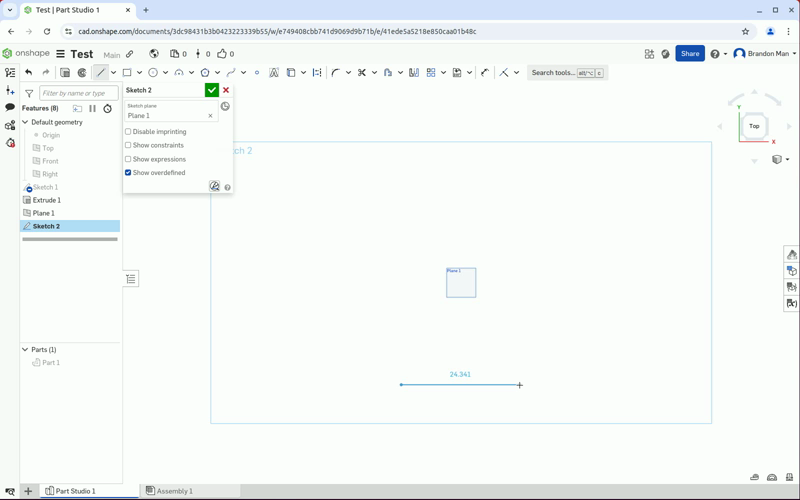
click(519, 384)
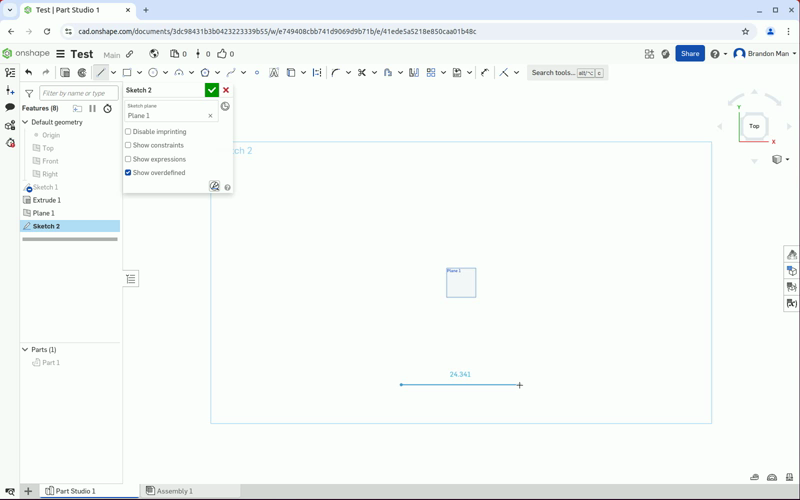
key_up(shift)
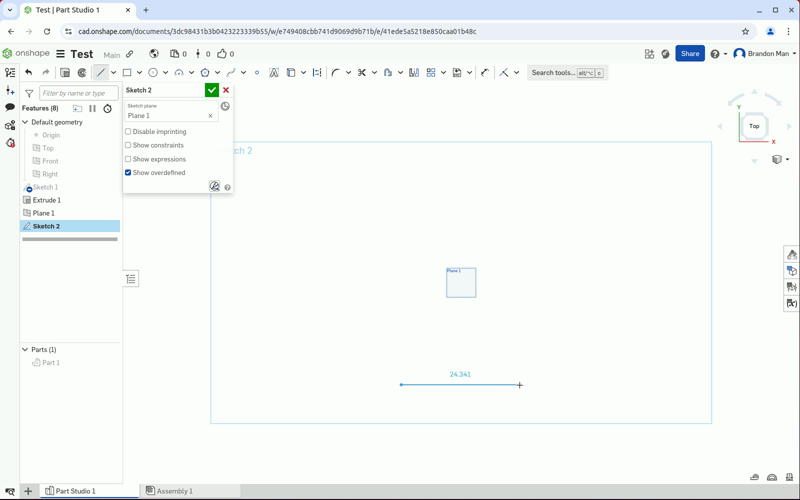
key_down(shift)
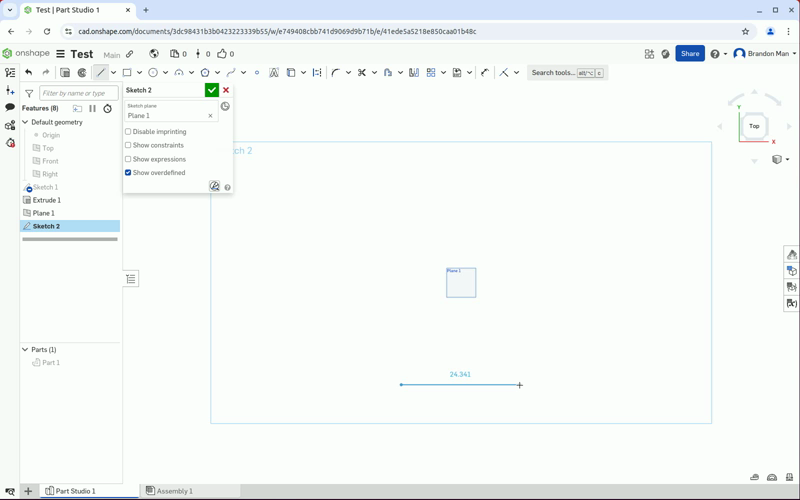
mouse_move(519, 183)
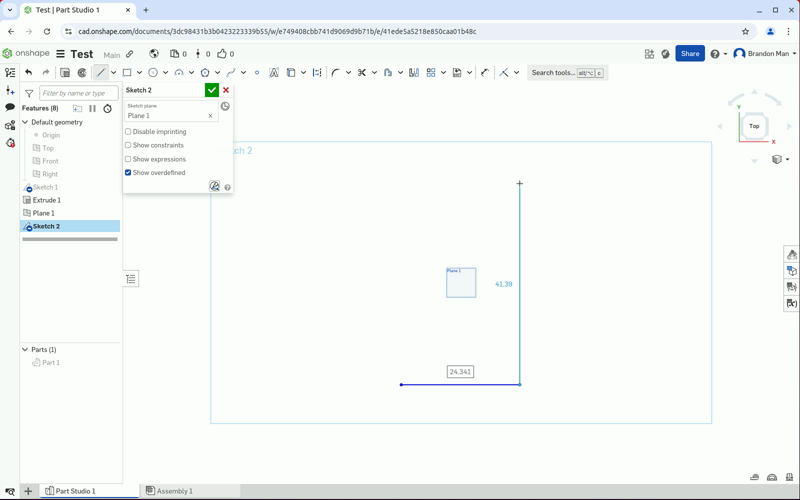
click(519, 183)
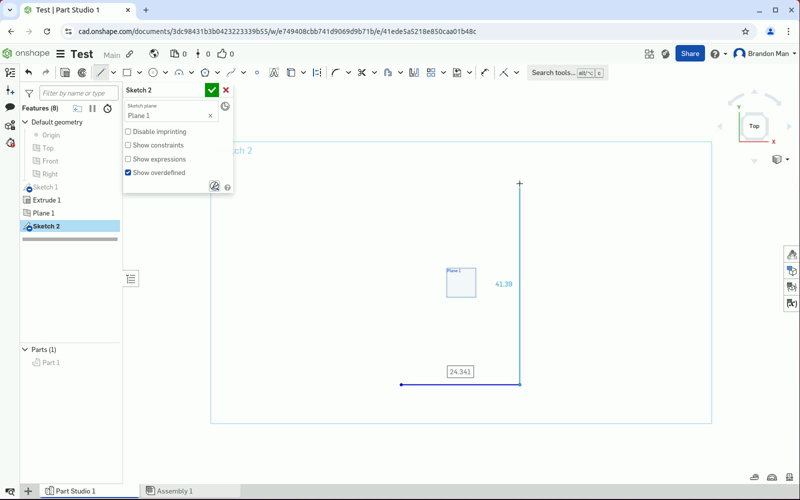
key_up(shift)
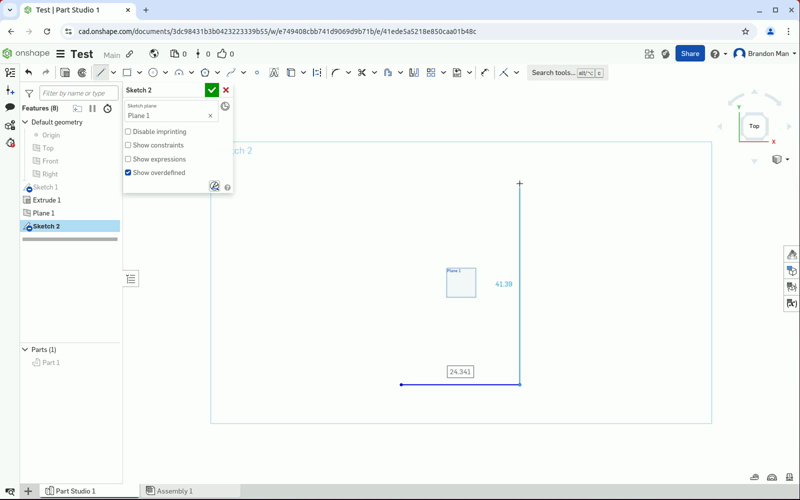
key_down(shift)
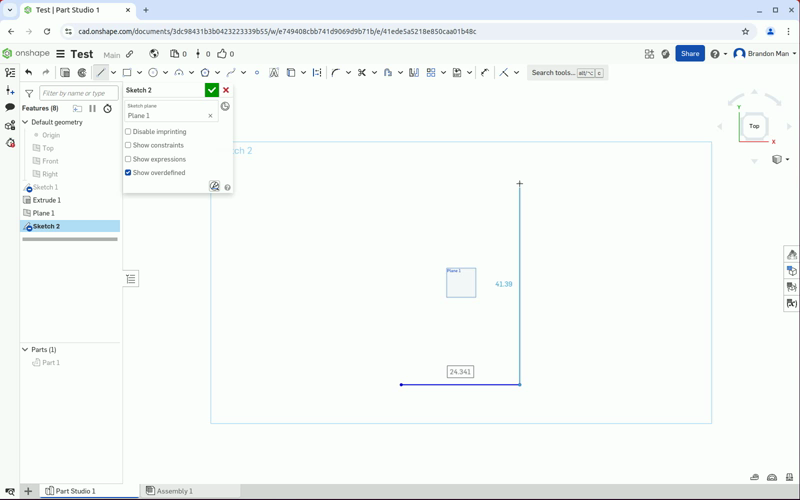
mouse_move(401, 183)
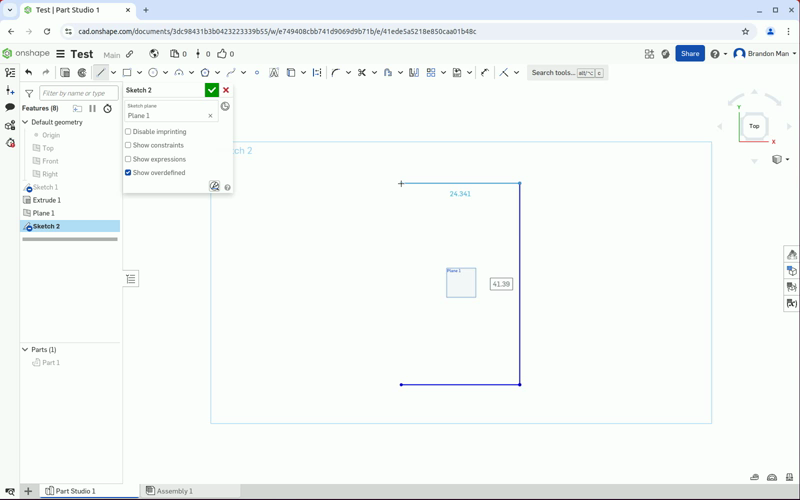
click(401, 183)
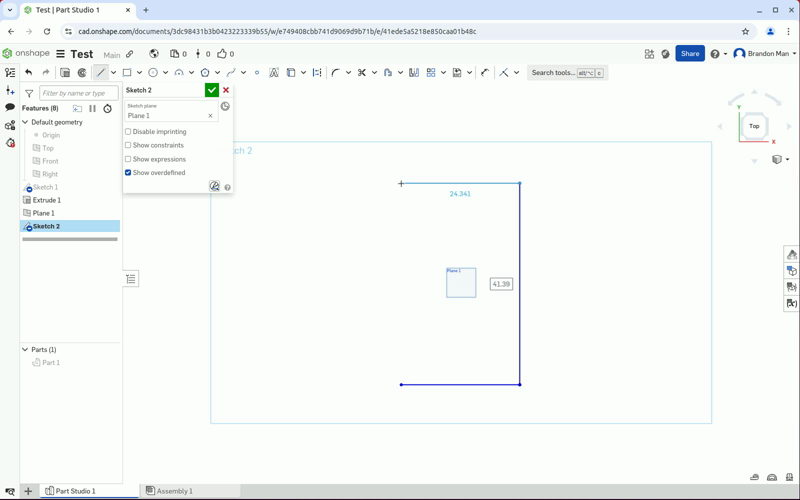
key_up(shift)
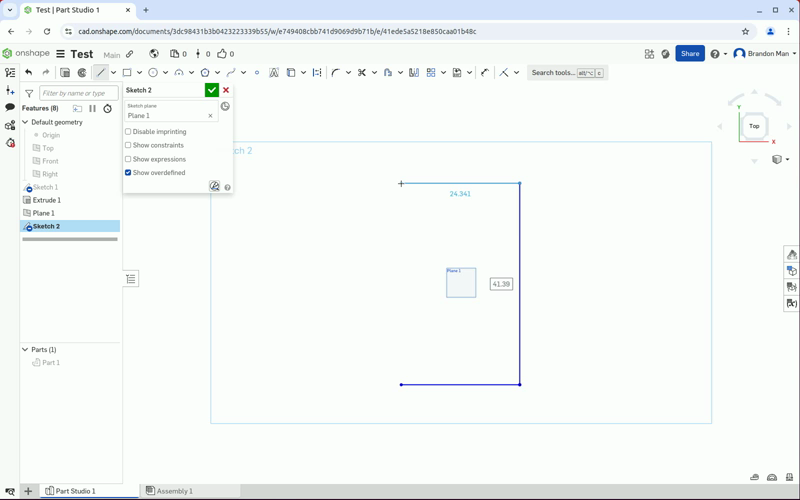
key_down(shift)
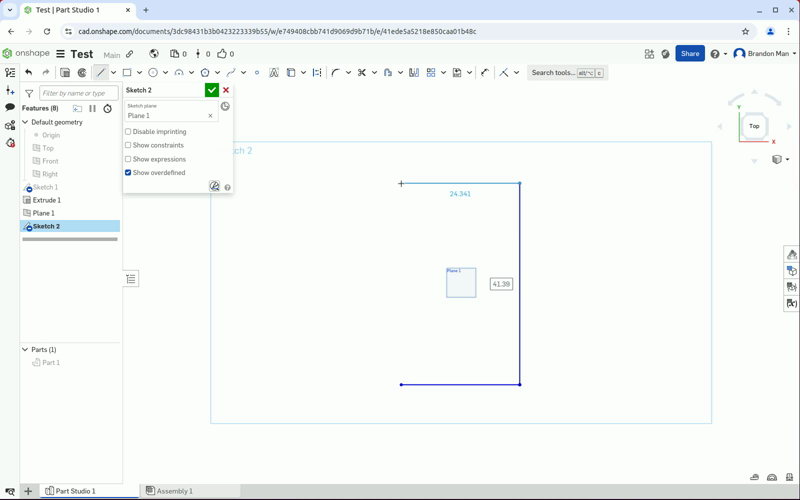
mouse_move(401, 384)
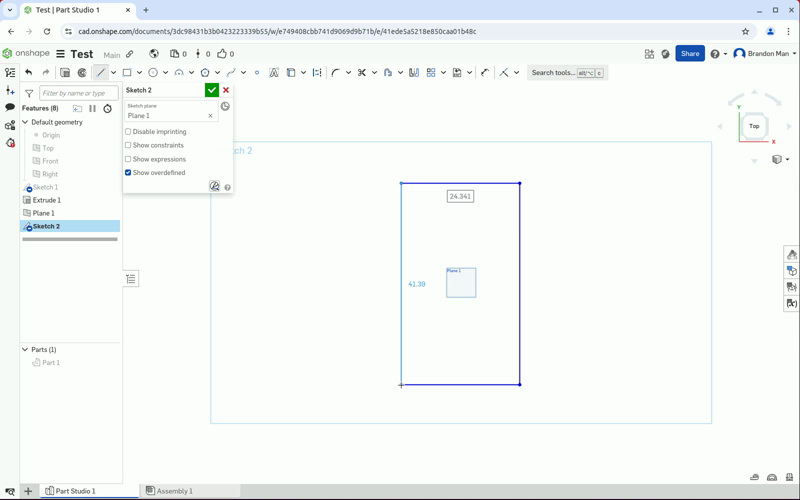
key_up(shift)
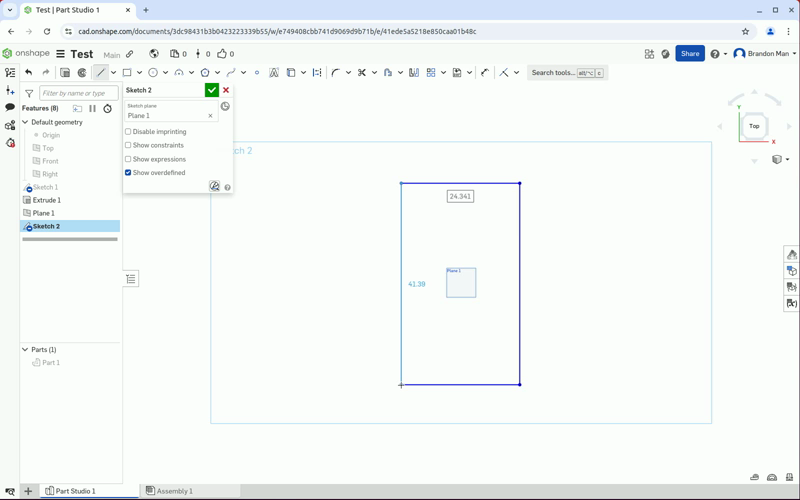
click(401, 384)
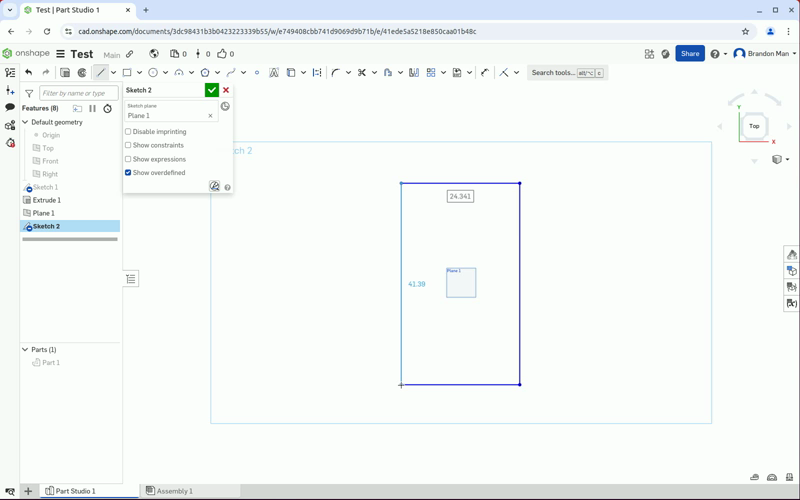
key(esc)
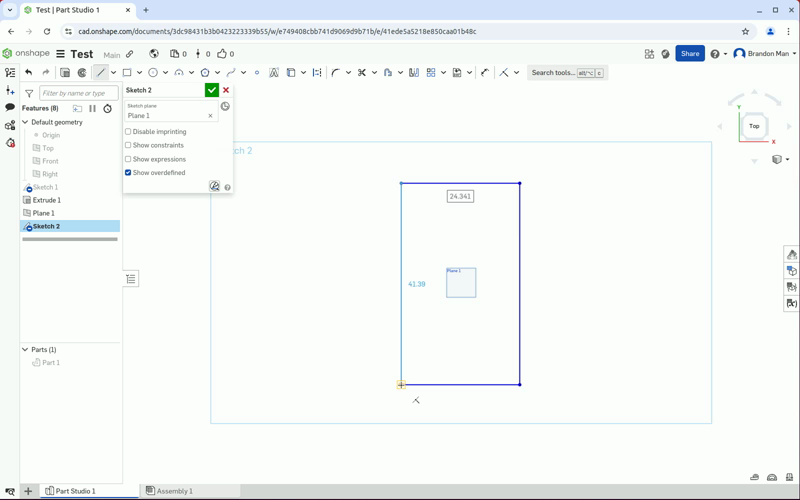
key(c)
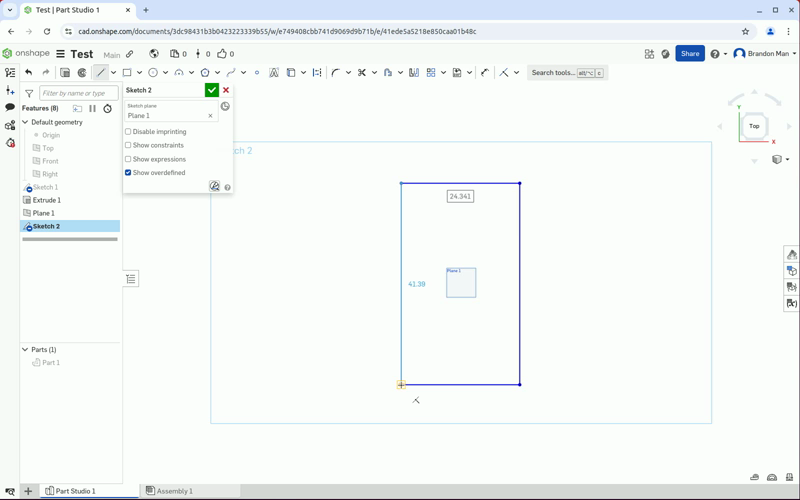
key_down(shift)
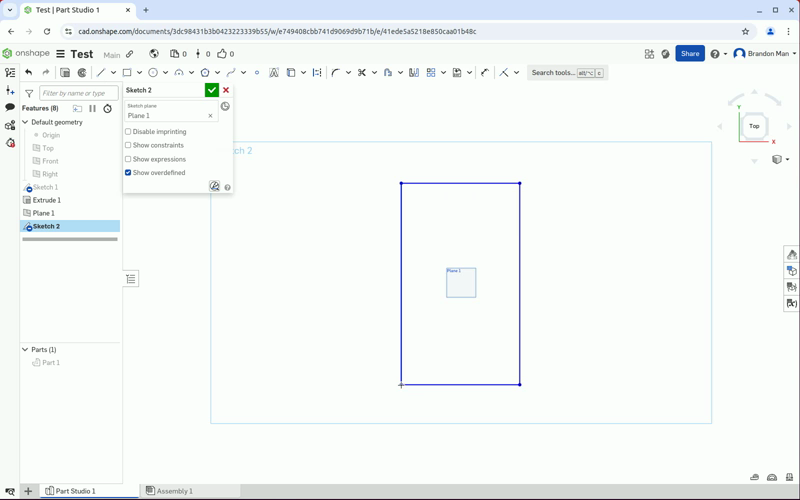
mouse_move(409, 367)
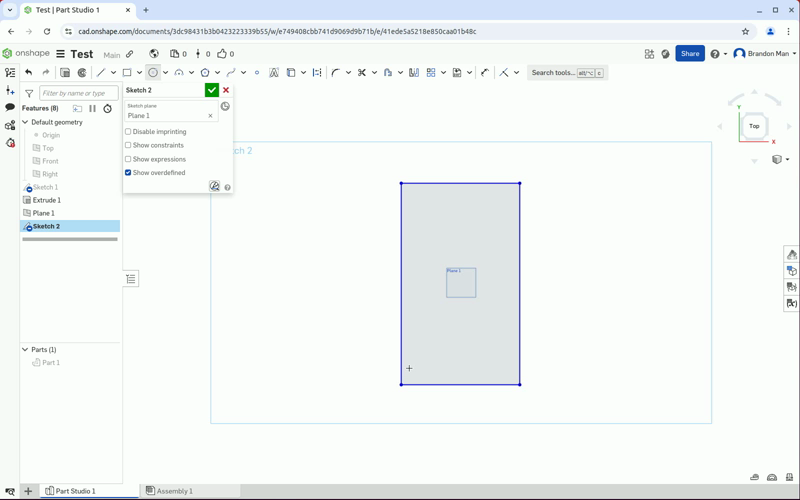
click(409, 367)
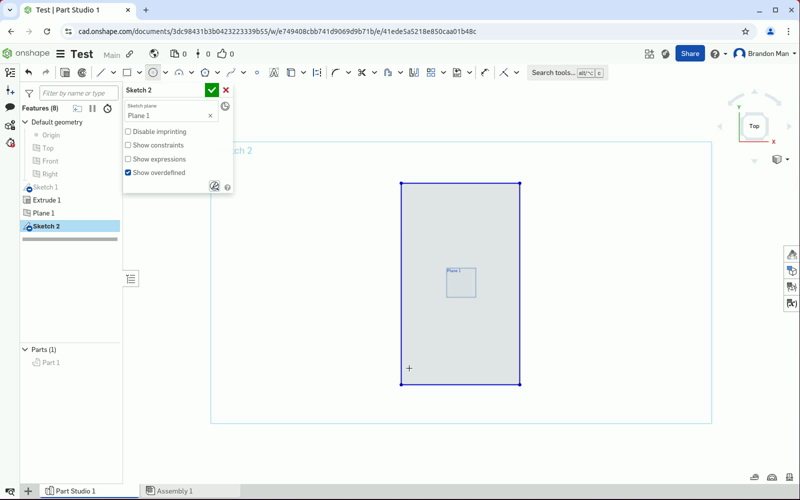
key_up(shift)
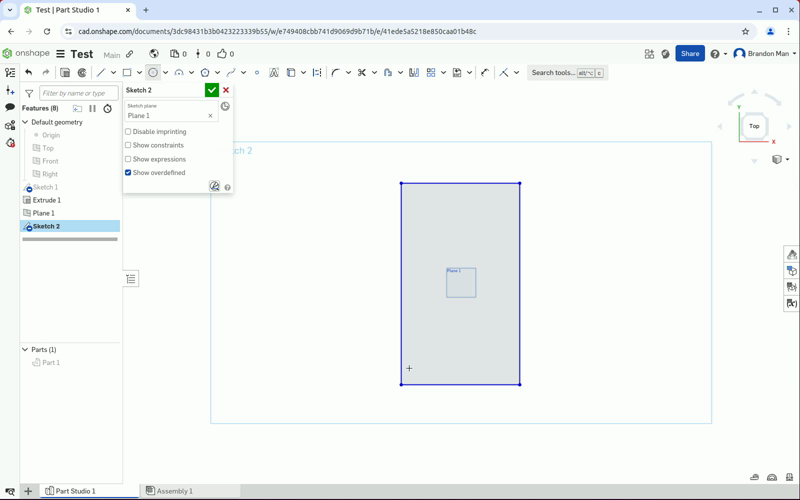
mouse_move(413, 367)
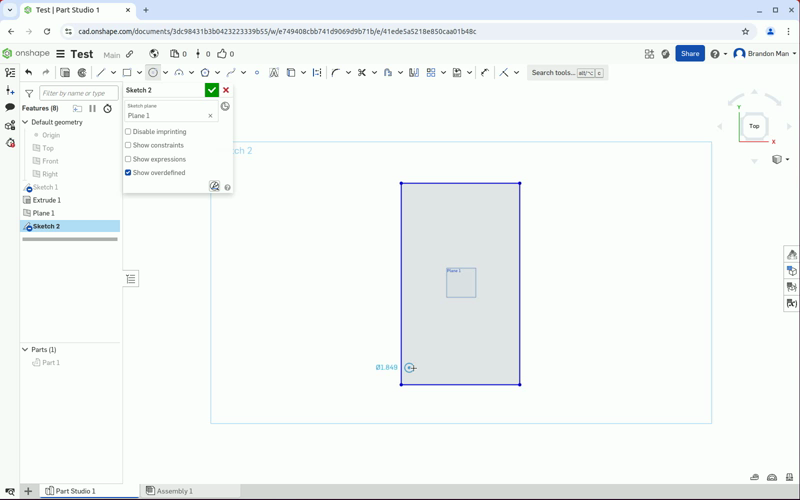
click(413, 367)
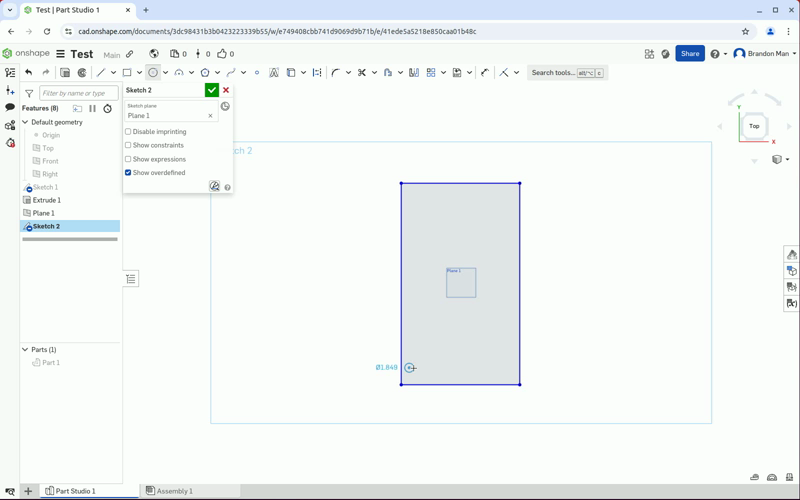
key(esc)
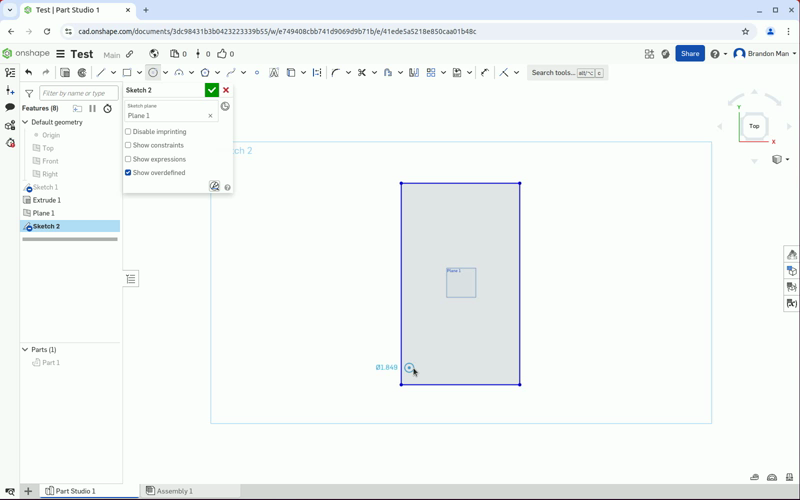
key(c)
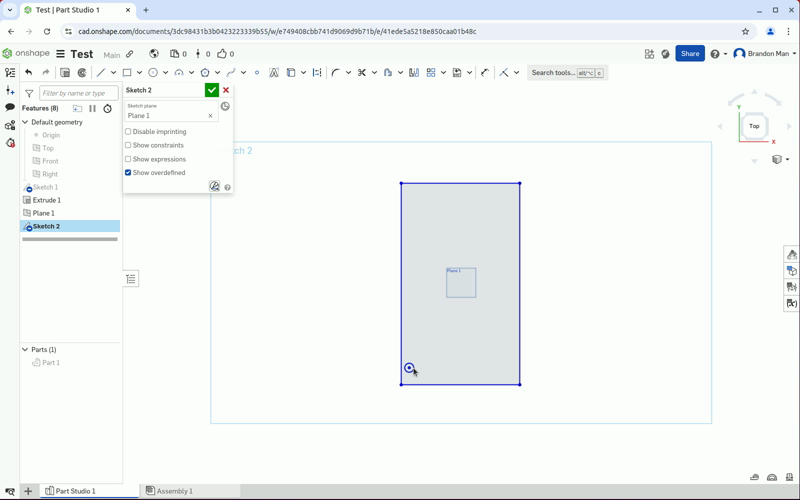
key_down(shift)
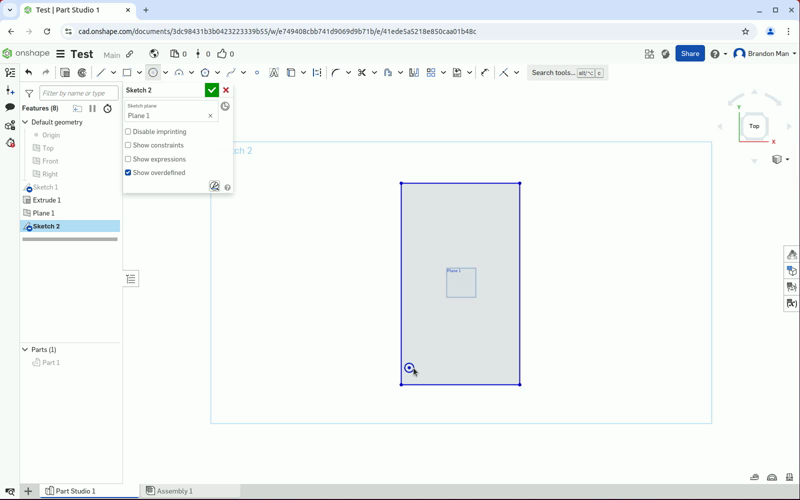
mouse_move(409, 191)
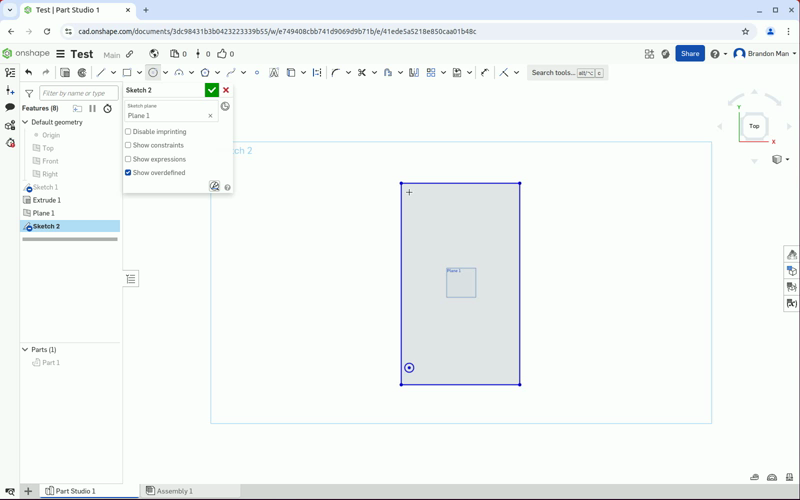
click(409, 191)
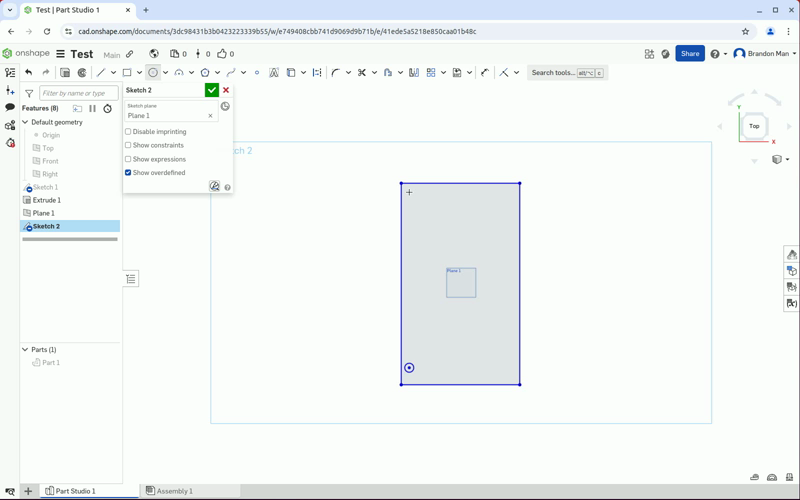
key_up(shift)
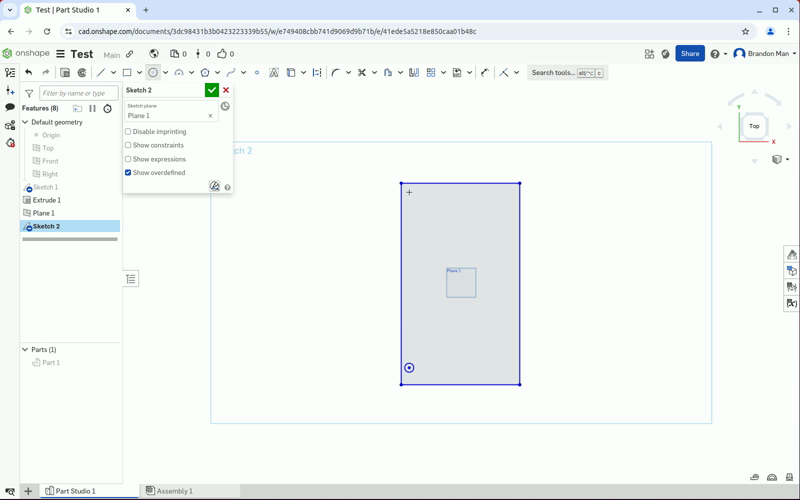
mouse_move(413, 191)
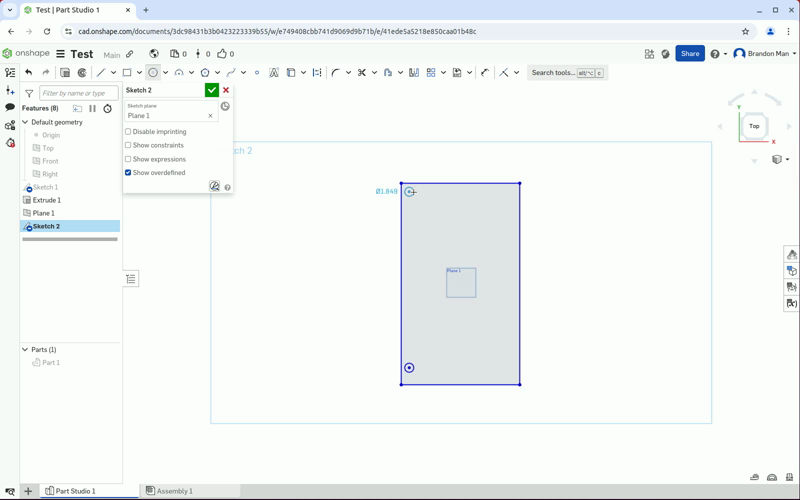
click(413, 191)
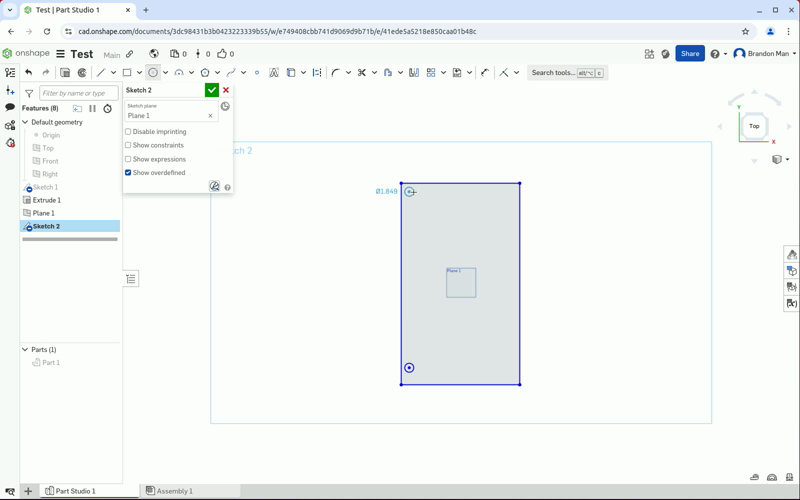
key(esc)
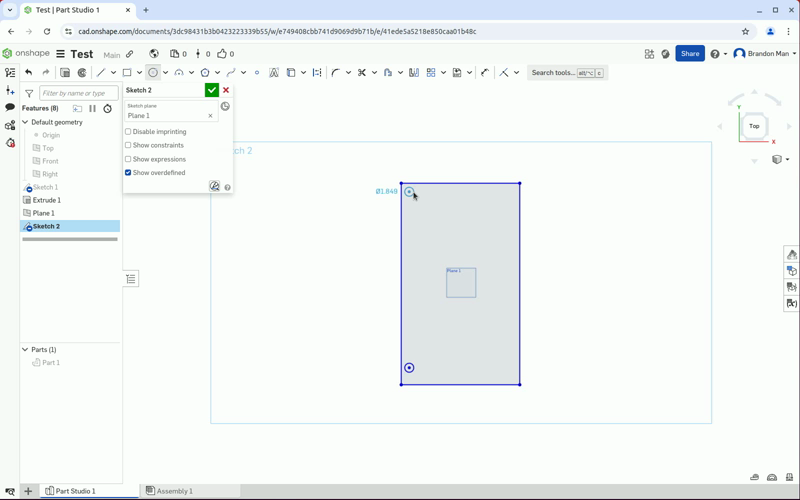
key(c)
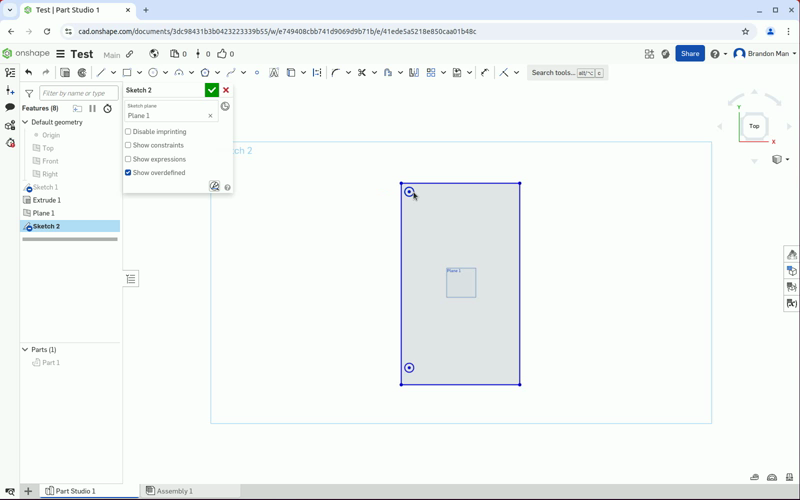
key_down(shift)
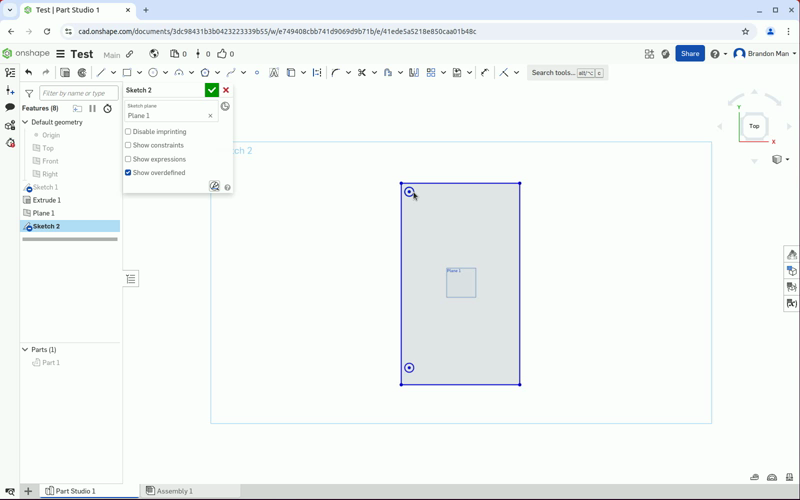
mouse_move(511, 367)
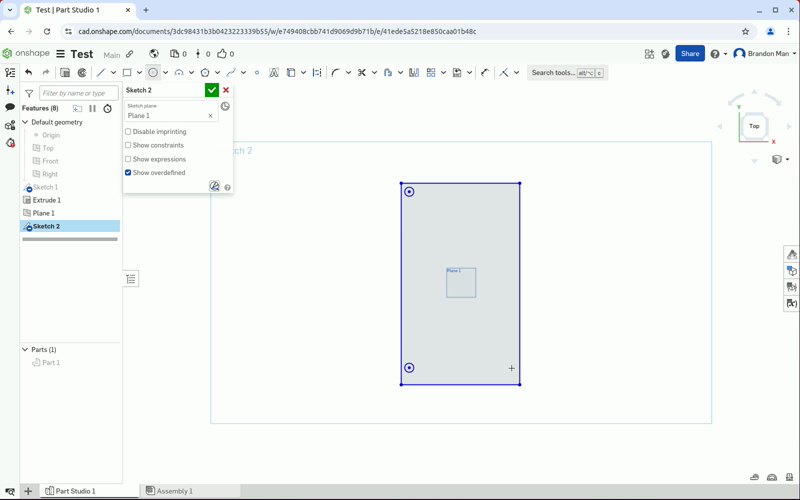
click(511, 367)
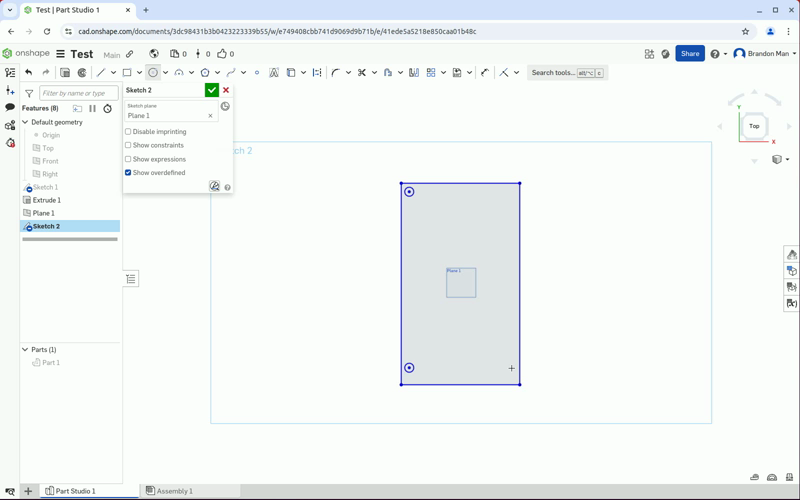
key_up(shift)
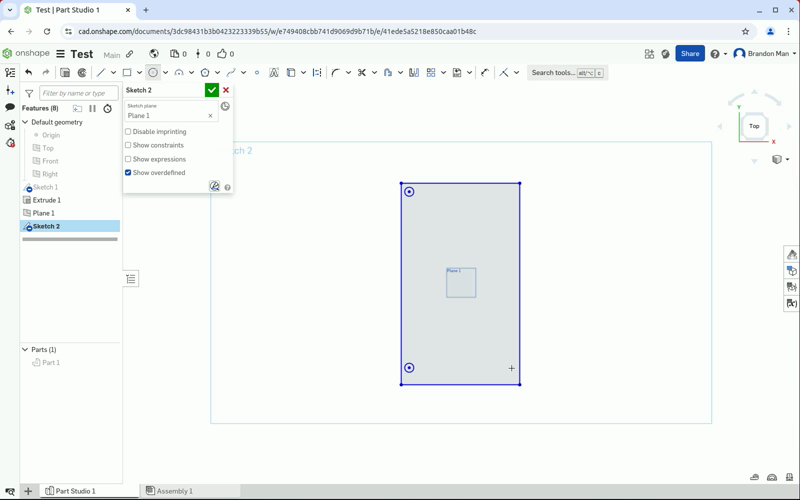
mouse_move(515, 367)
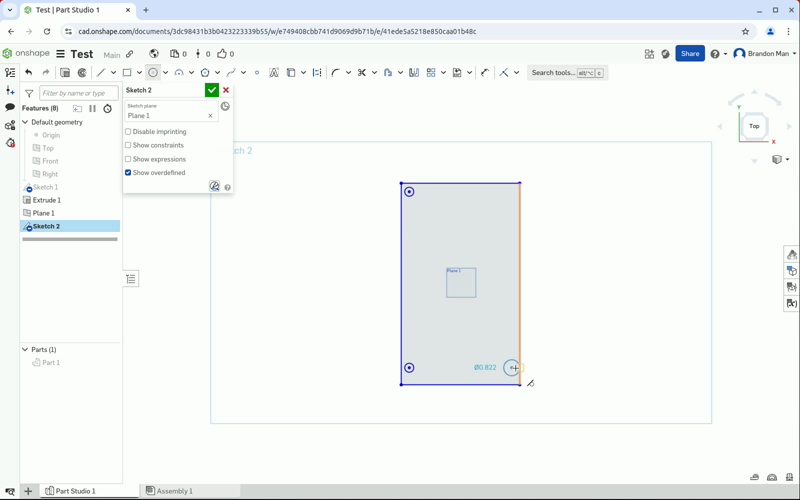
click(515, 367)
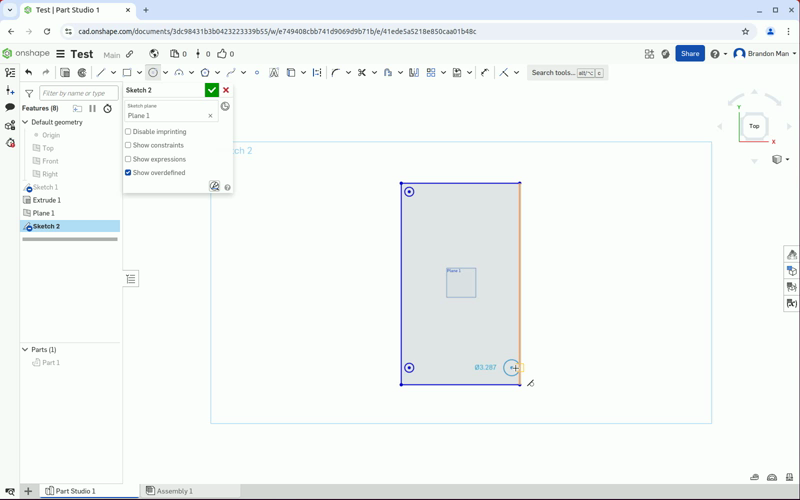
key(esc)
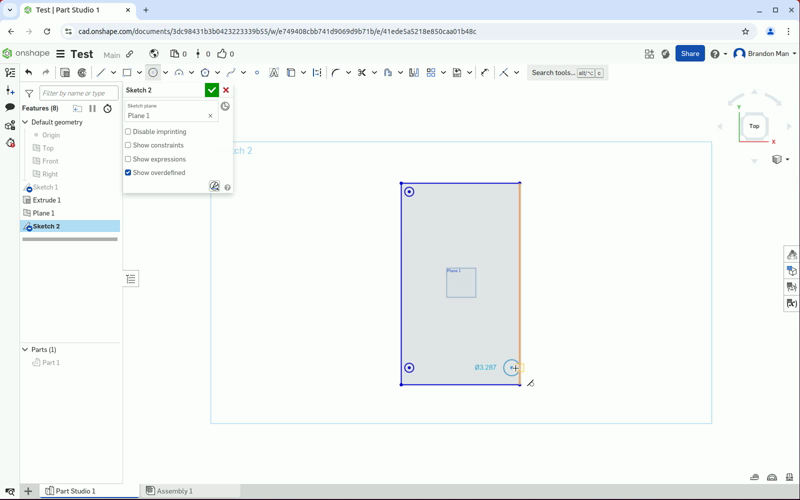
key(c)
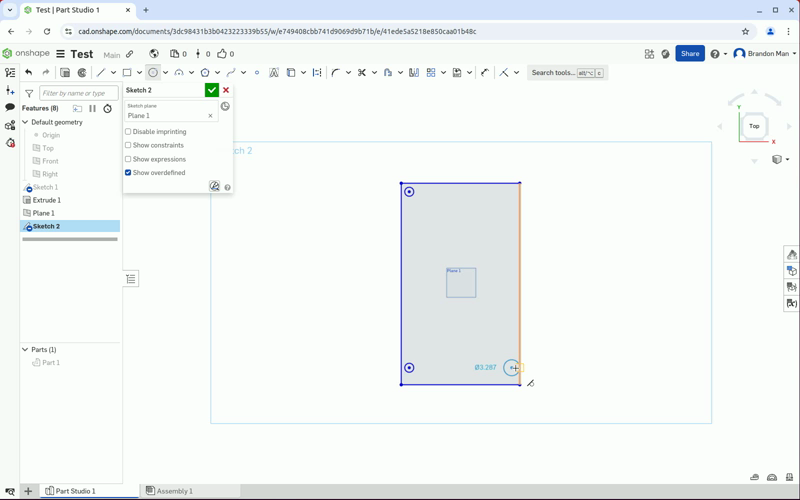
key_down(shift)
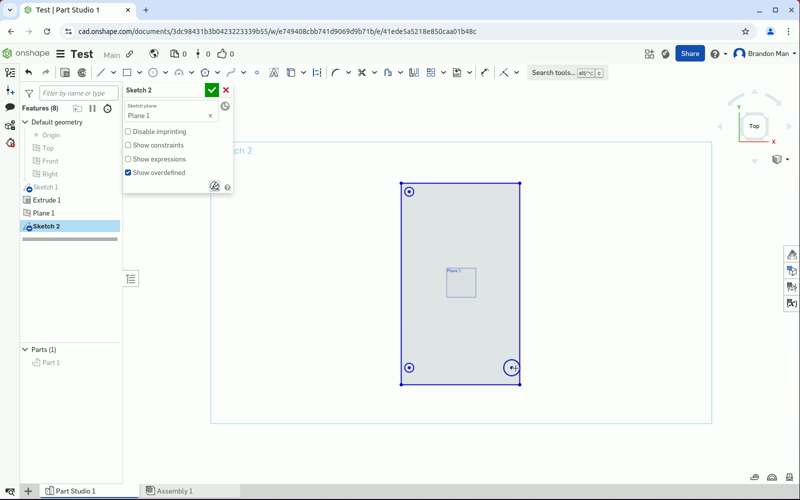
mouse_move(511, 191)
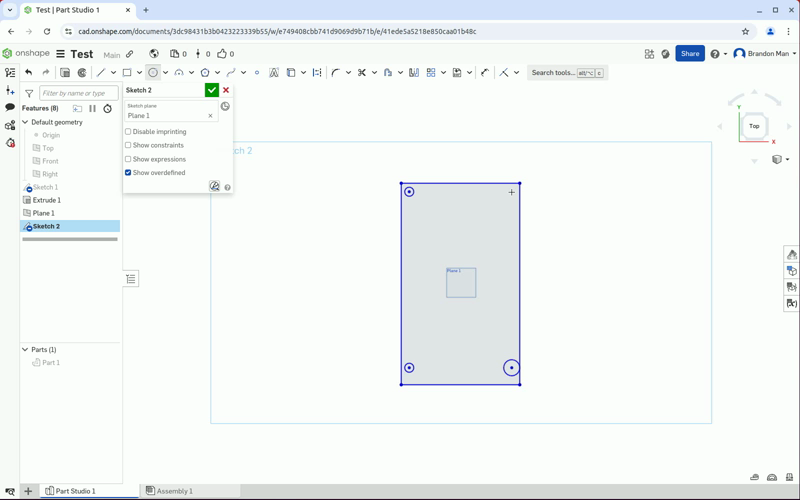
click(511, 191)
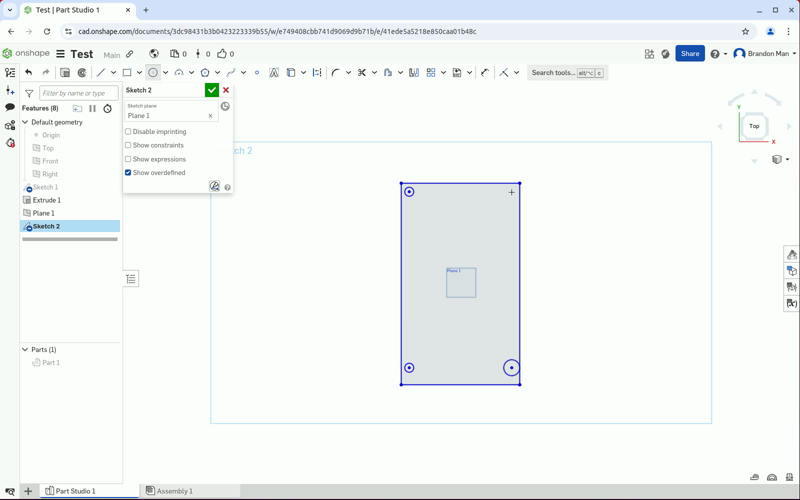
key_up(shift)
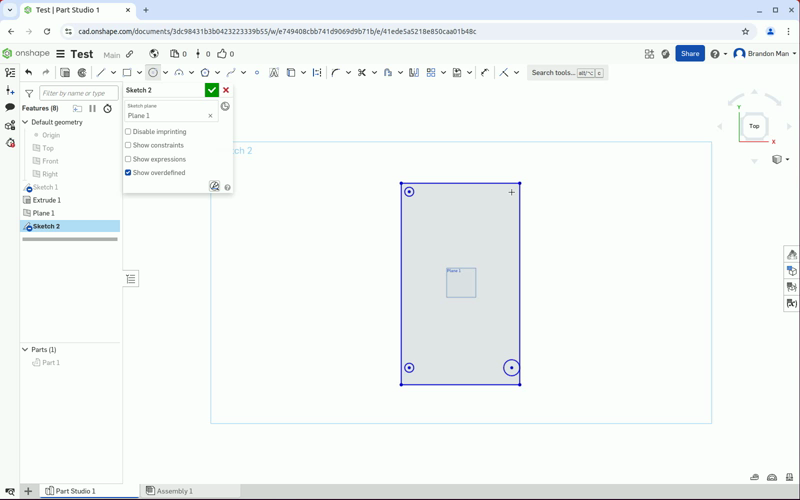
mouse_move(515, 191)
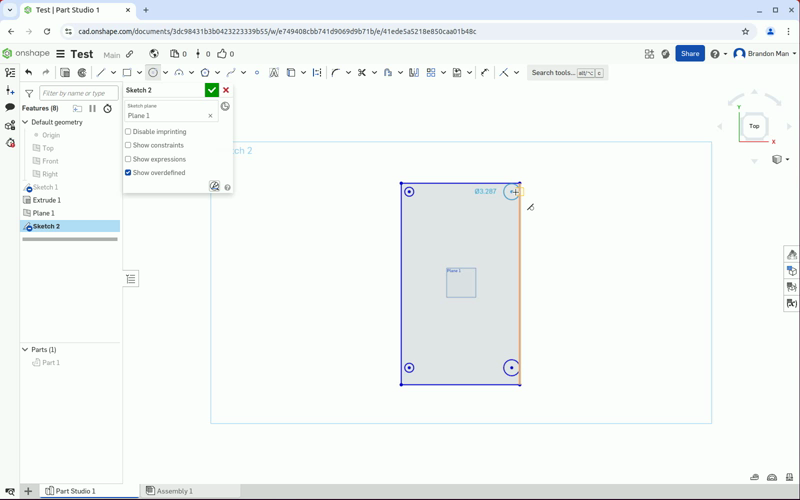
click(515, 191)
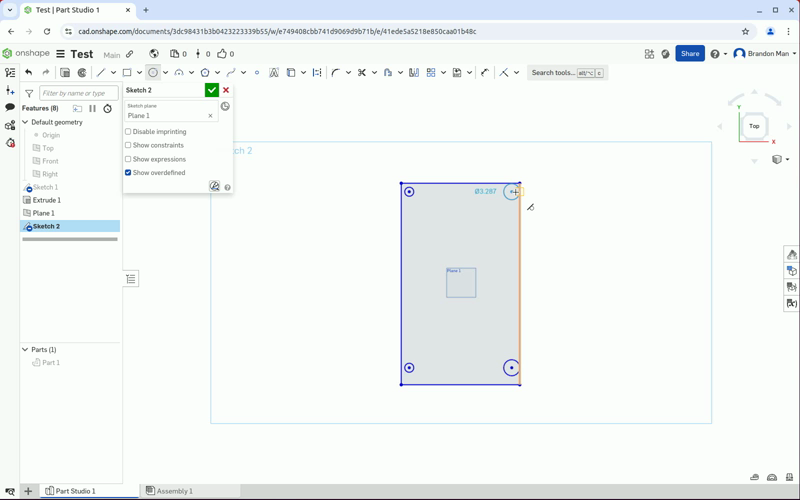
key(esc)
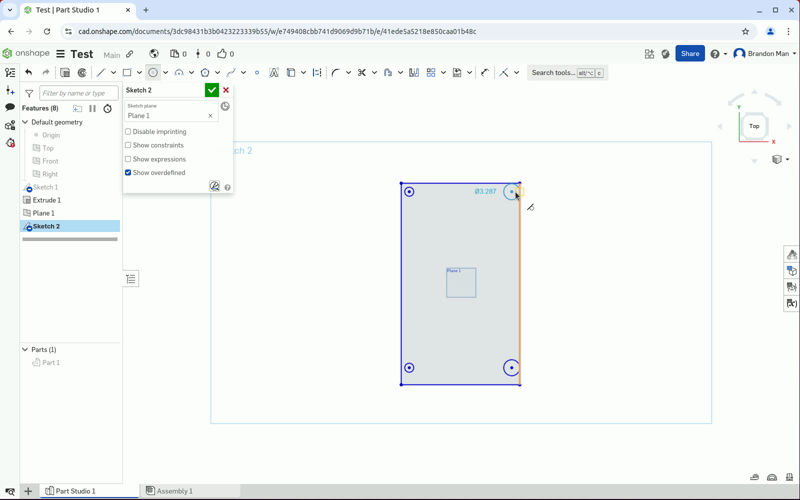
mouse_move(461, 361)
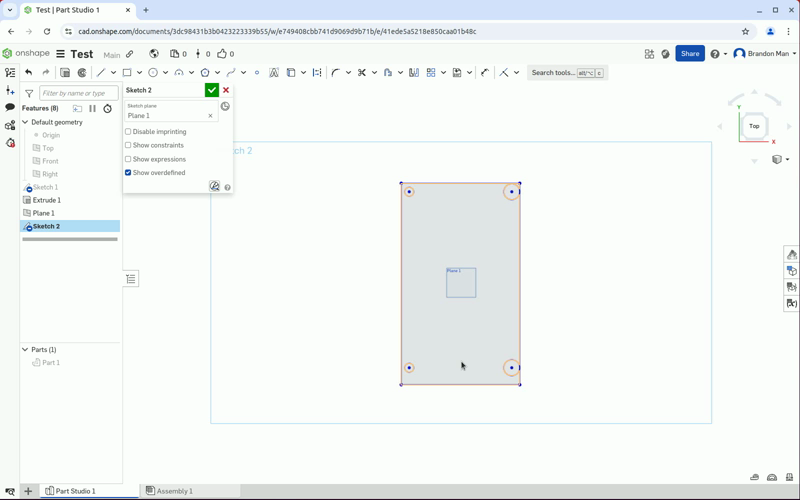
click(461, 361)
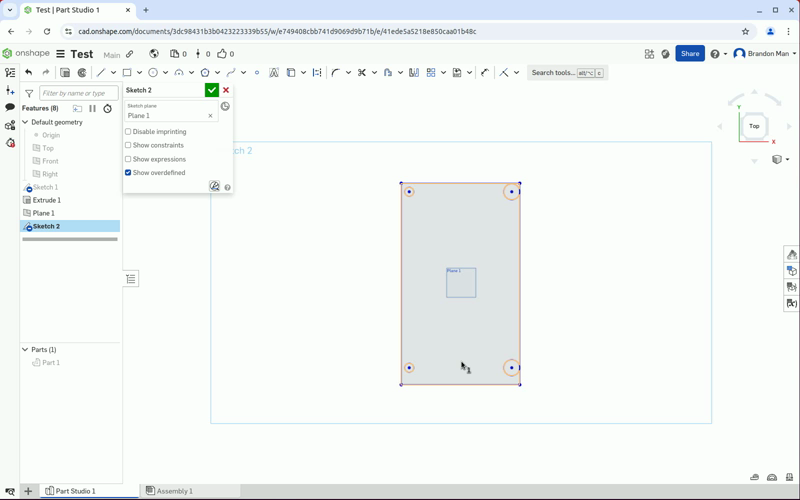
mouse_move(73, 352)
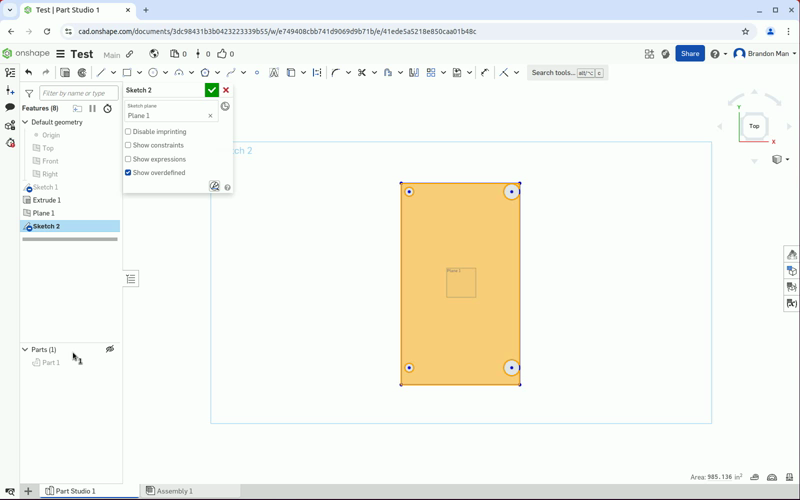
key(shift+y)
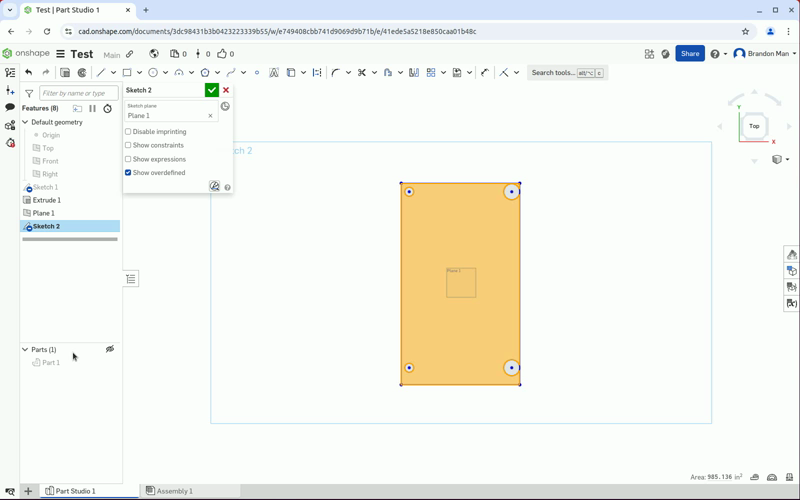
key(shift+e)
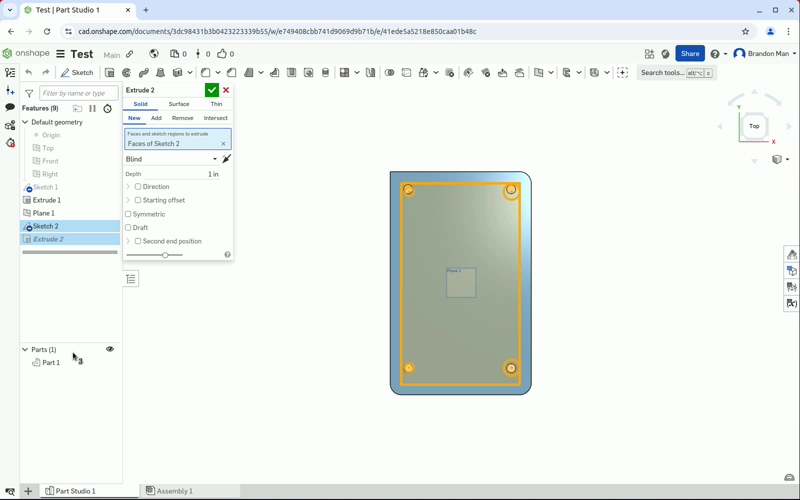
mouse_move(143, 106)
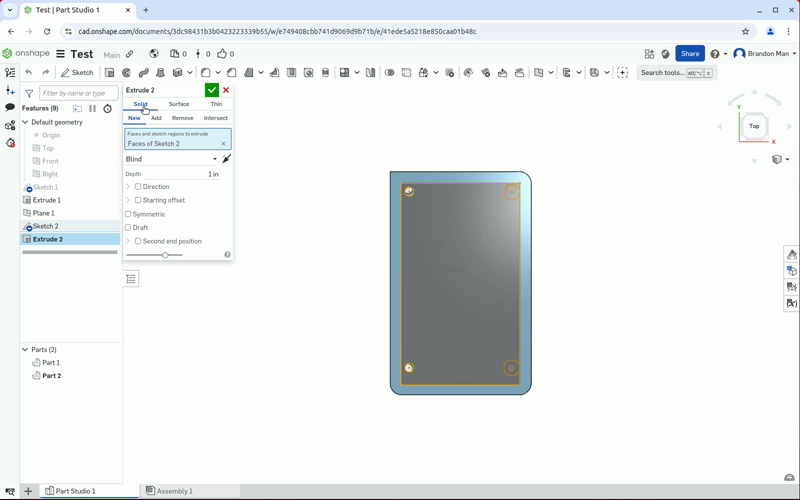
click(143, 106)
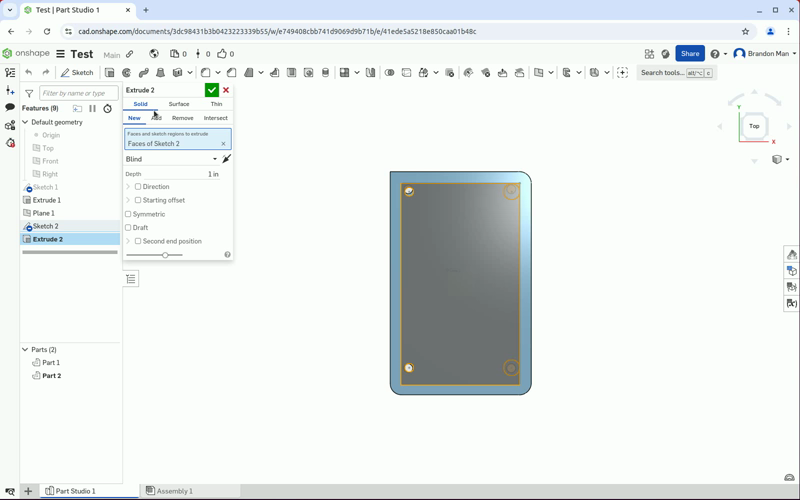
mouse_move(186, 120)
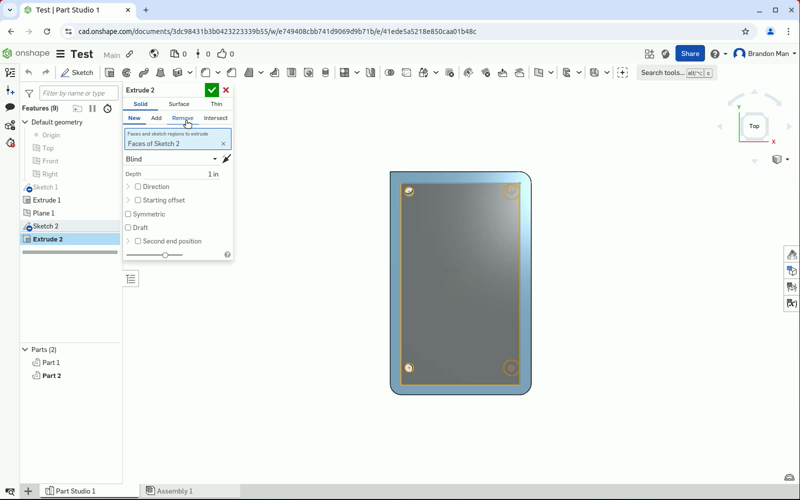
click(186, 120)
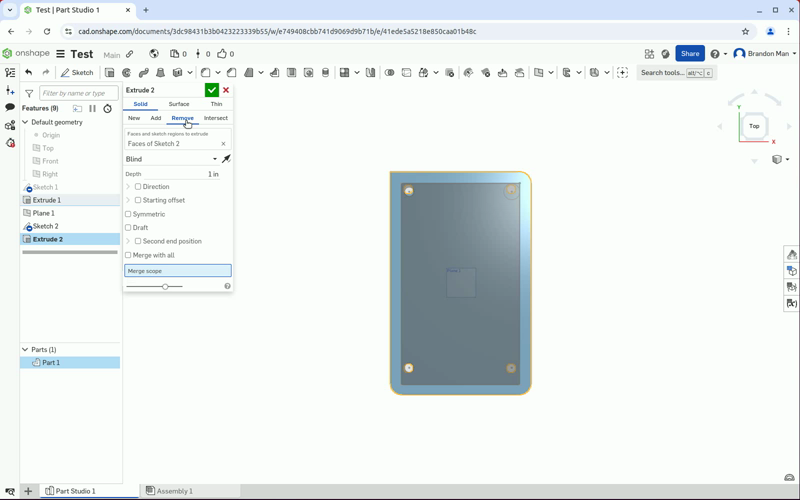
key(tab, 4)
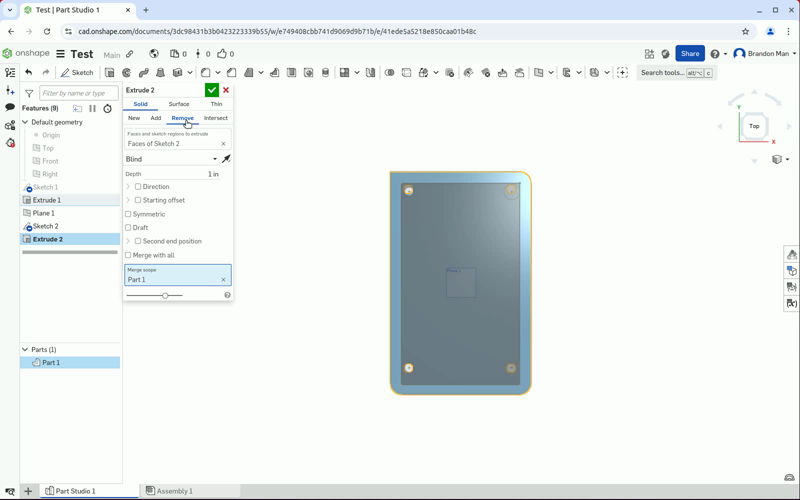
text(2.889)
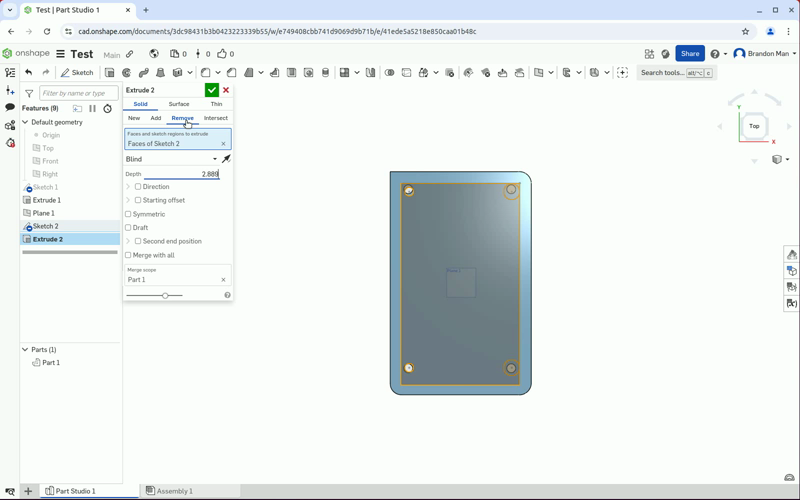
key(tab, 6)
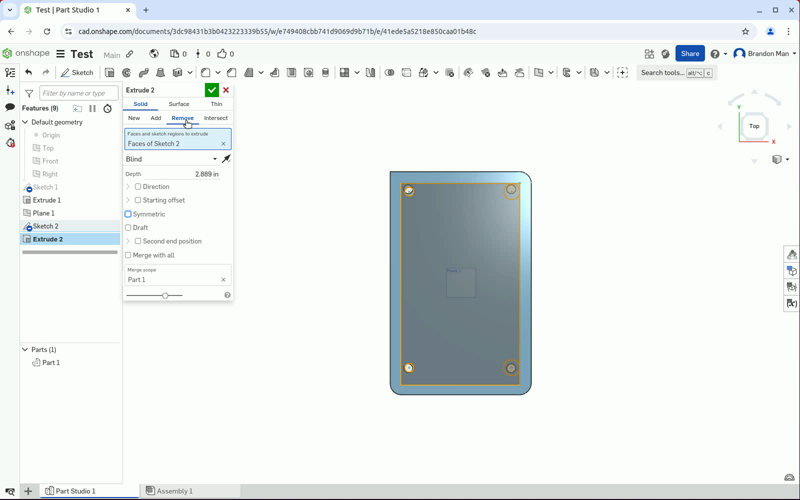
key(space)
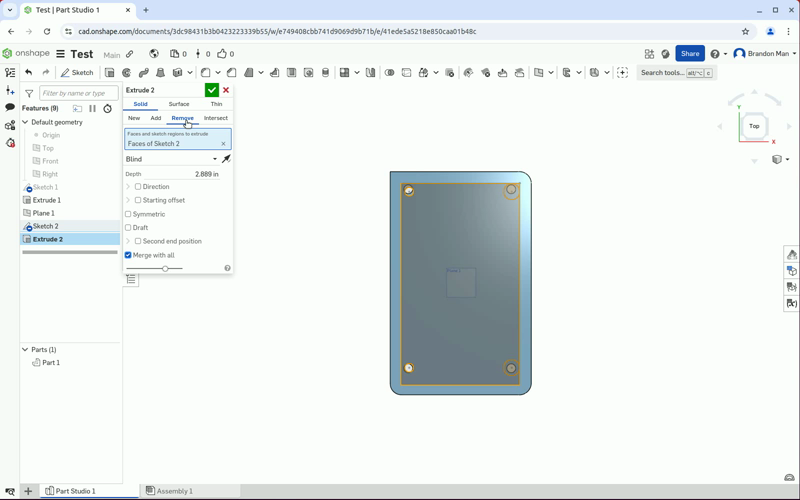
key(enter)
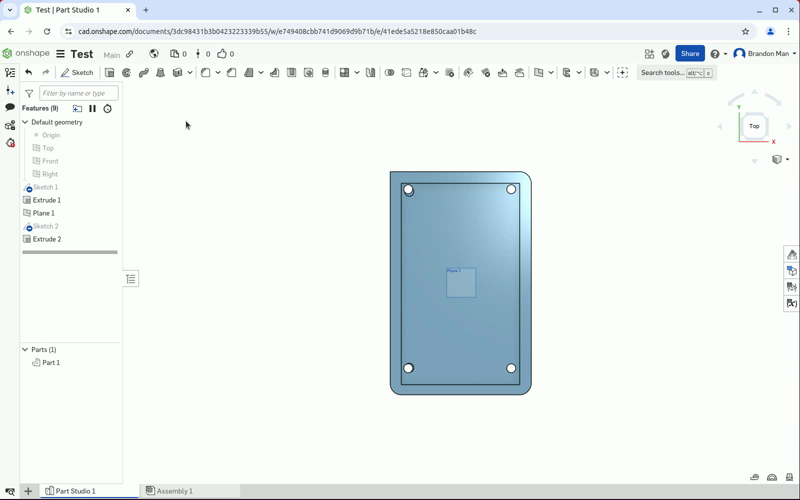
key(shift+h)
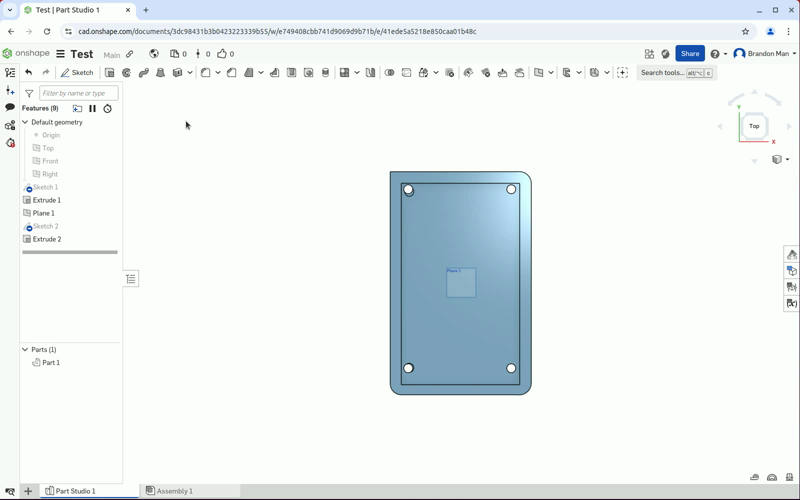
key(shift+h)
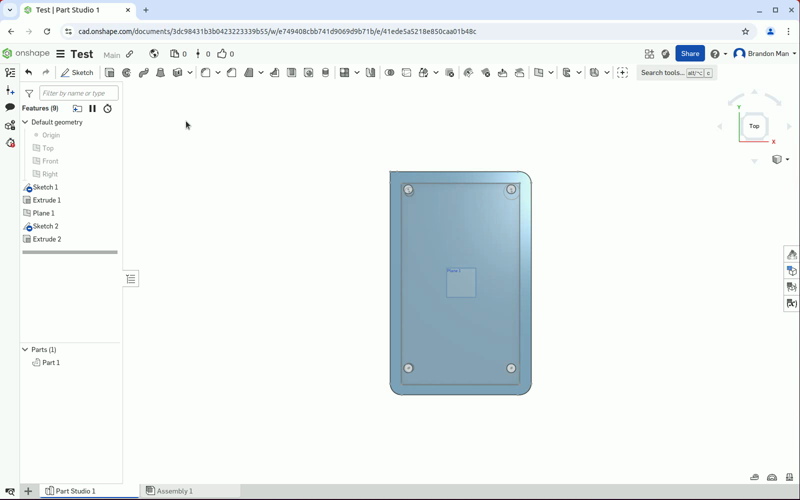
key(shift+7)
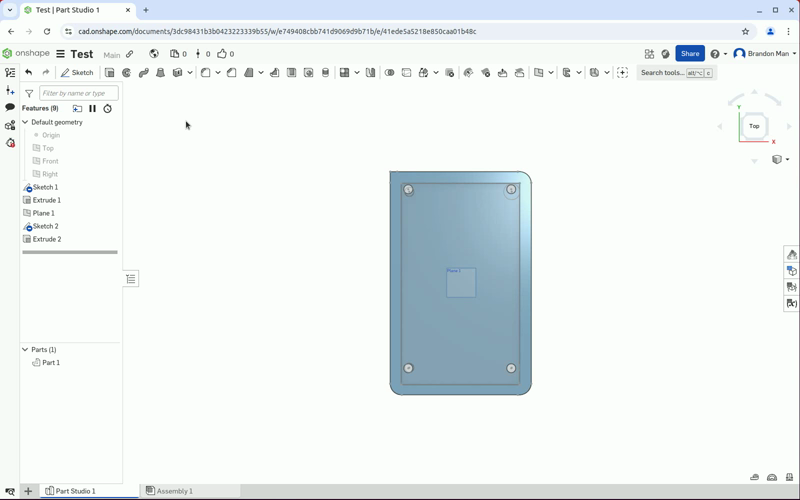
key(up, 3)
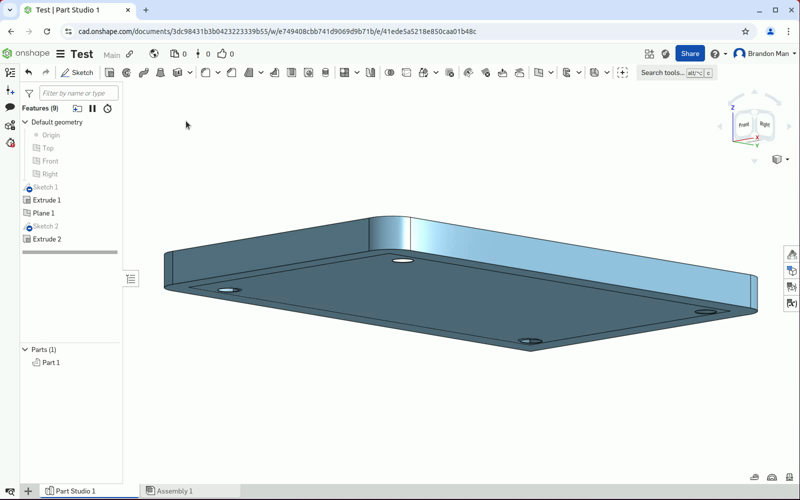
key(left, 3)
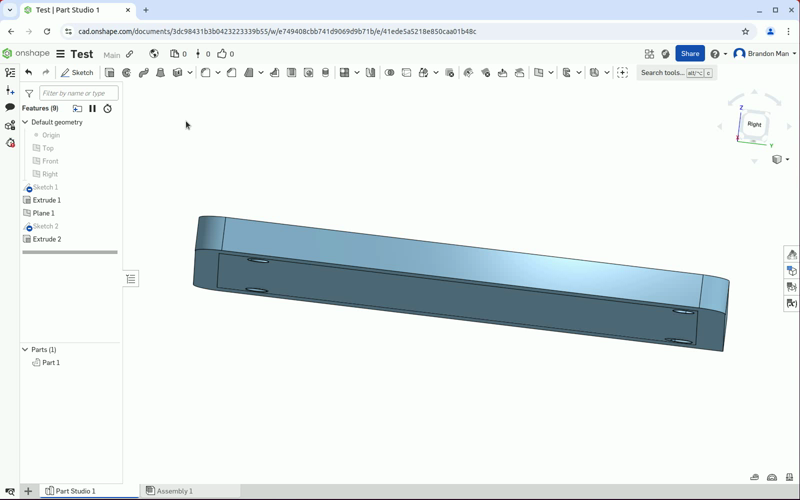
key(right, 3)
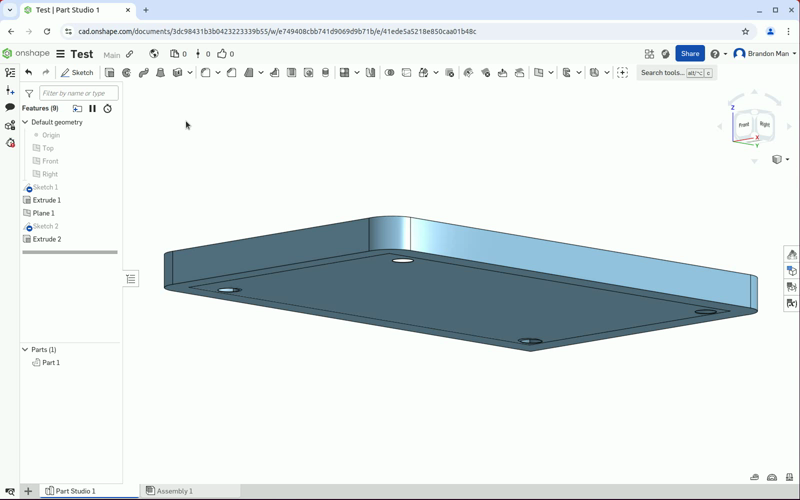
key(down, 3)
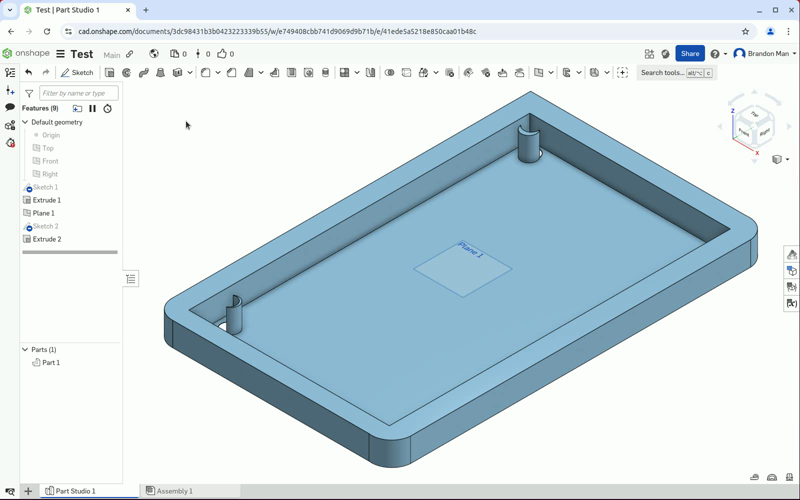
mouse_move(73, 189)
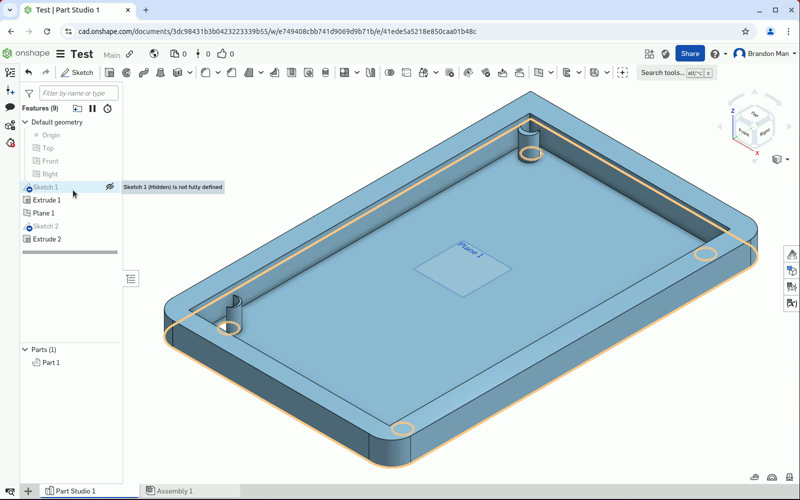
click(73, 189)